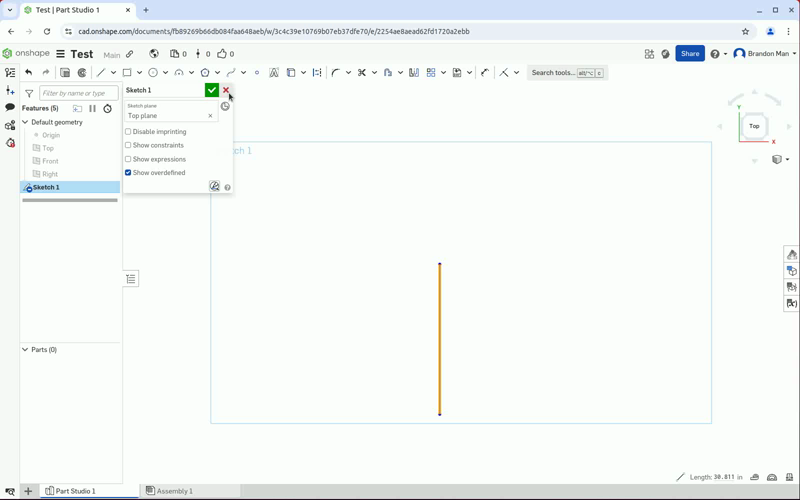
key(shift+h)
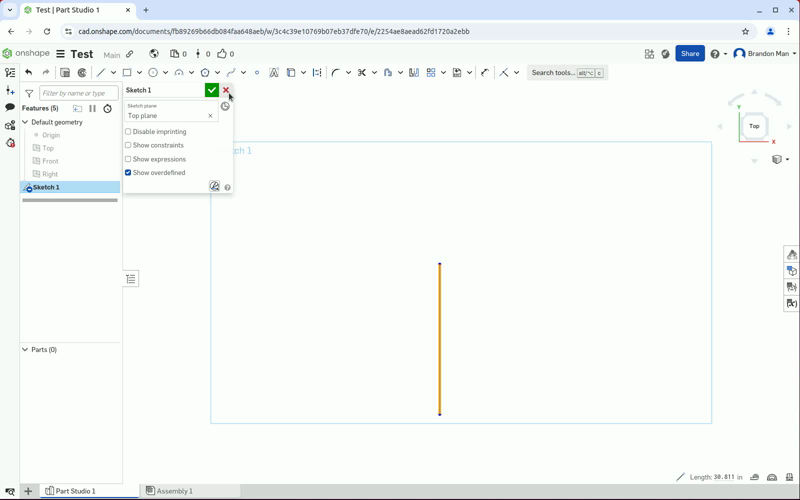
key(shift+s)
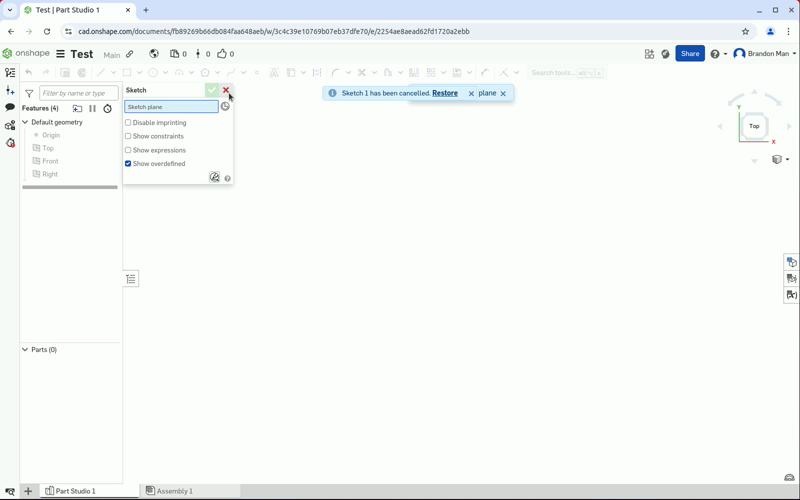
mouse_move(73, 150)
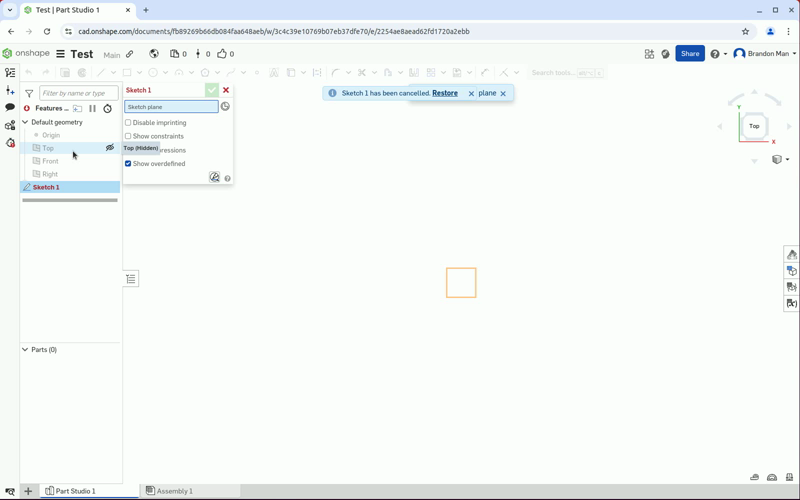
click(73, 150)
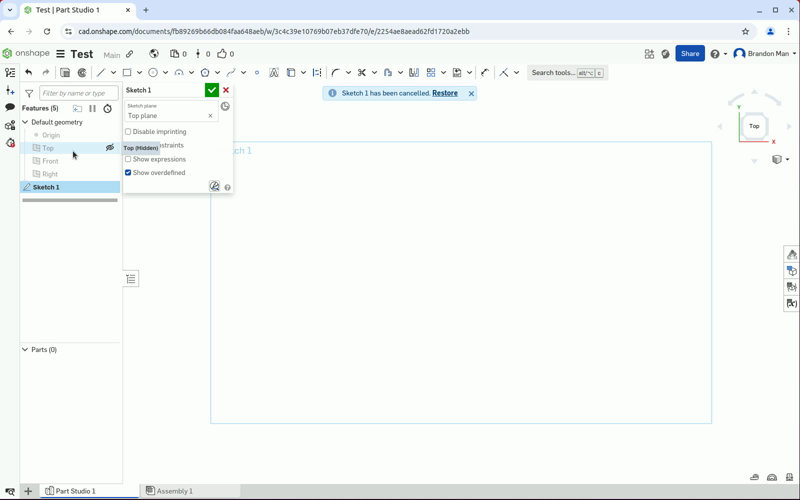
mouse_move(73, 352)
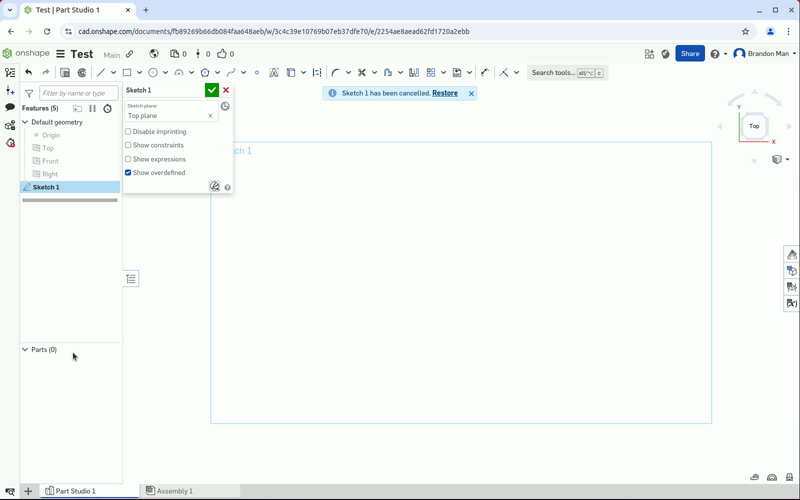
key(y)
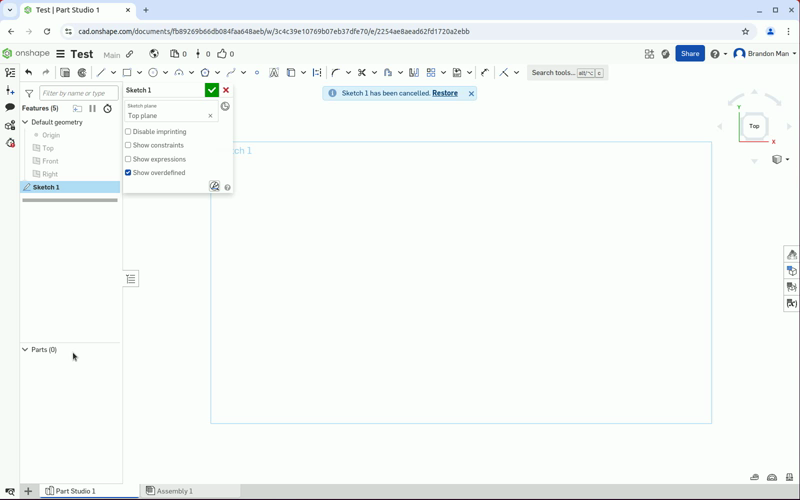
key(l)
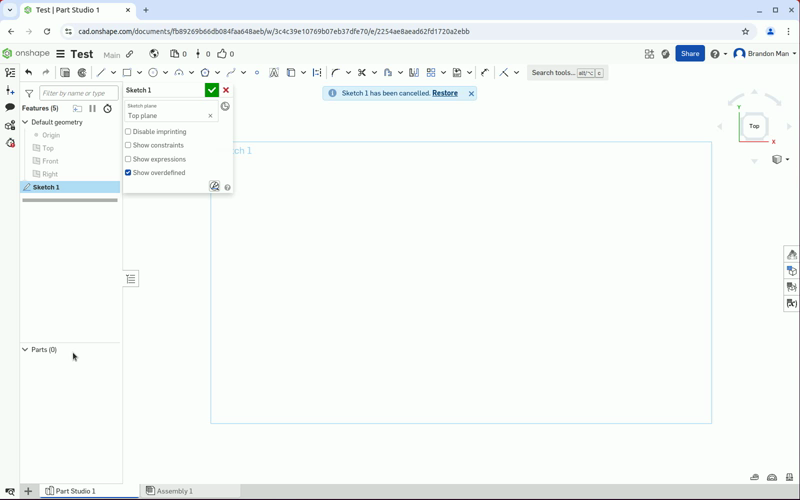
key_down(shift)
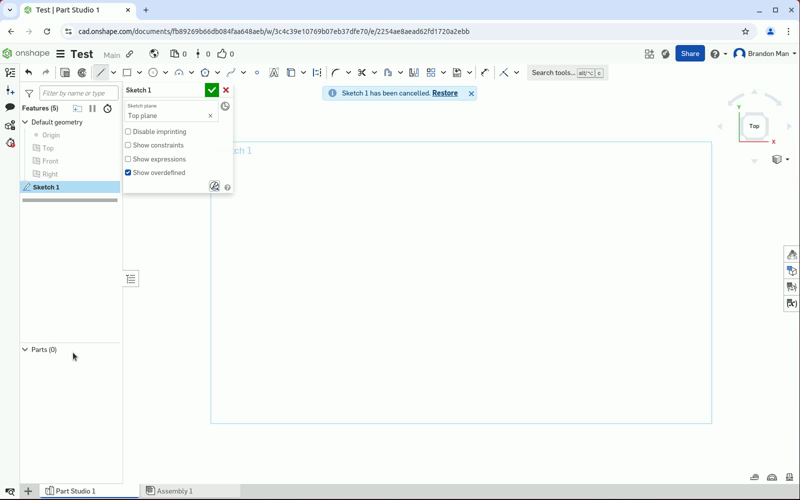
mouse_move(348, 280)
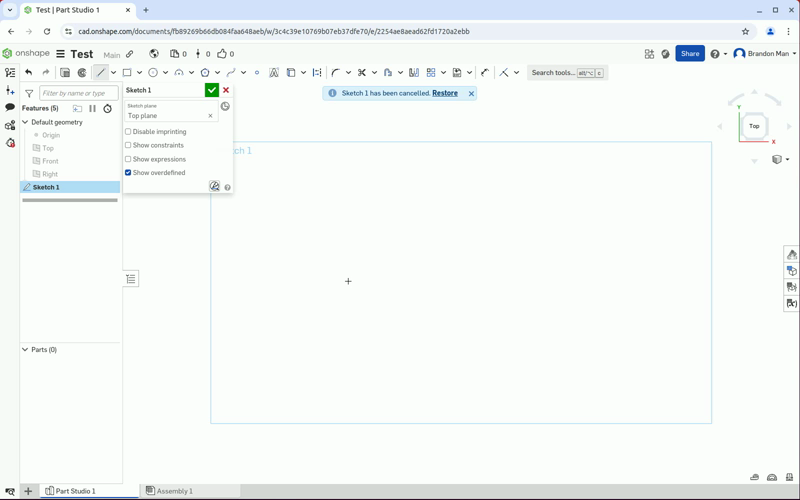
click(348, 280)
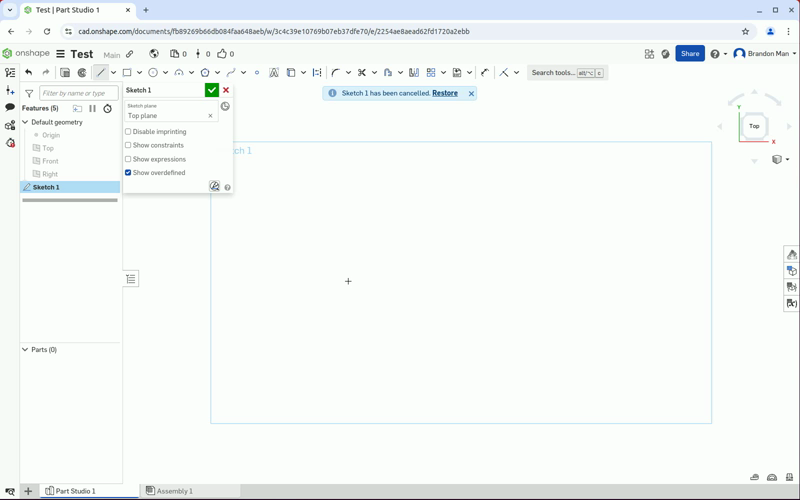
key_up(shift)
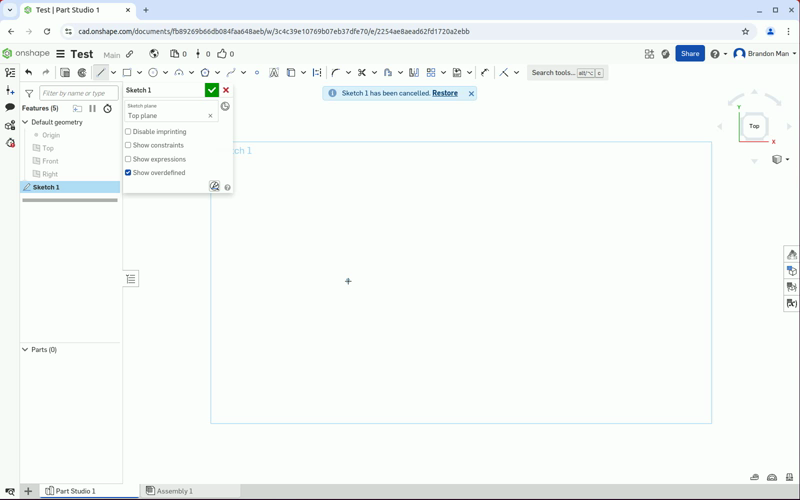
key_down(shift)
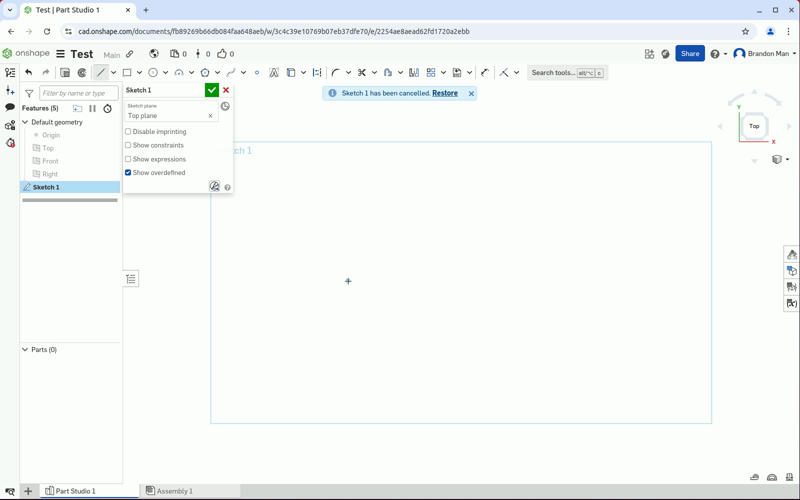
mouse_move(432, 280)
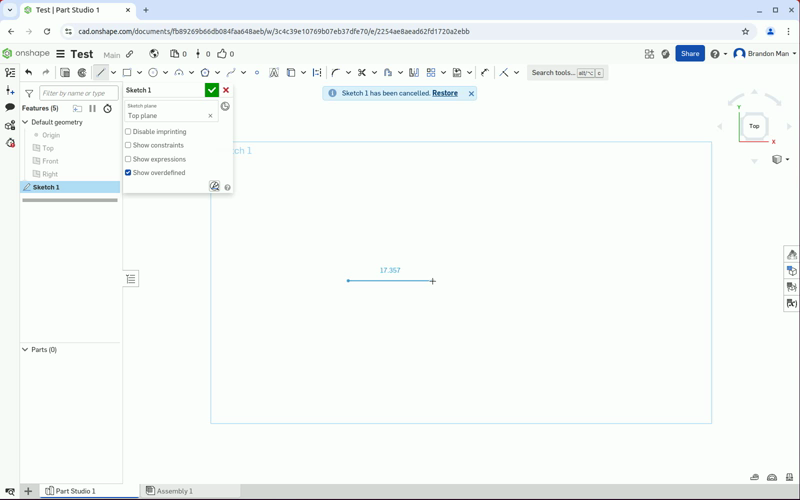
click(432, 280)
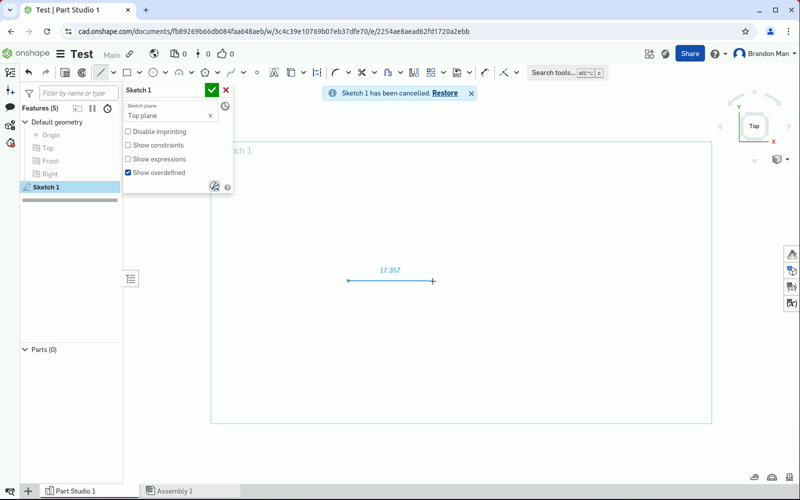
key_up(shift)
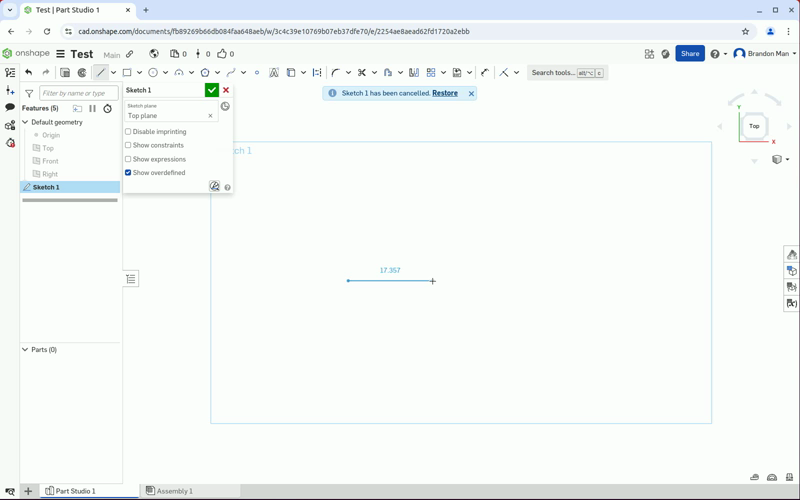
key_down(shift)
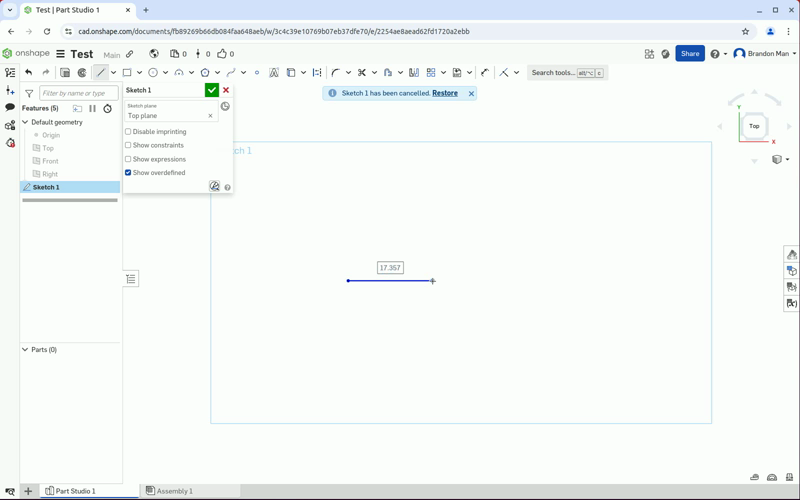
mouse_move(462, 280)
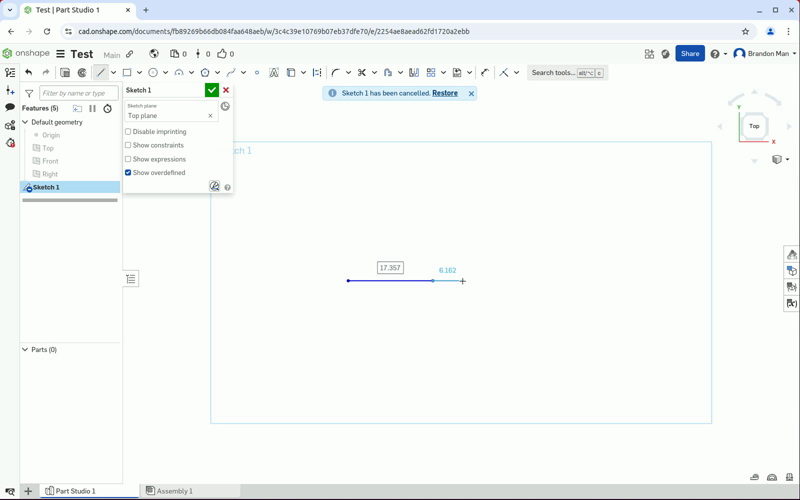
mouse_move(421, 260)
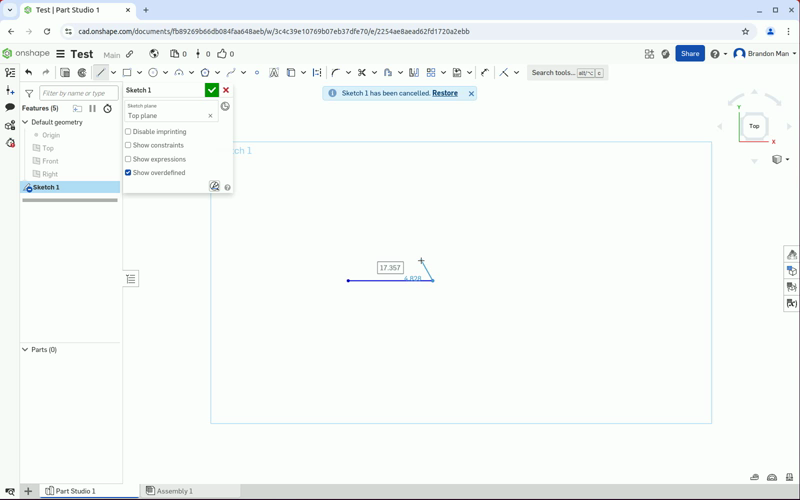
click(421, 260)
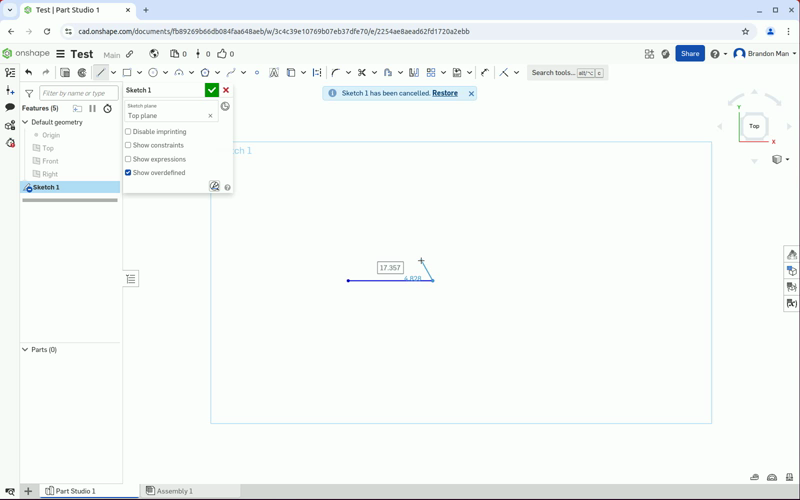
key_up(shift)
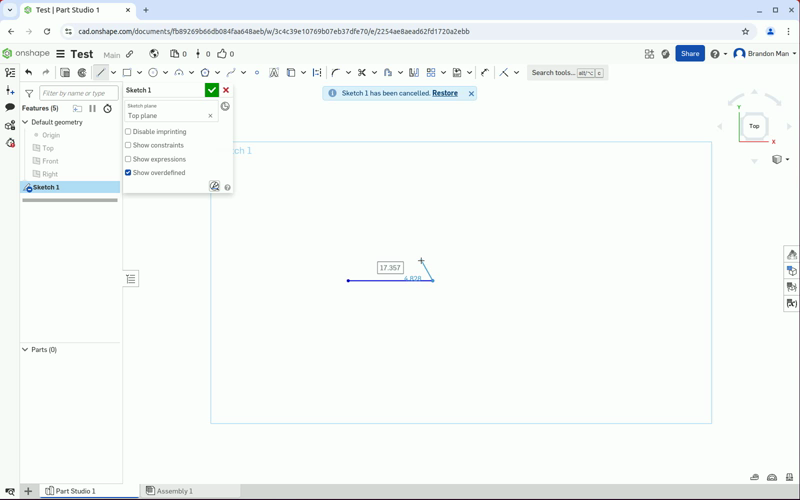
key_down(shift)
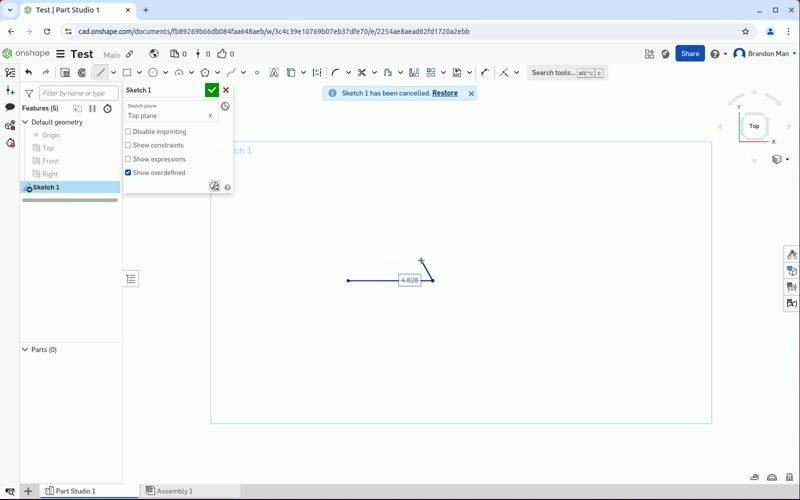
mouse_move(348, 260)
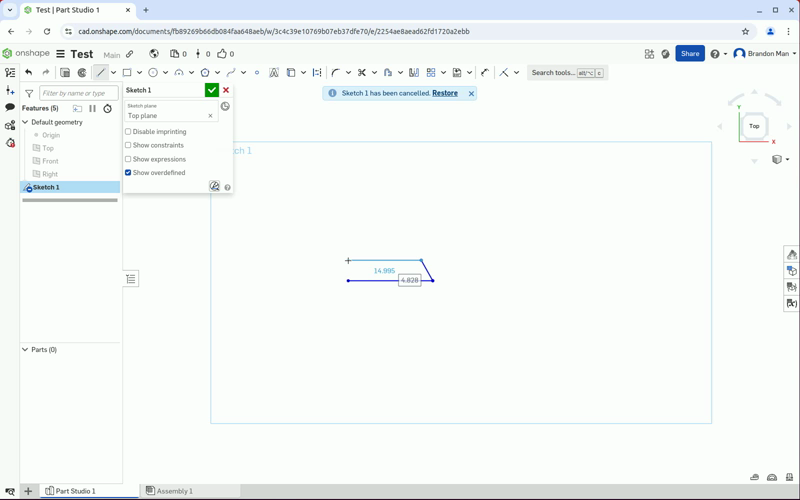
click(348, 260)
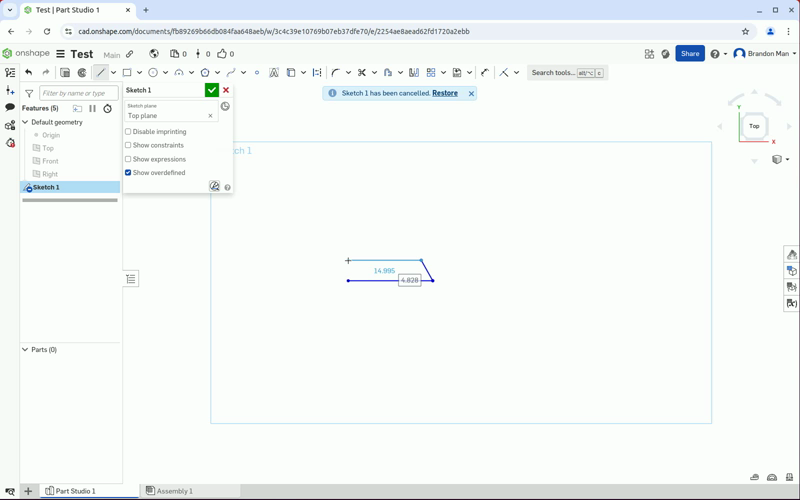
key_up(shift)
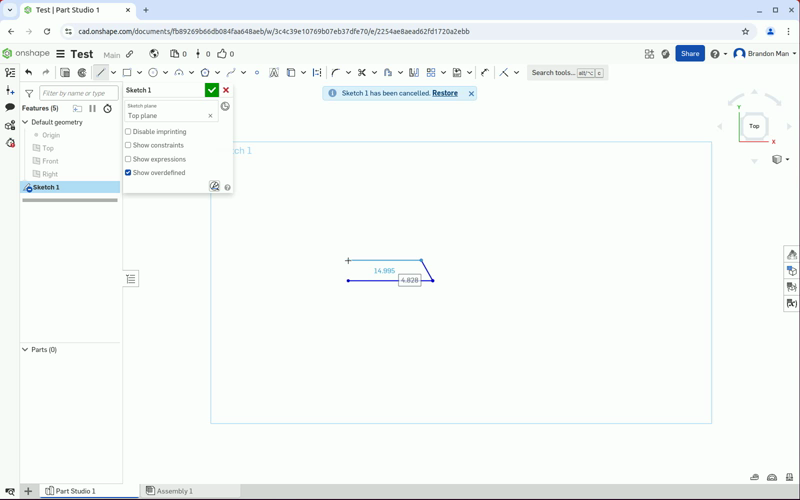
mouse_move(378, 260)
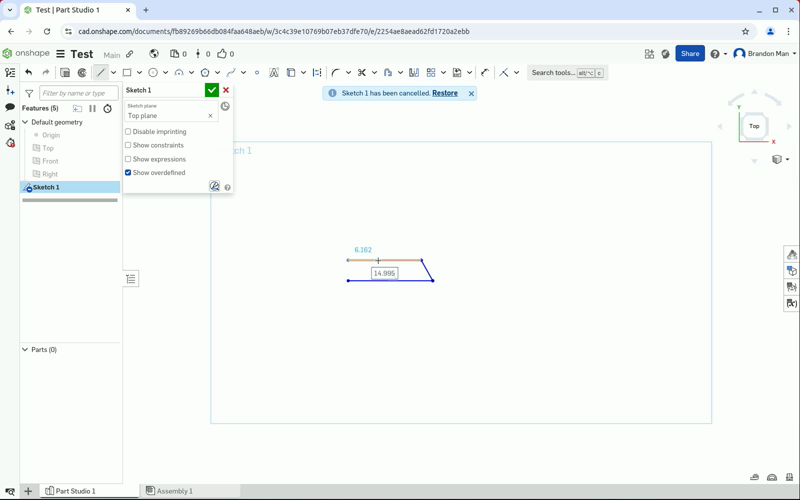
key_down(shift)
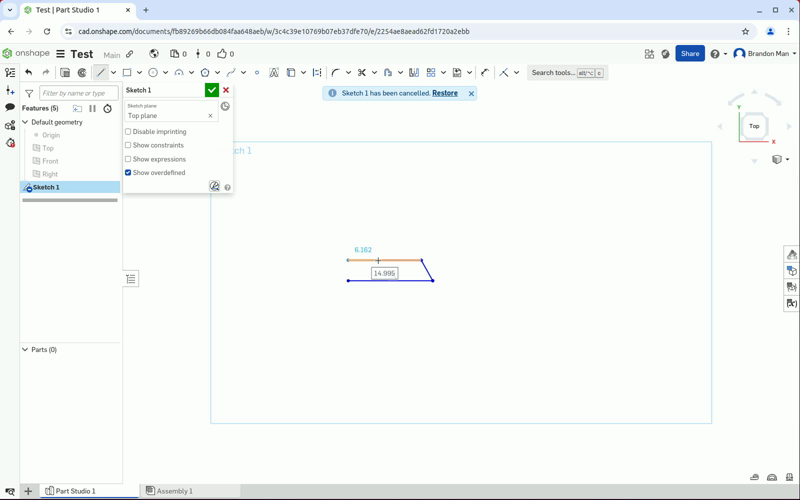
mouse_move(348, 280)
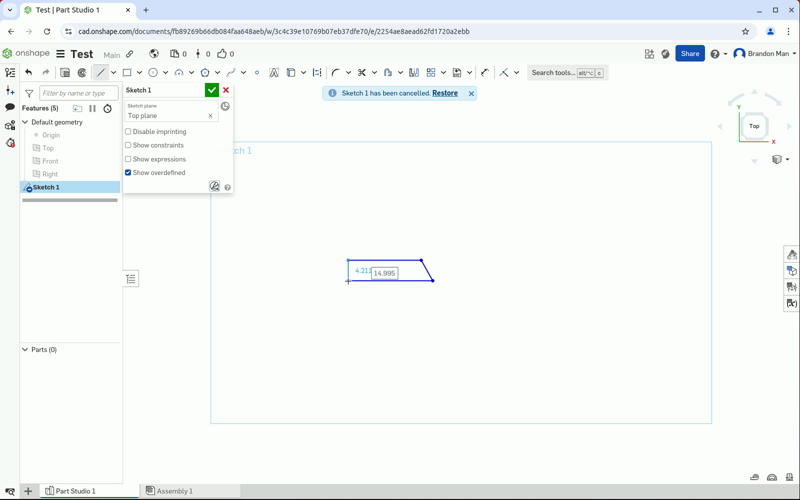
key_up(shift)
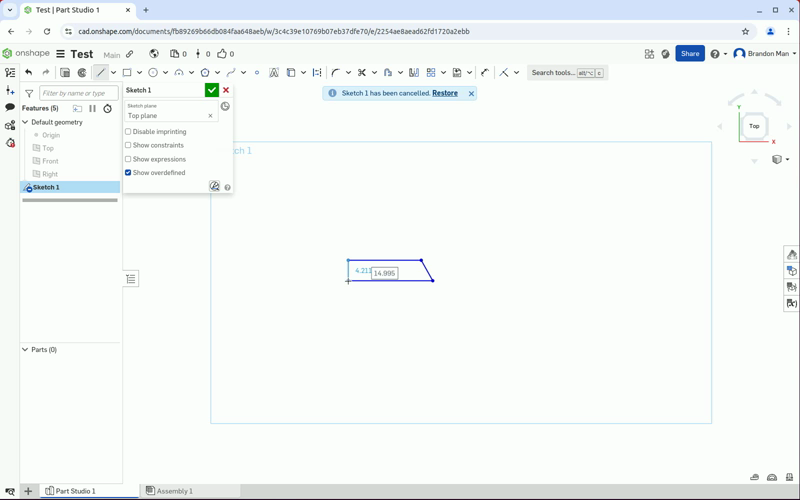
click(348, 280)
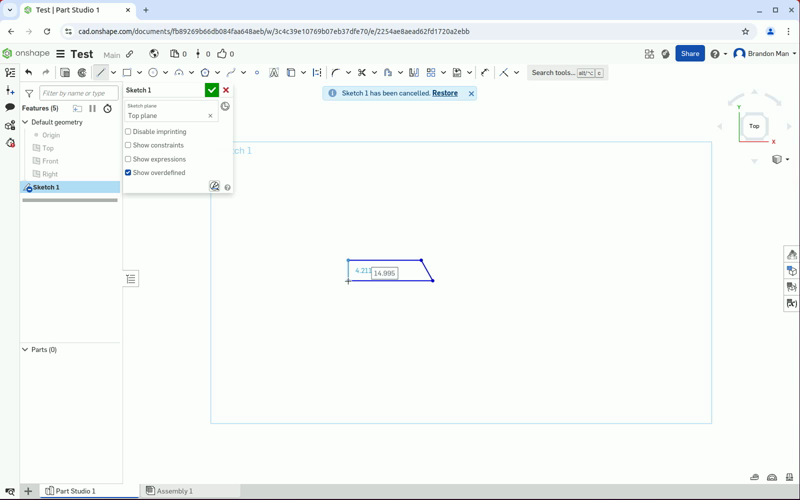
key(esc)
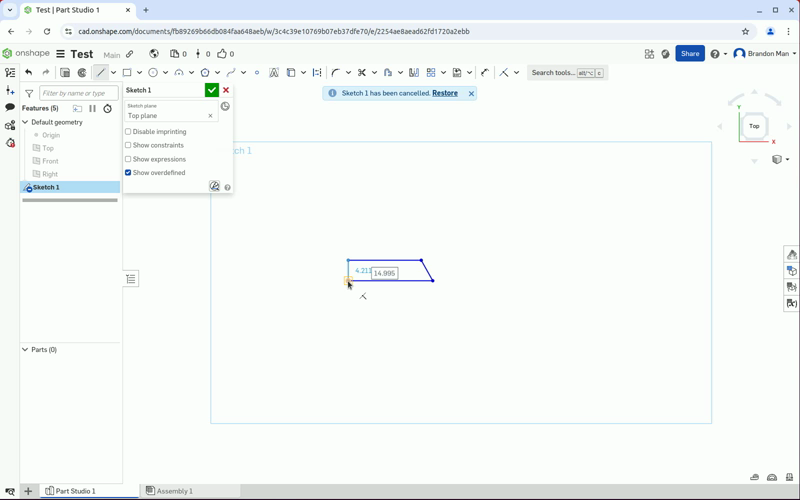
mouse_move(386, 273)
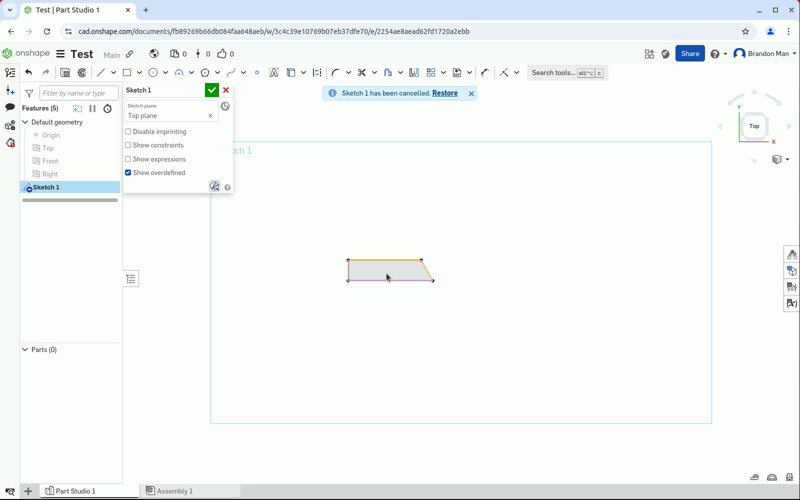
scroll(6)
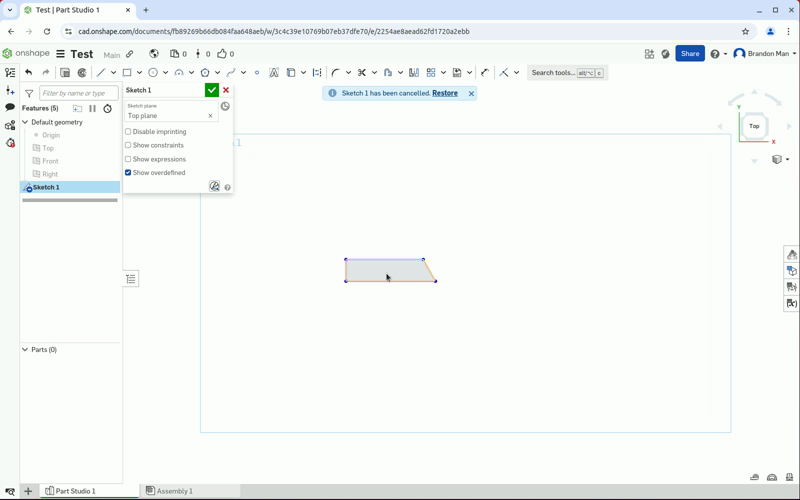
scroll(6)
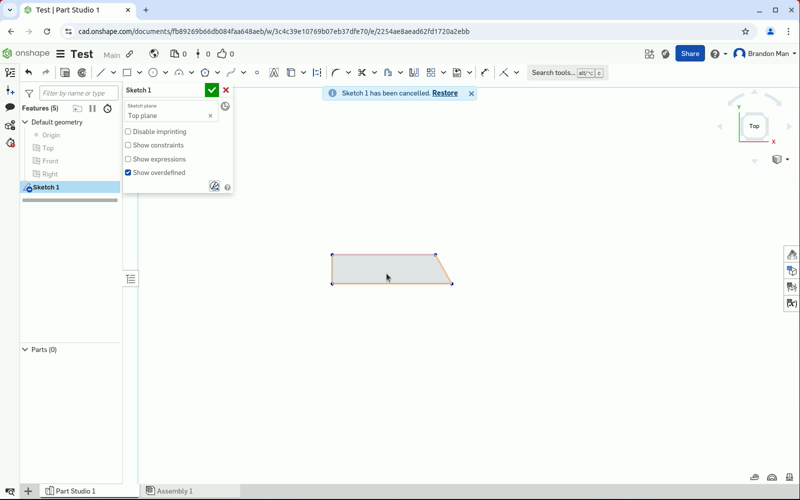
scroll(6)
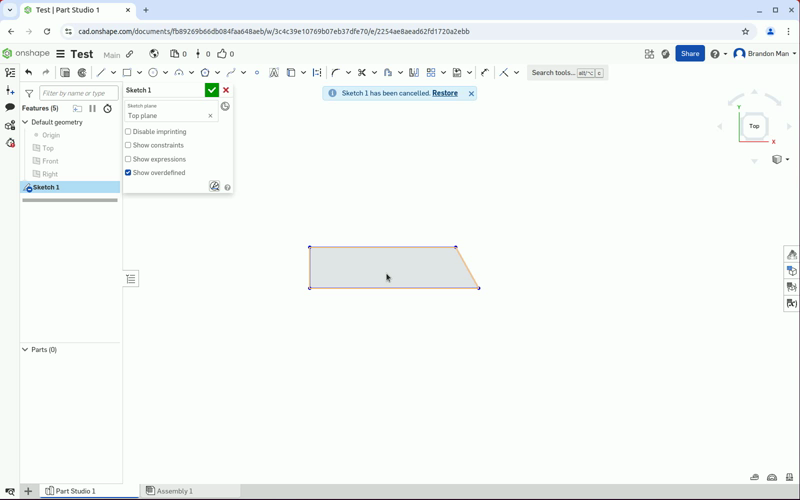
scroll(6)
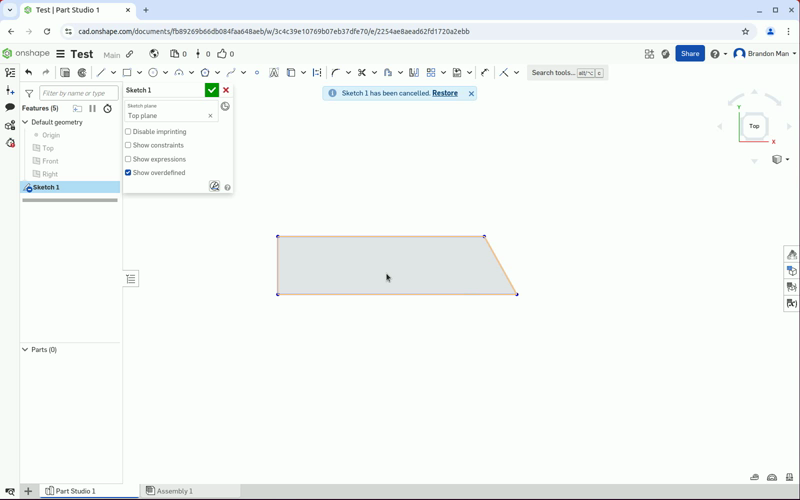
scroll(6)
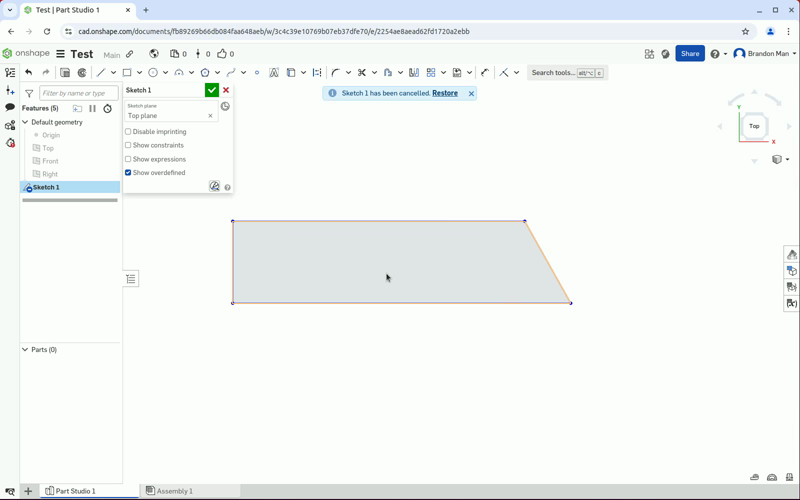
scroll(6)
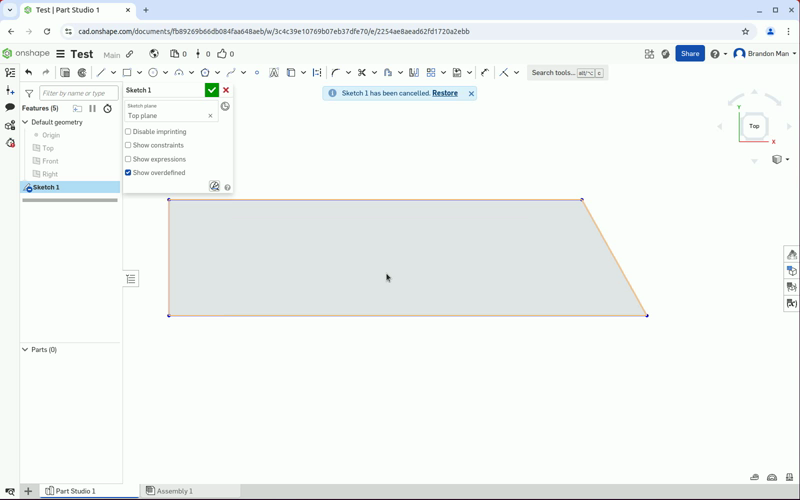
scroll(6)
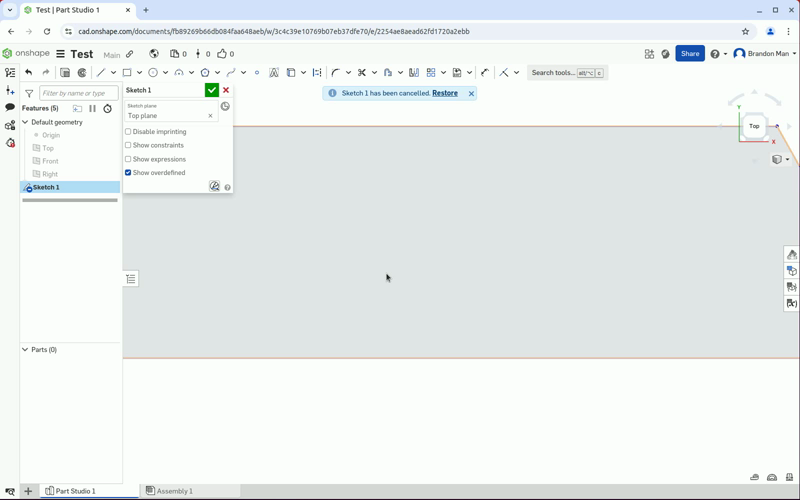
click(386, 273)
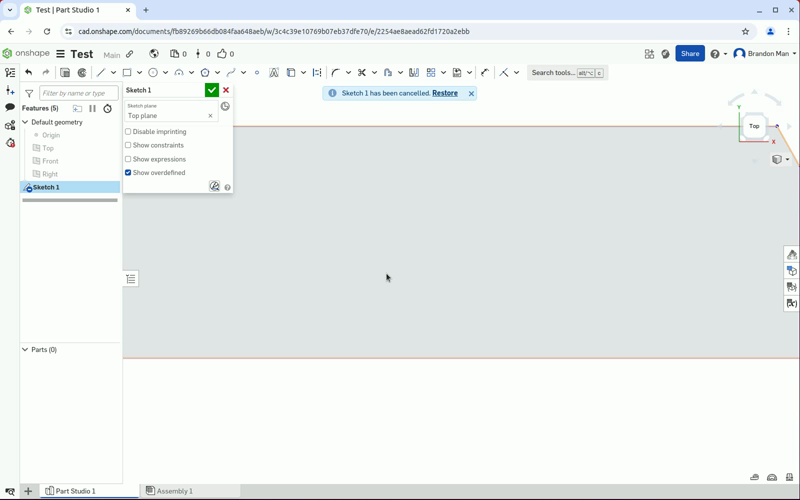
scroll(-6)
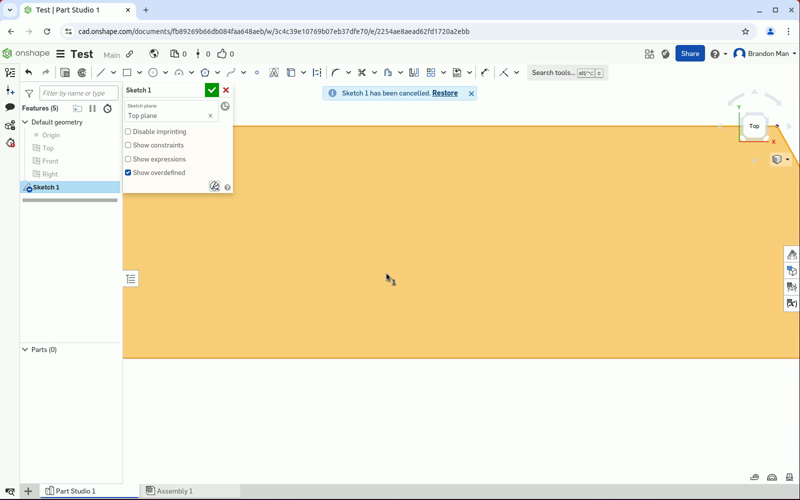
scroll(-6)
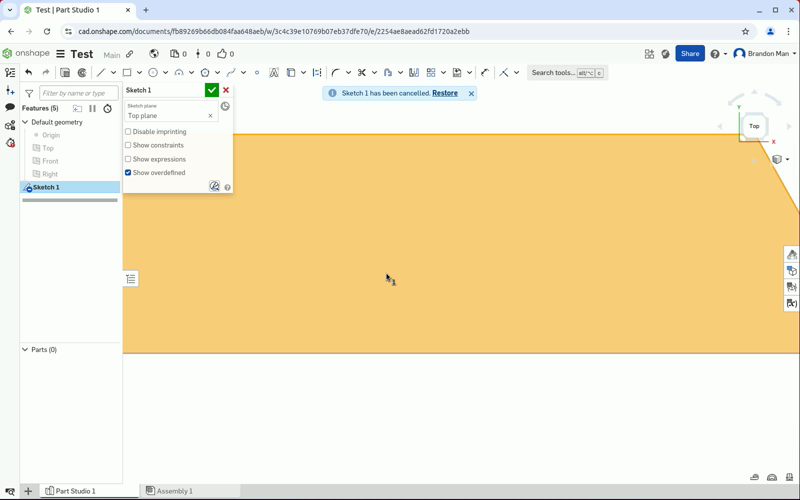
scroll(-6)
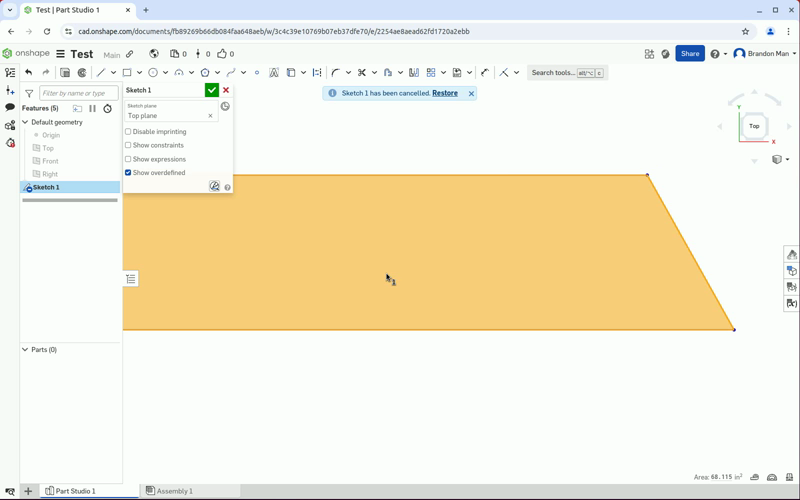
scroll(-6)
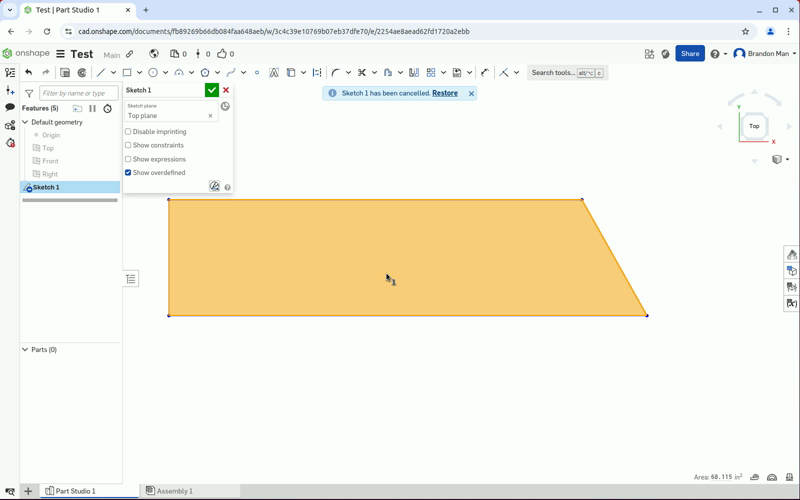
scroll(-6)
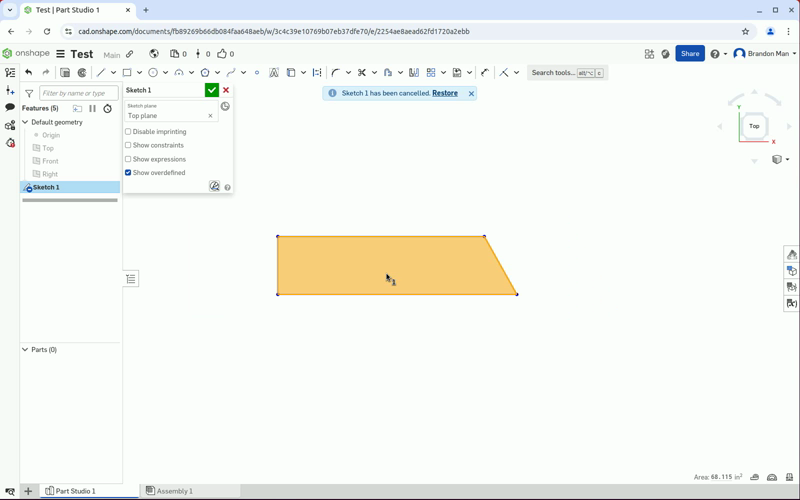
scroll(-6)
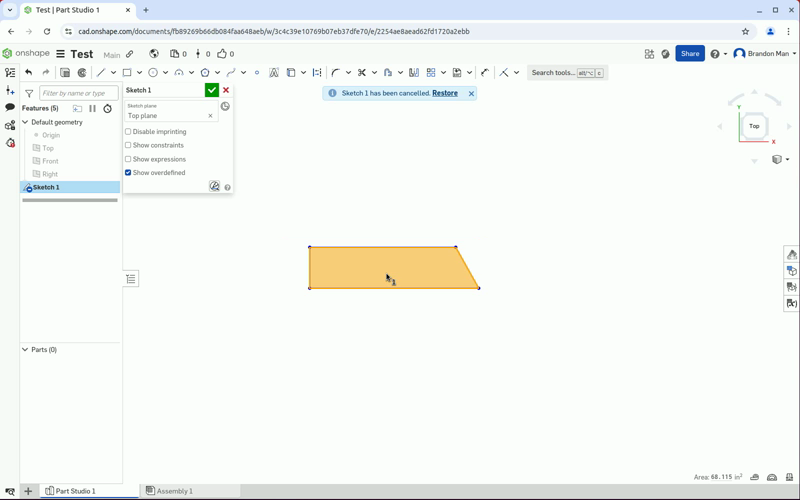
scroll(-6)
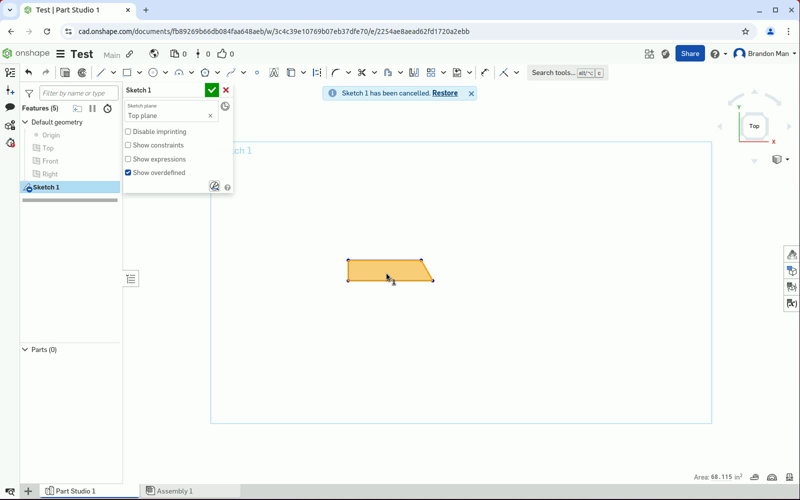
mouse_move(73, 352)
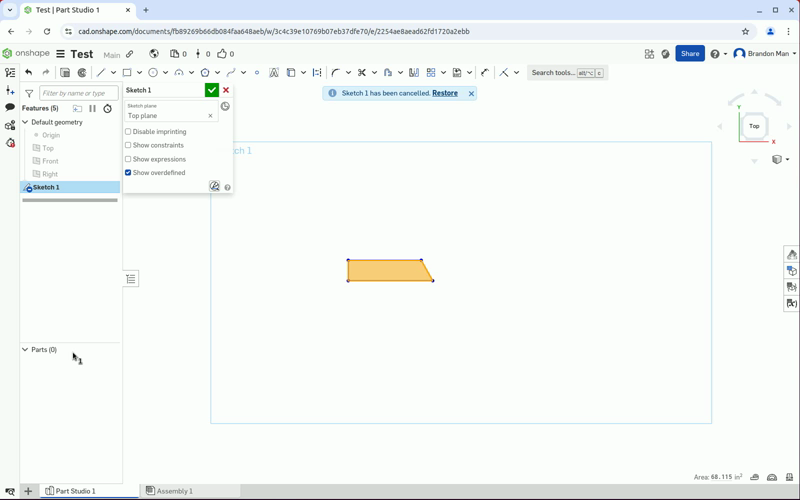
key(shift+y)
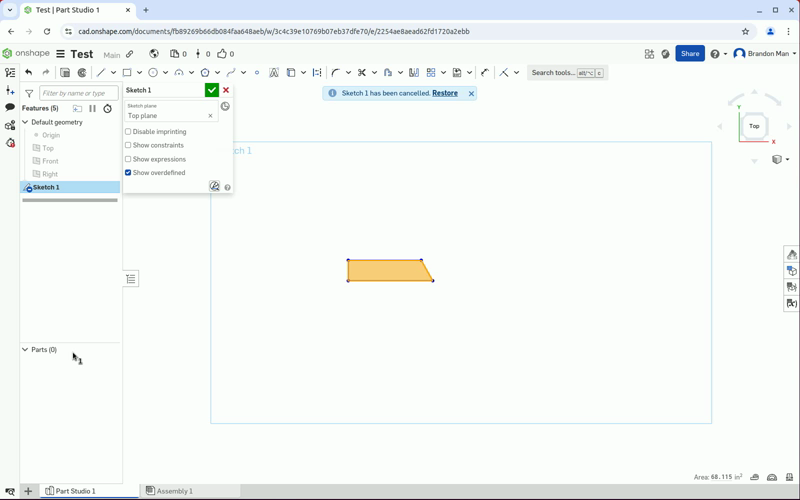
key(shift+e)
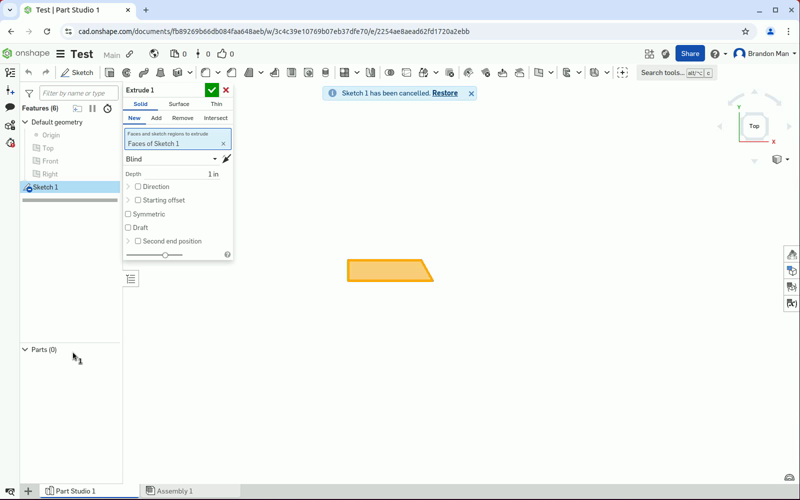
mouse_move(143, 106)
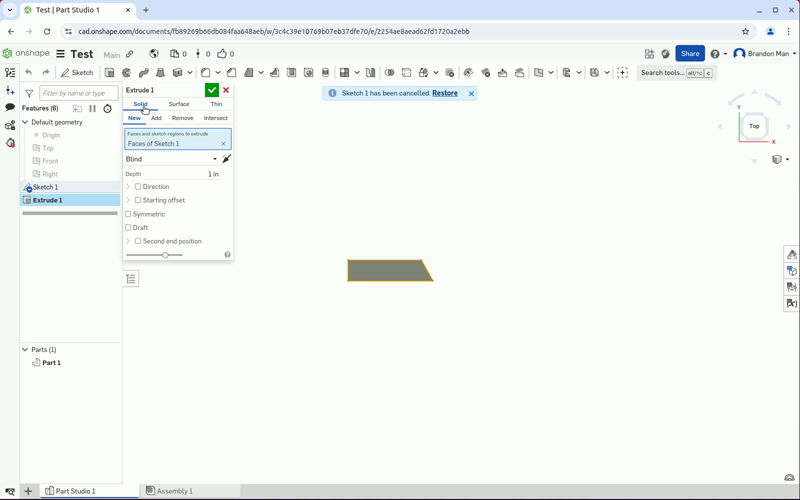
click(143, 106)
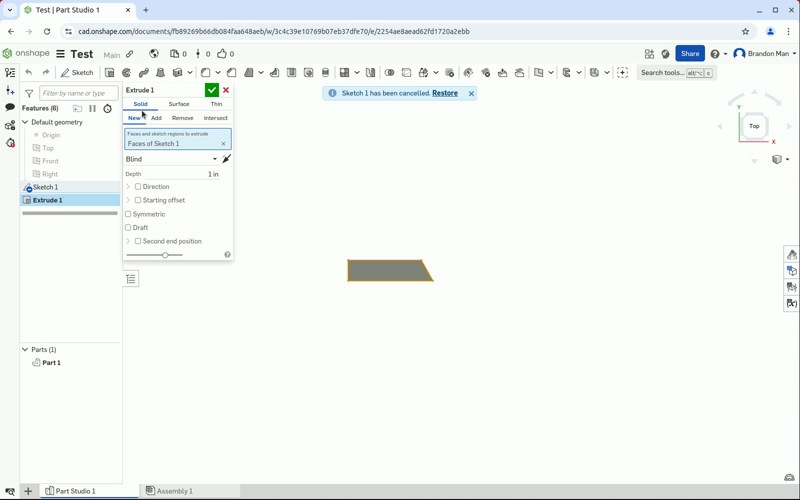
mouse_move(137, 120)
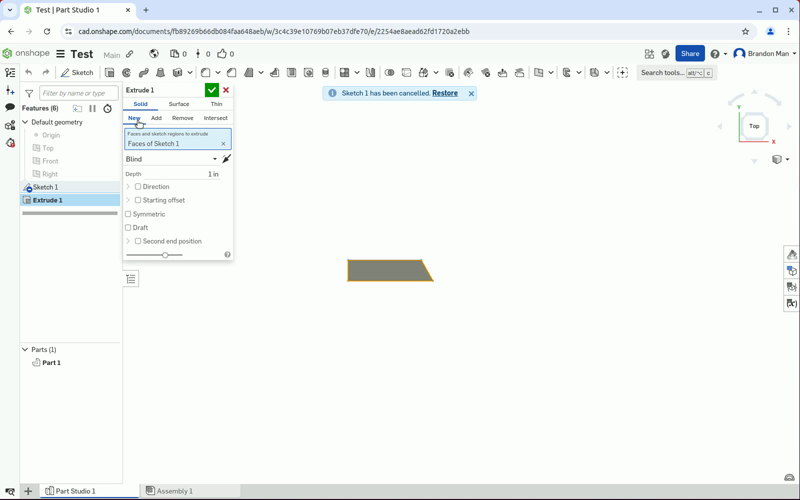
click(137, 120)
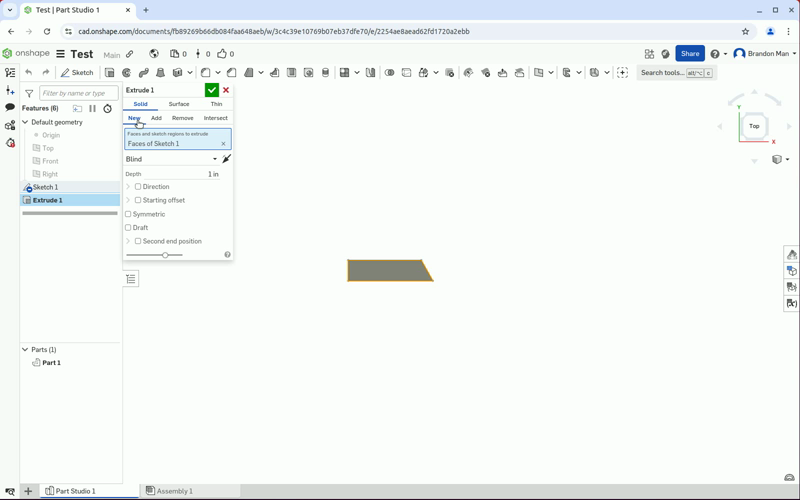
key(tab, 4)
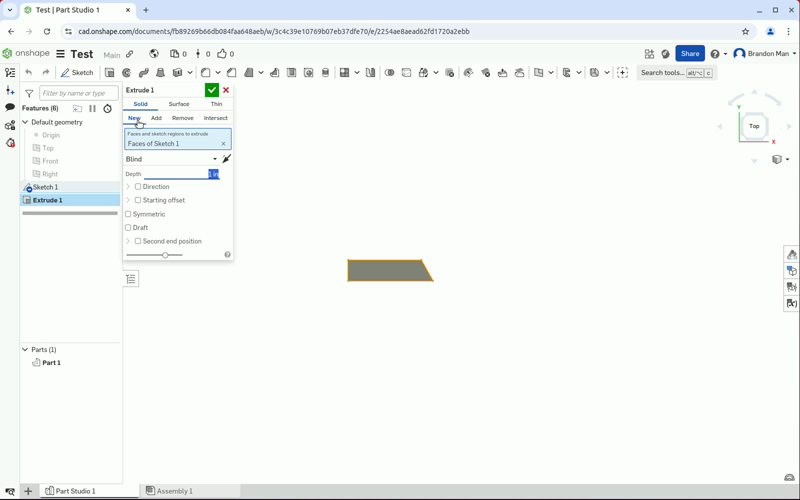
text(4.333)
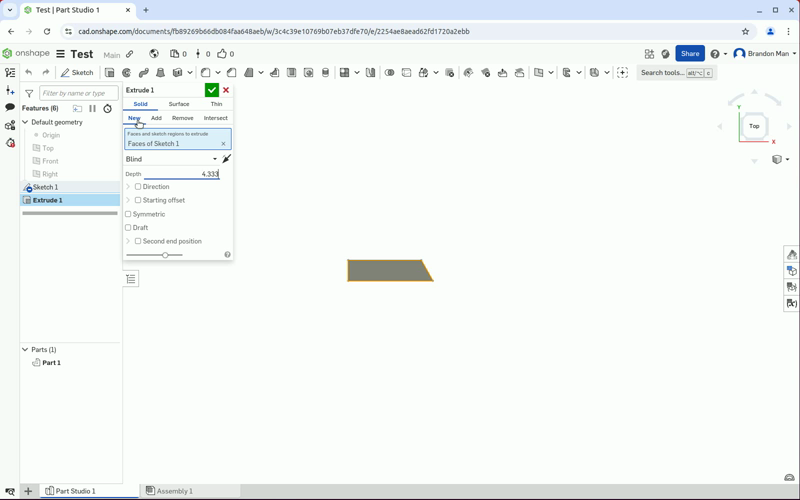
key(enter)
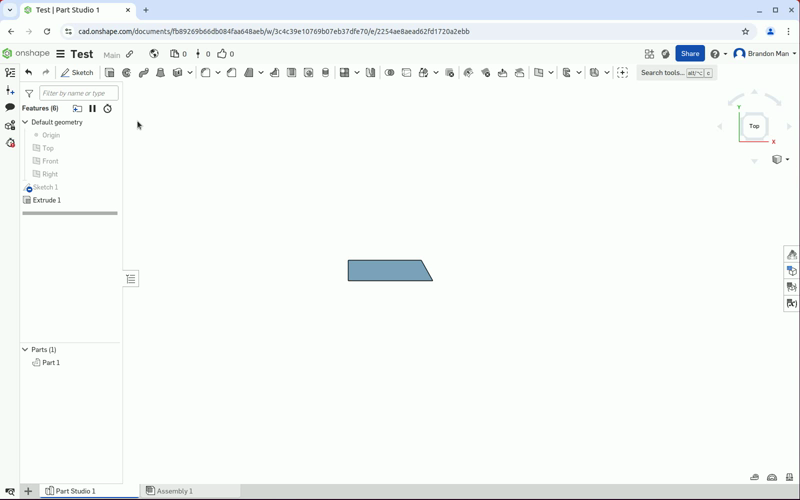
key(shift+h)
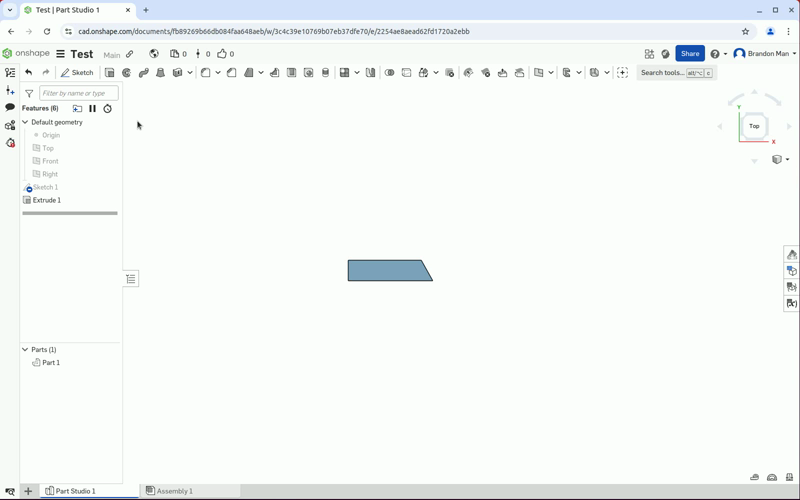
key(shift+h)
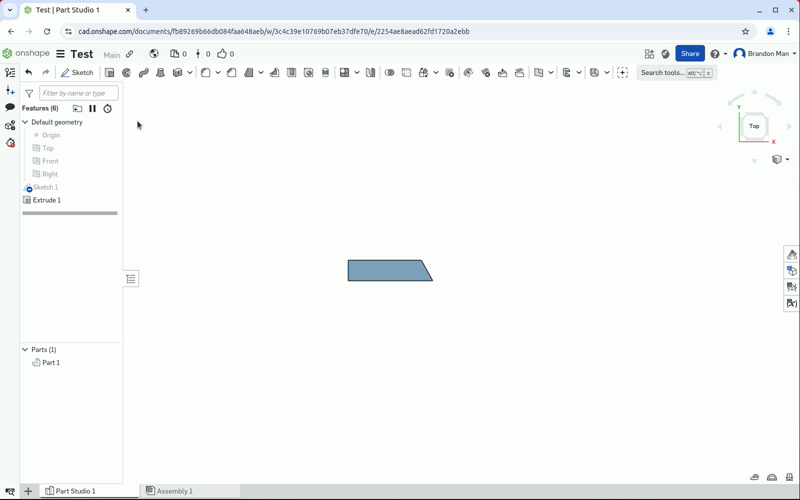
mouse_move(73, 189)
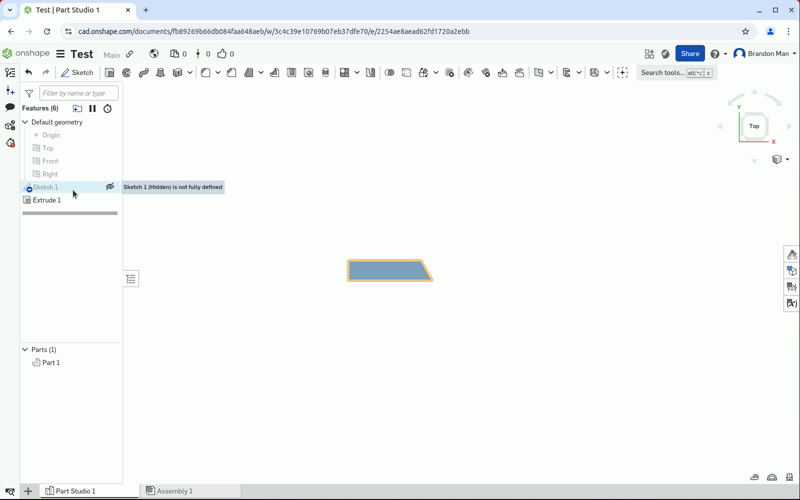
click(73, 189)
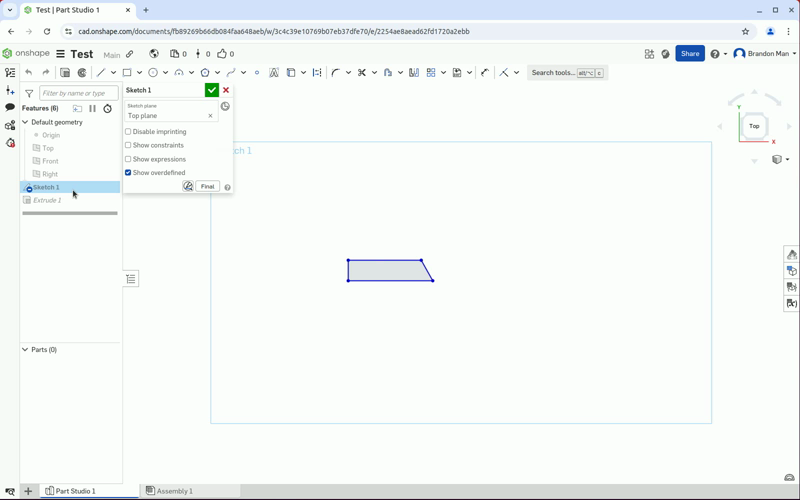
mouse_move(229, 92)
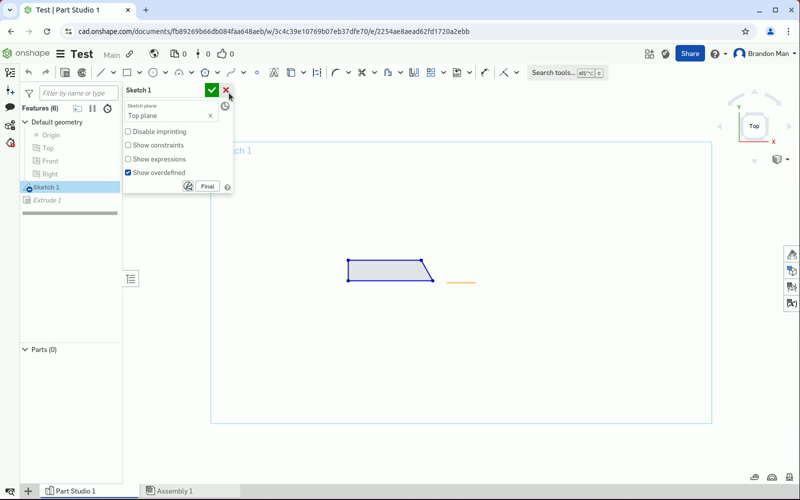
click(229, 92)
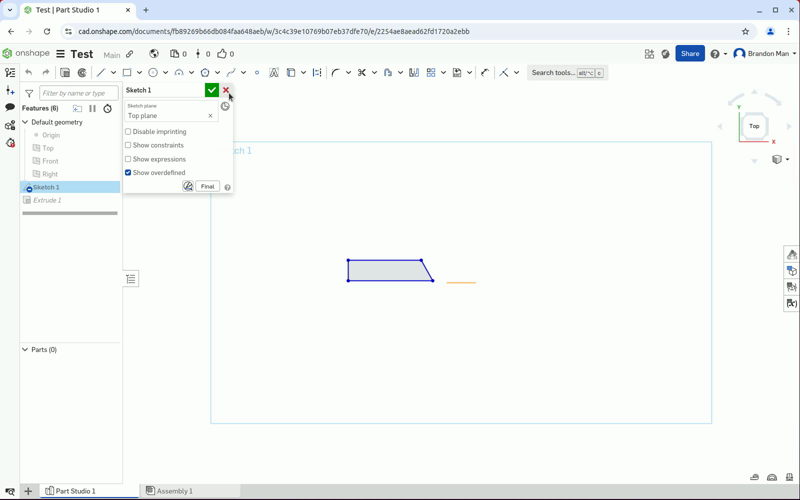
key(shift+s)
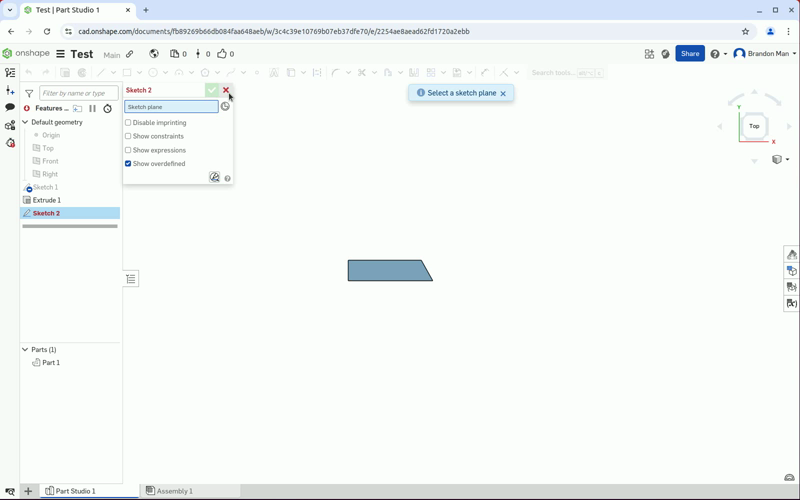
mouse_move(73, 150)
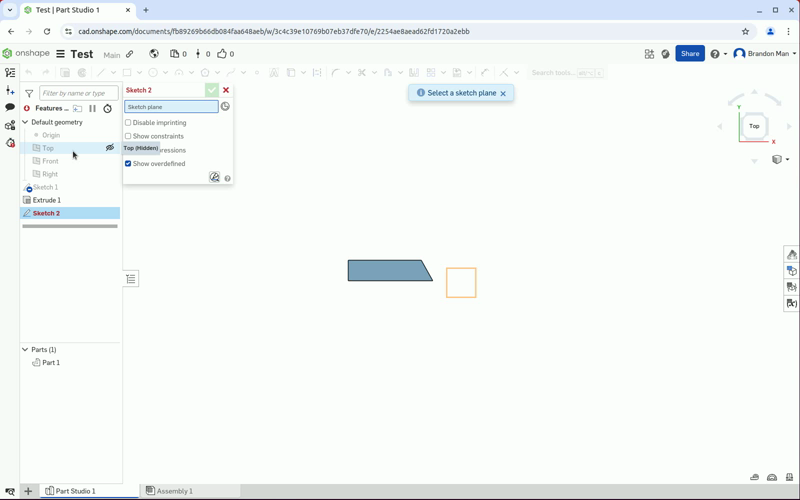
click(73, 150)
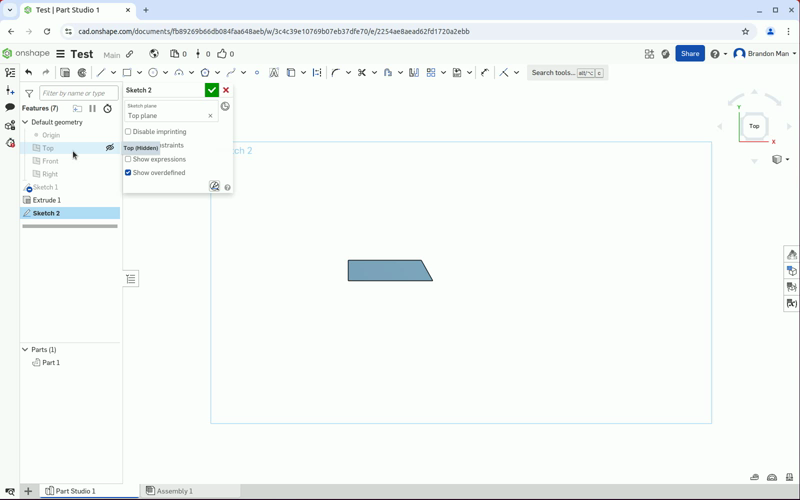
mouse_move(73, 352)
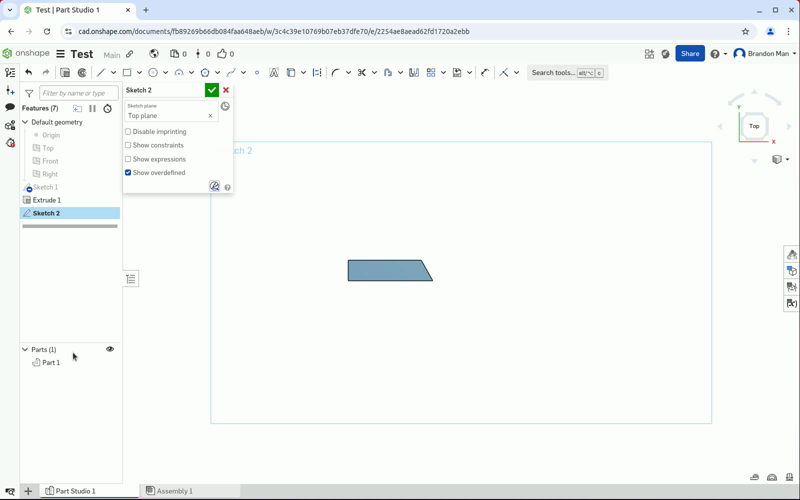
key(y)
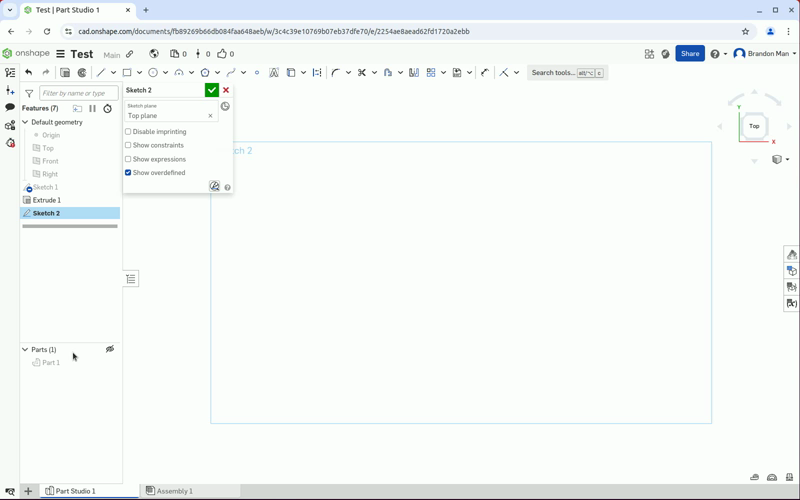
key(l)
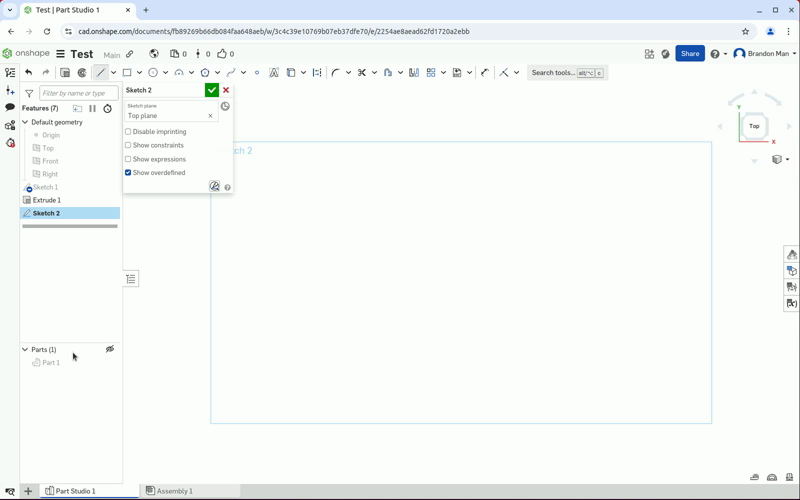
key_down(shift)
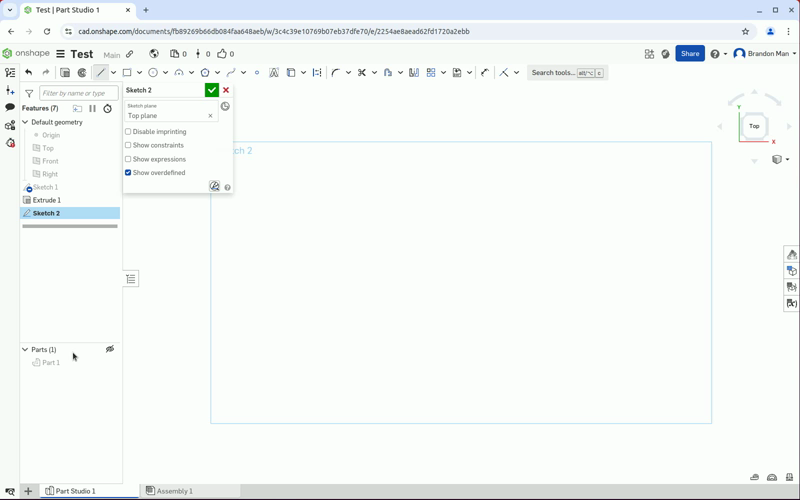
mouse_move(420, 259)
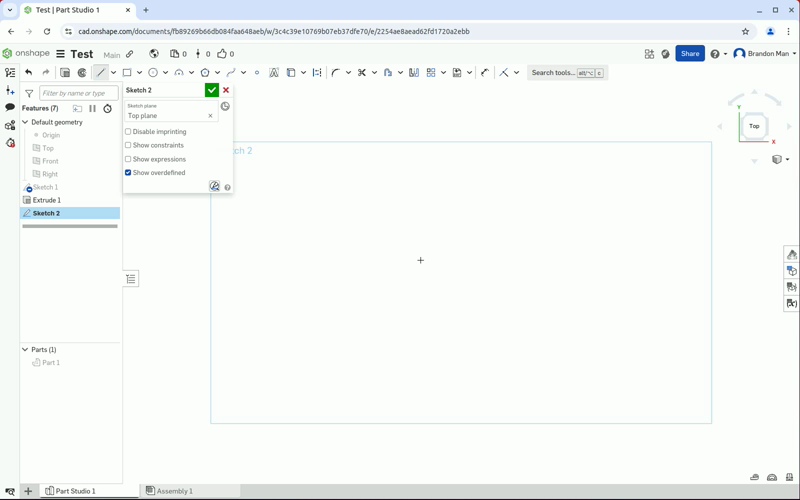
click(420, 259)
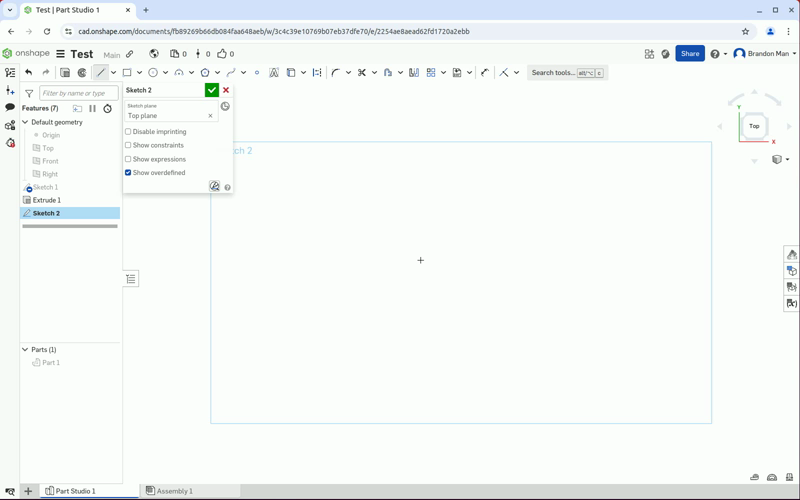
key_up(shift)
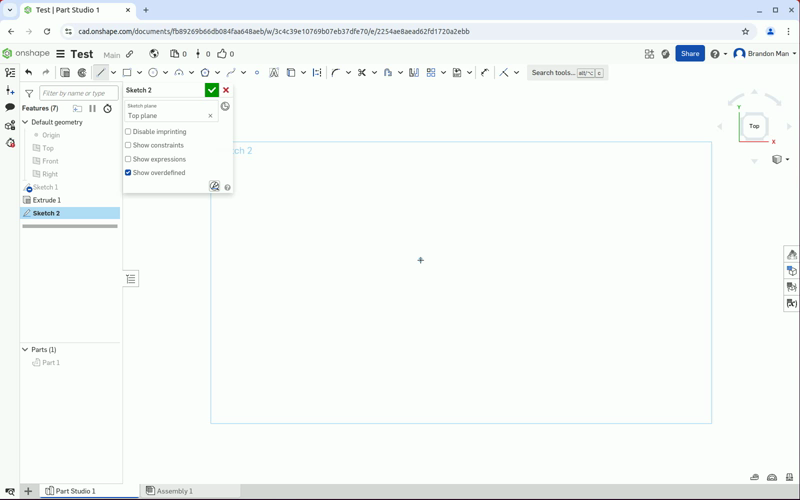
key_down(shift)
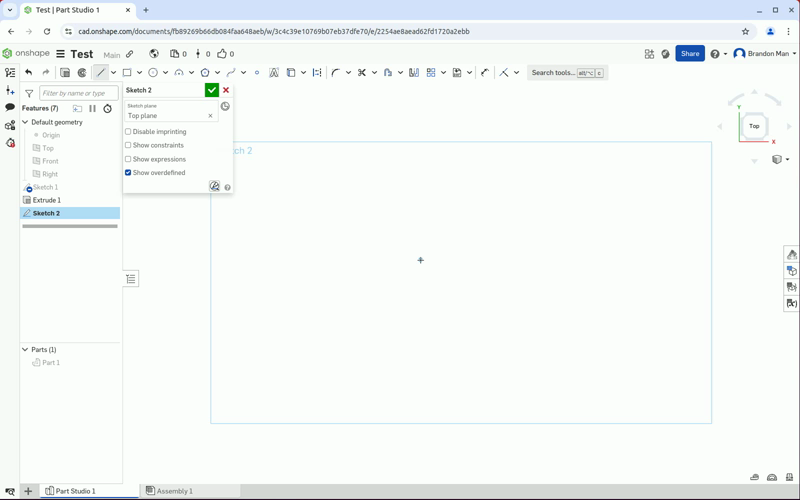
mouse_move(450, 259)
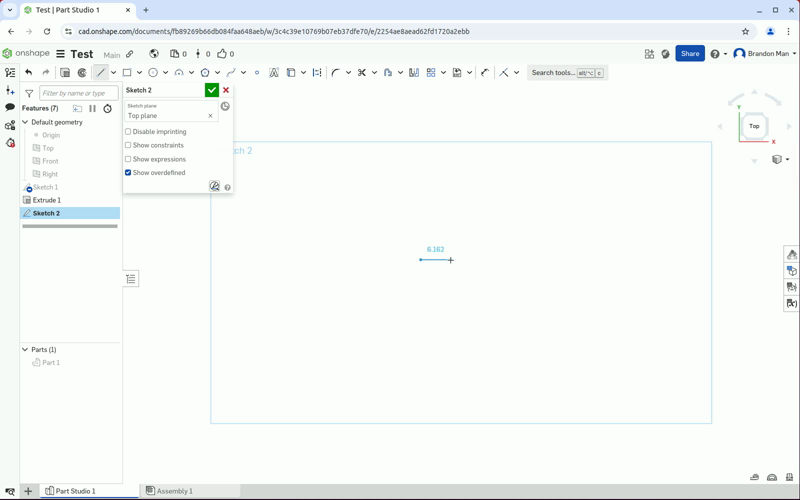
mouse_move(432, 279)
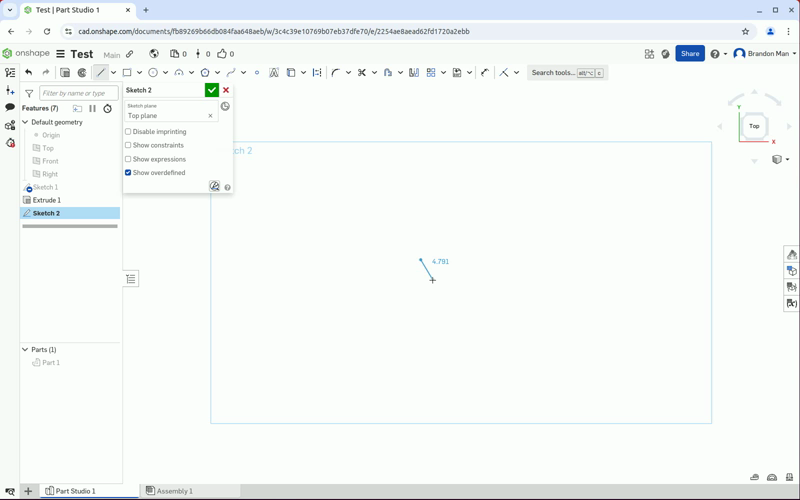
click(432, 279)
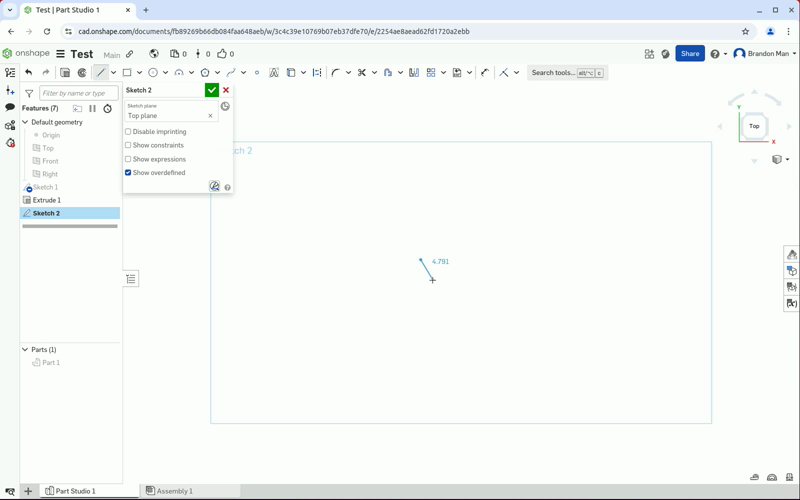
key_up(shift)
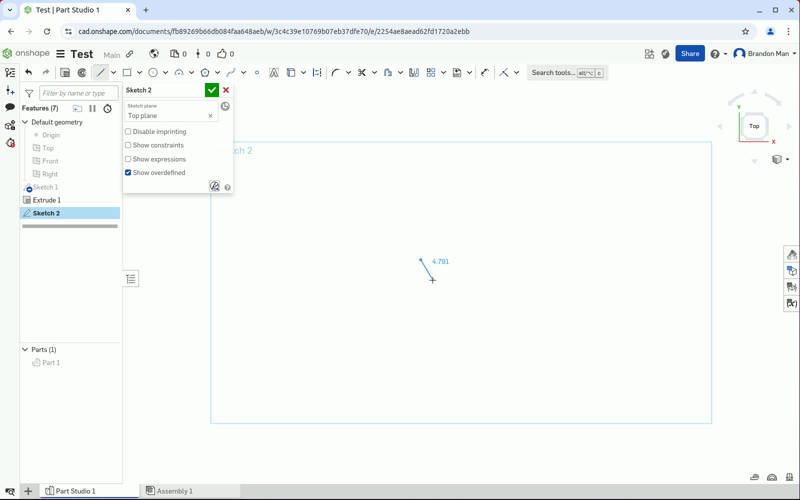
key_down(shift)
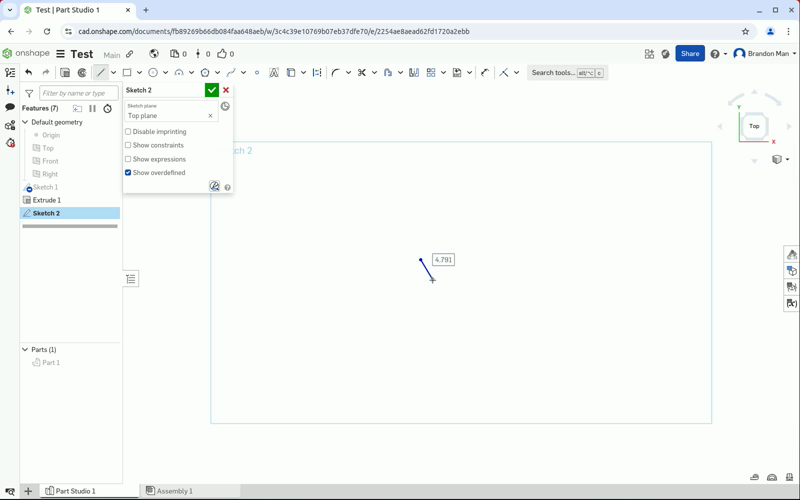
mouse_move(462, 279)
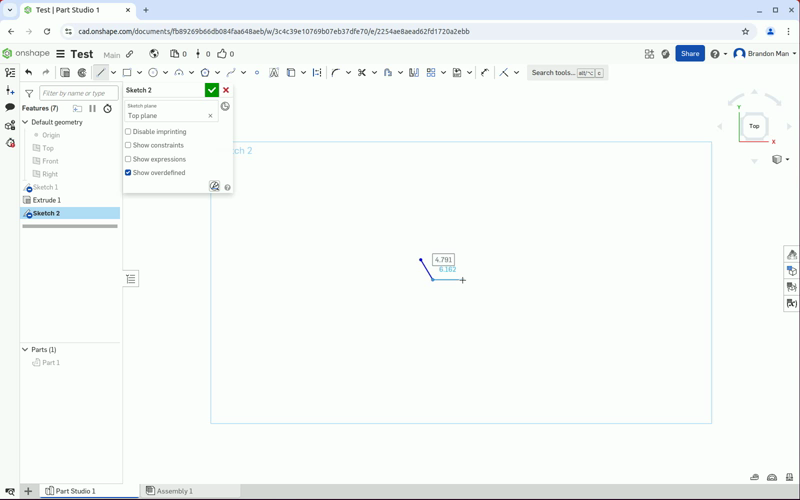
mouse_move(461, 329)
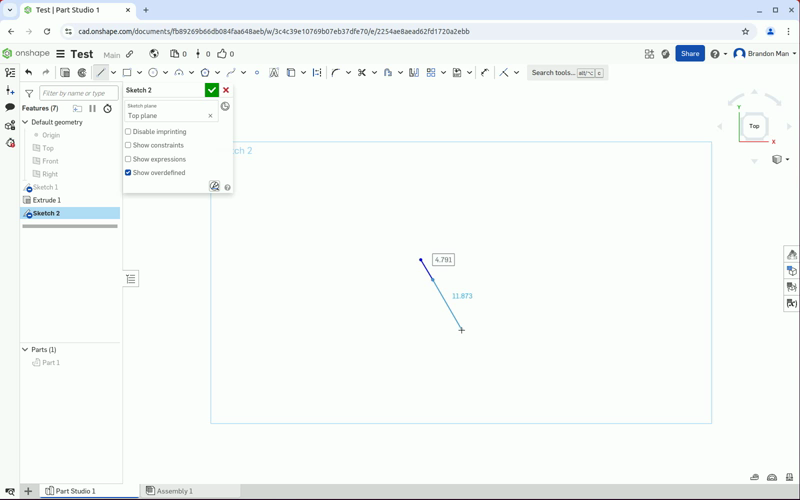
click(461, 329)
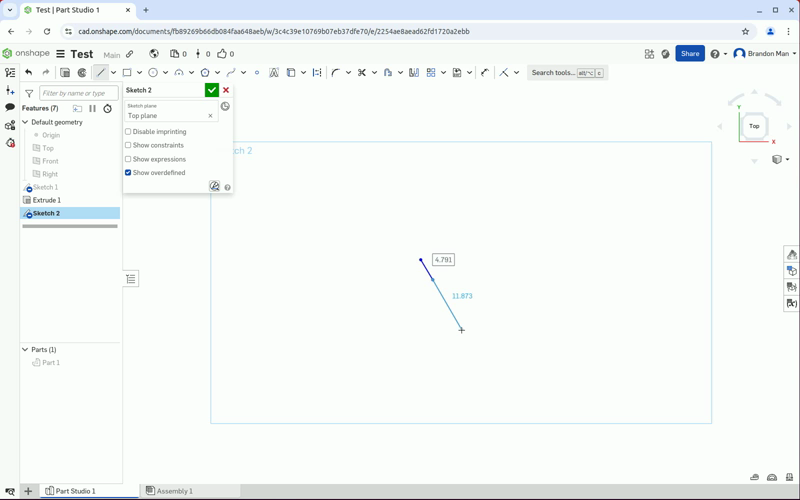
key_up(shift)
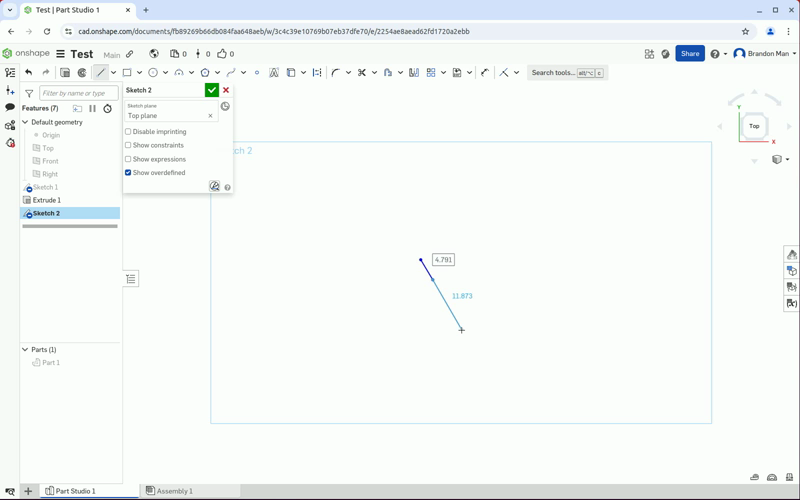
key_down(shift)
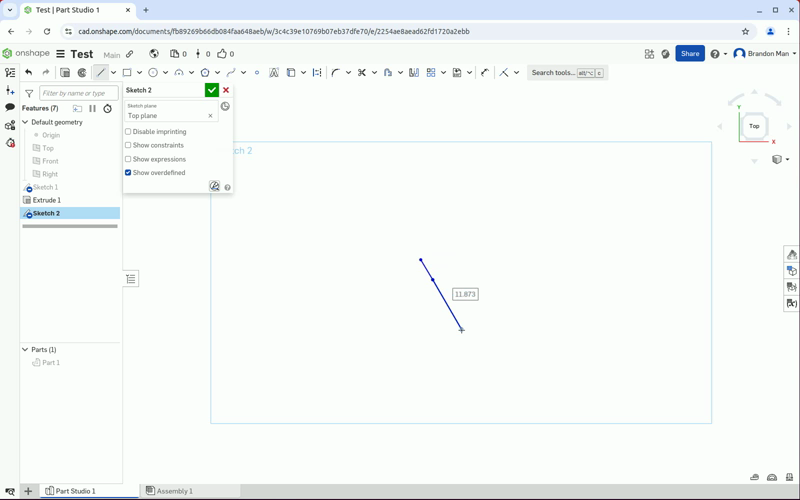
mouse_move(492, 329)
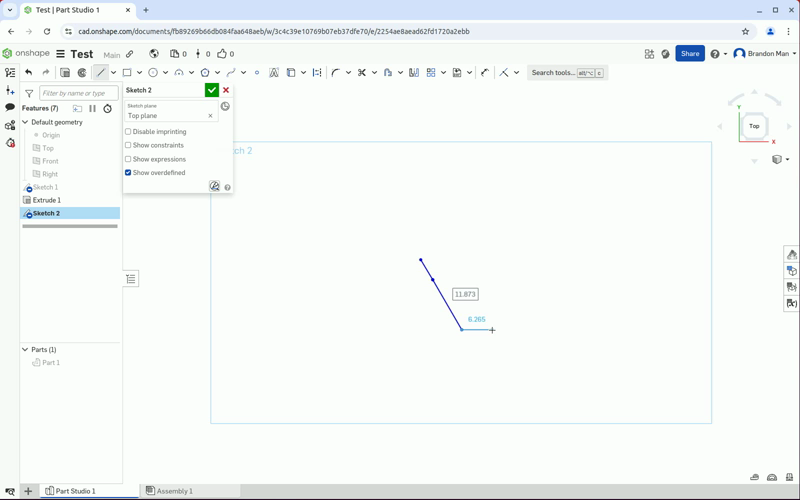
mouse_move(474, 309)
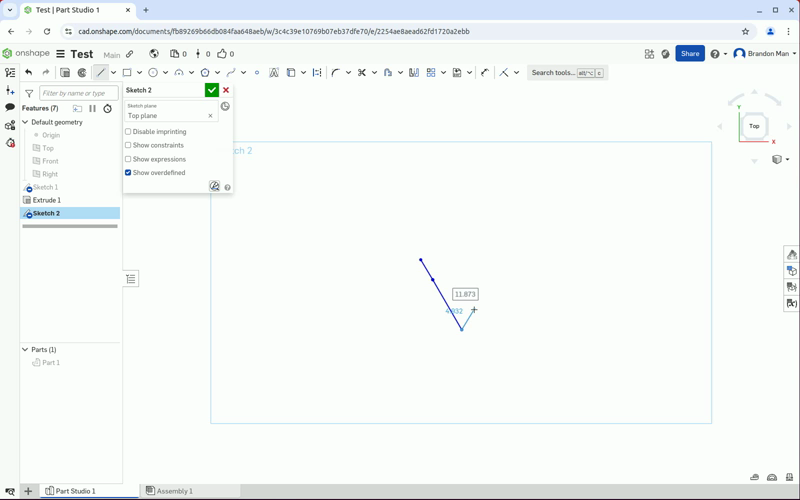
click(474, 309)
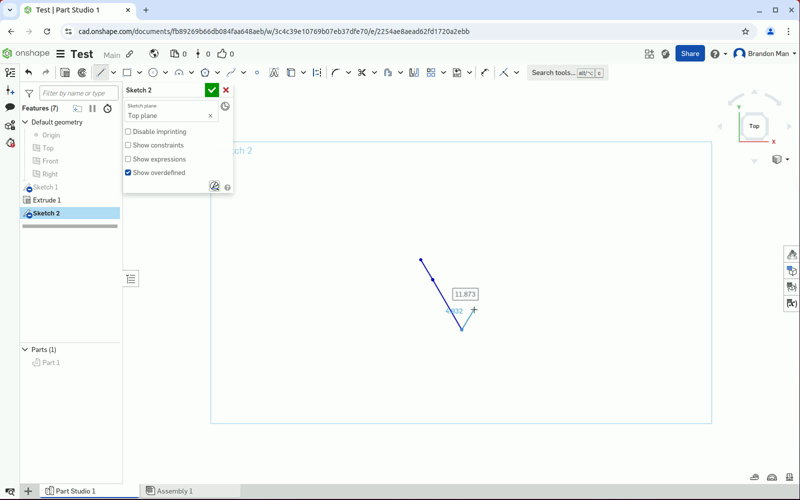
key_up(shift)
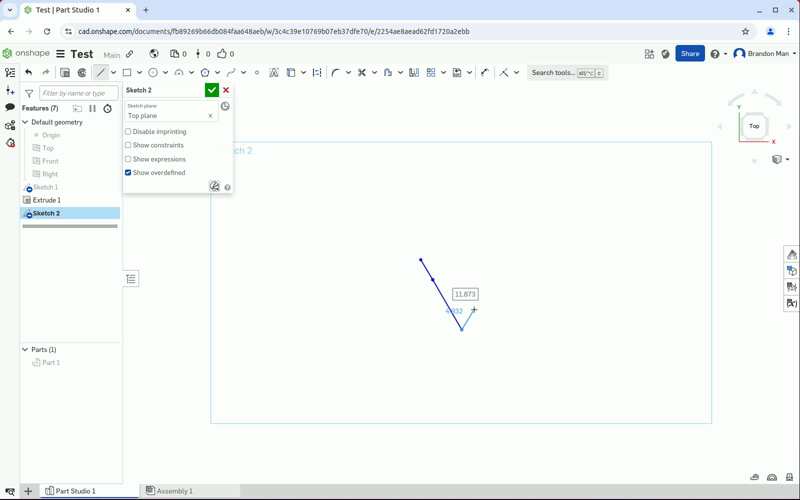
key_down(shift)
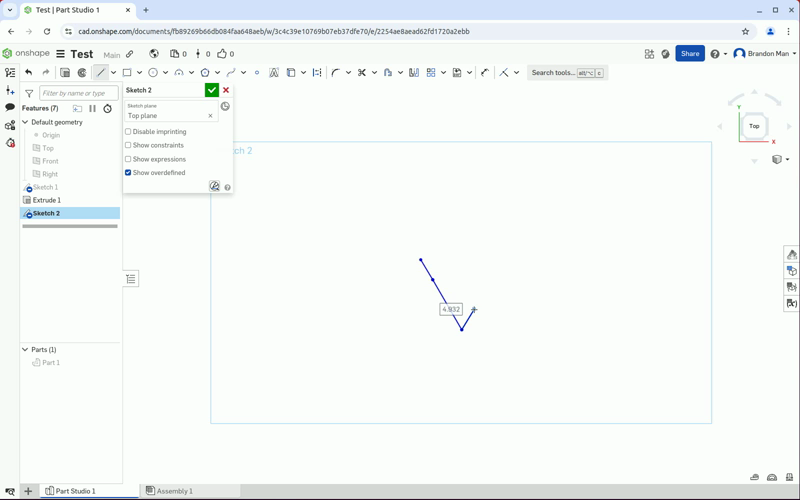
mouse_move(504, 309)
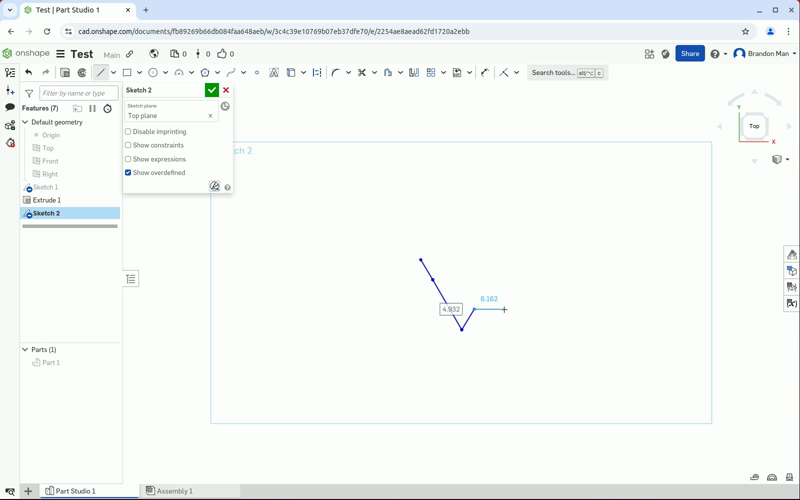
mouse_move(502, 259)
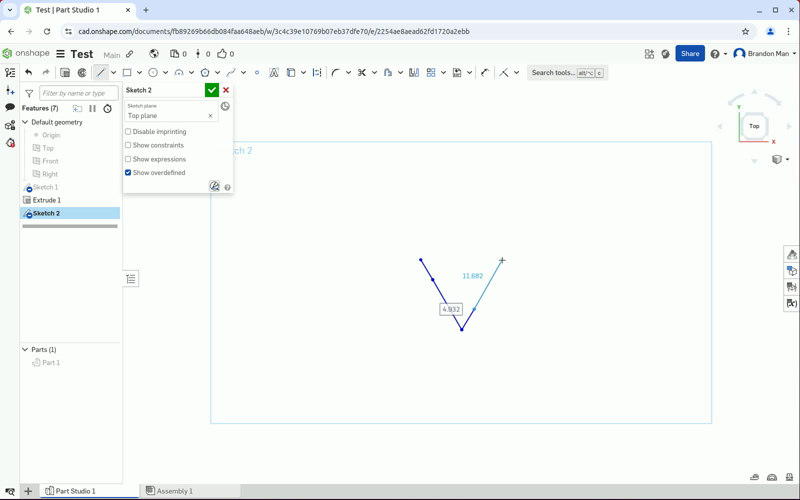
click(502, 259)
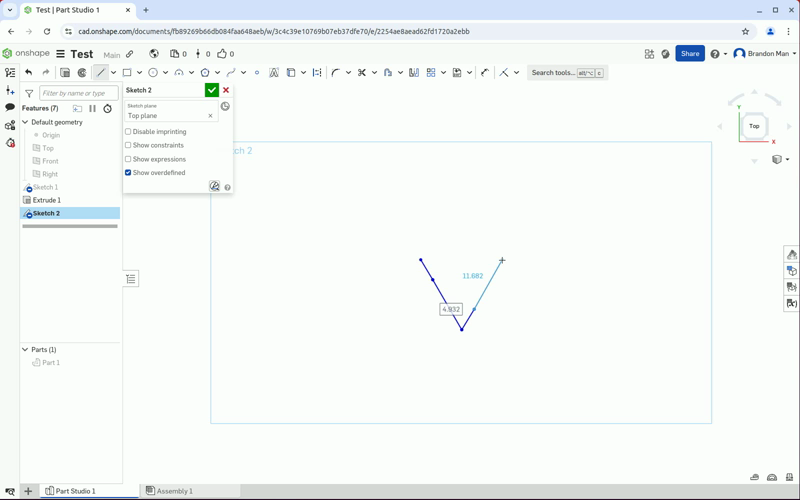
key_up(shift)
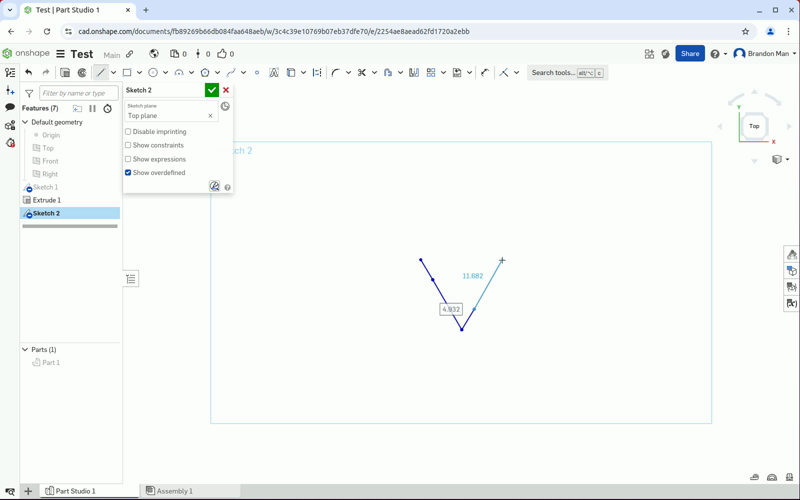
key_down(shift)
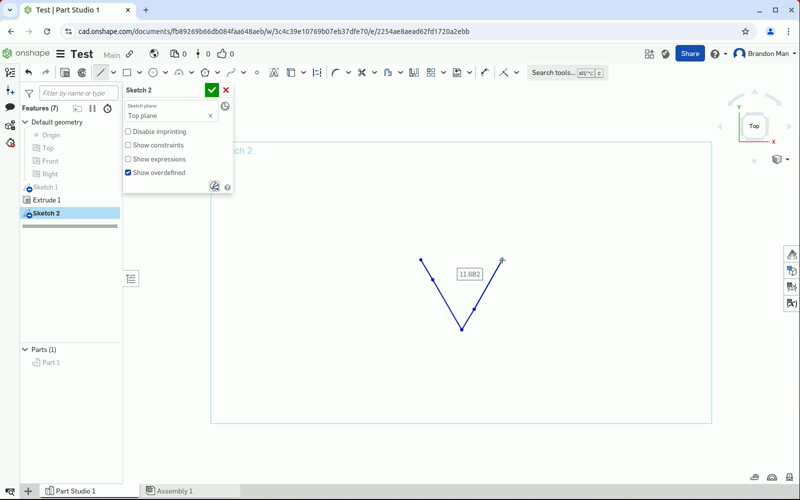
mouse_move(532, 259)
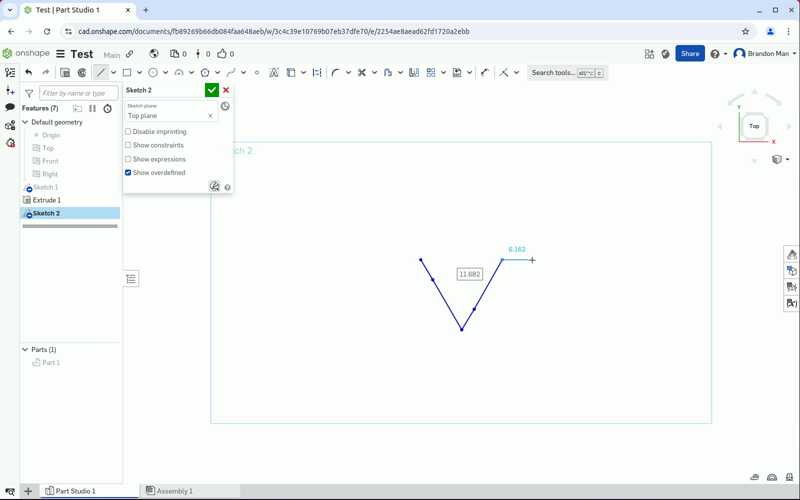
mouse_move(478, 259)
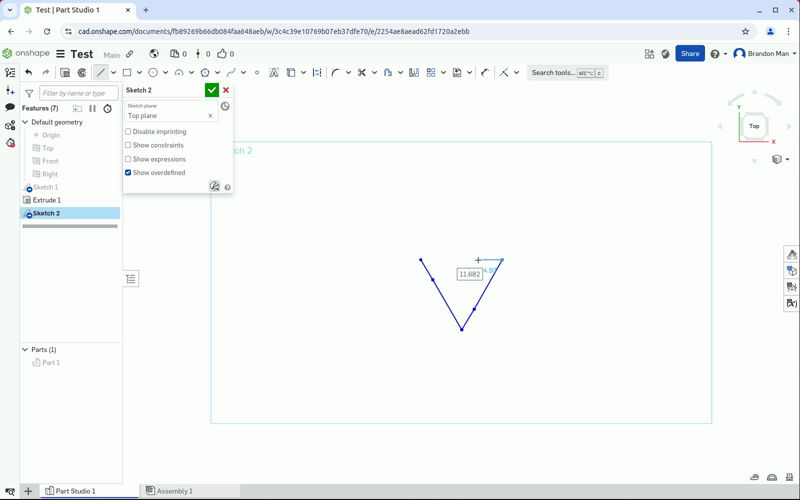
click(478, 259)
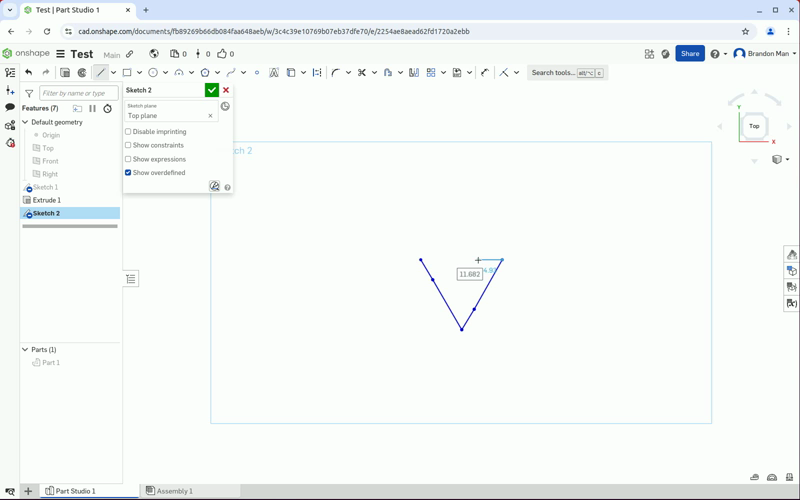
key_up(shift)
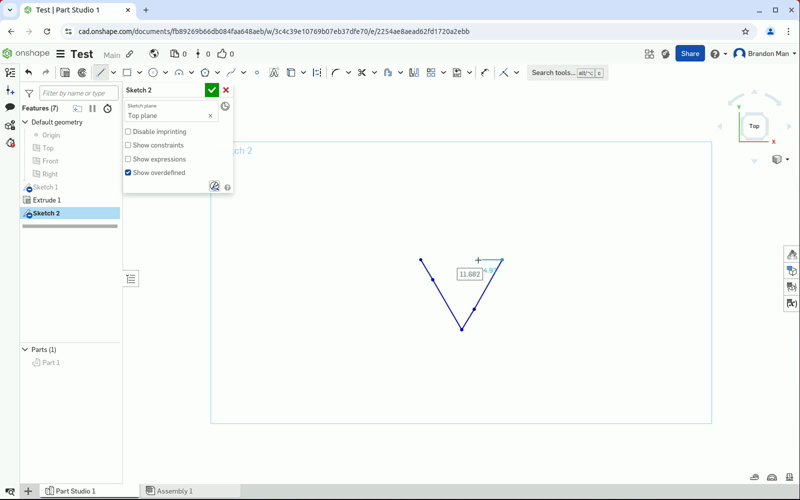
mouse_move(508, 259)
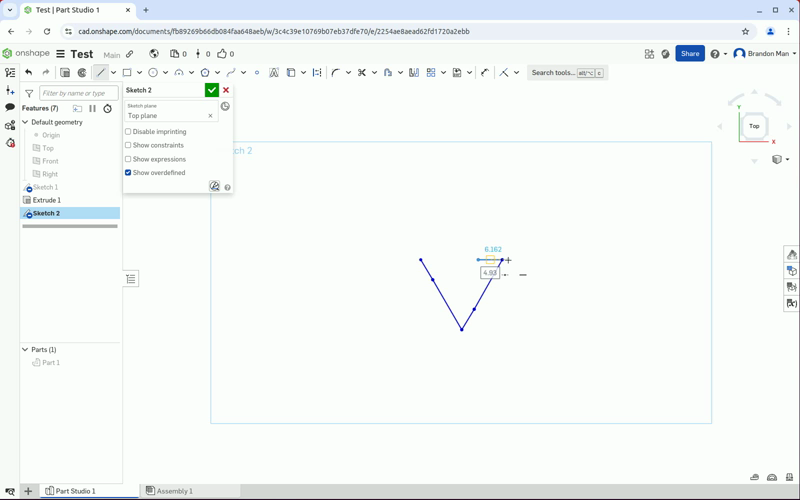
key_down(shift)
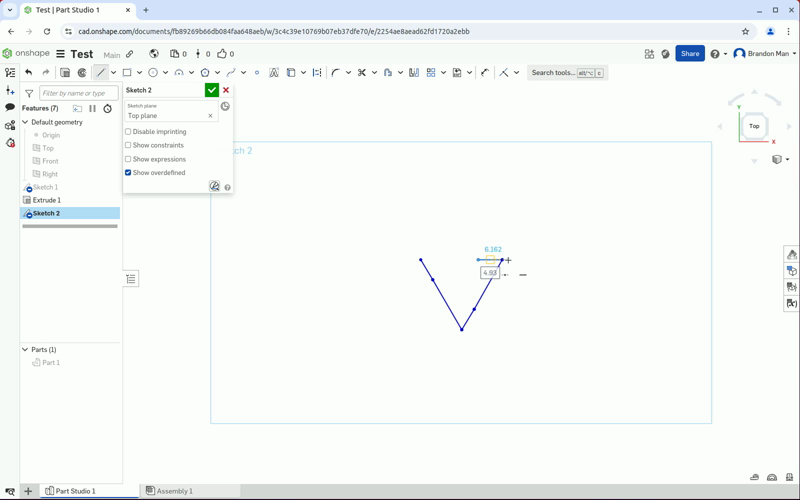
mouse_move(420, 259)
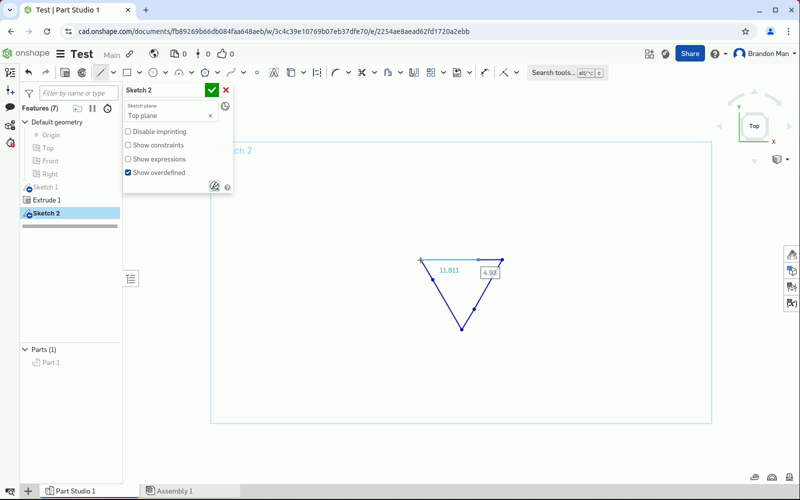
key_up(shift)
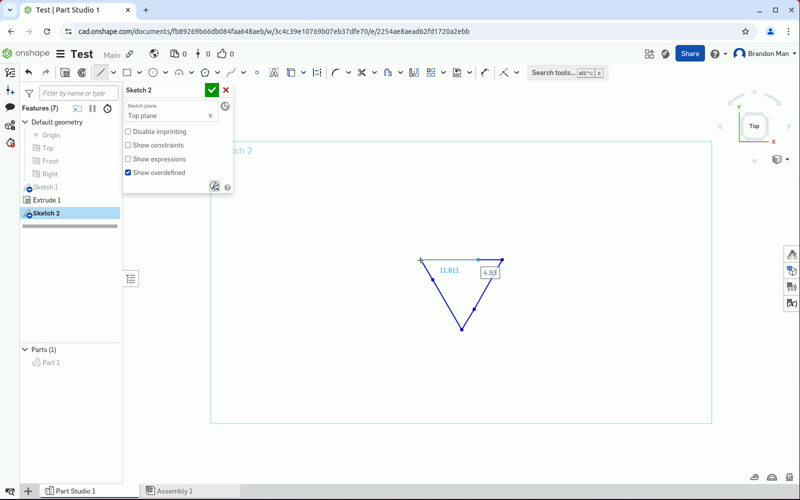
click(420, 259)
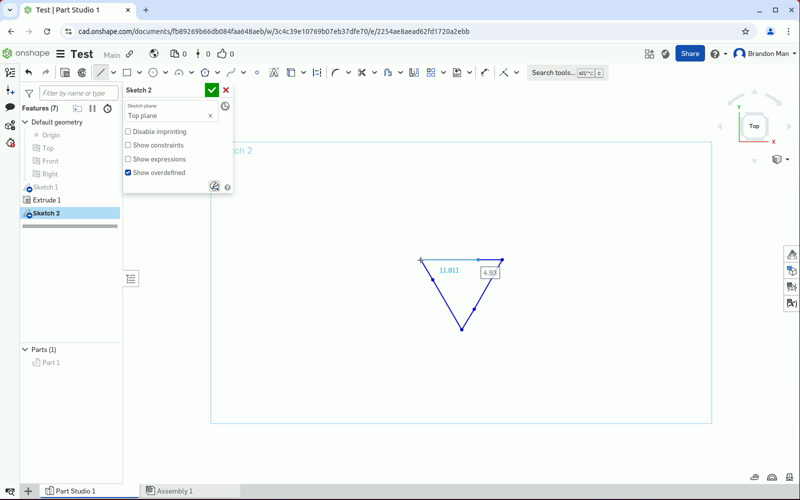
key(esc)
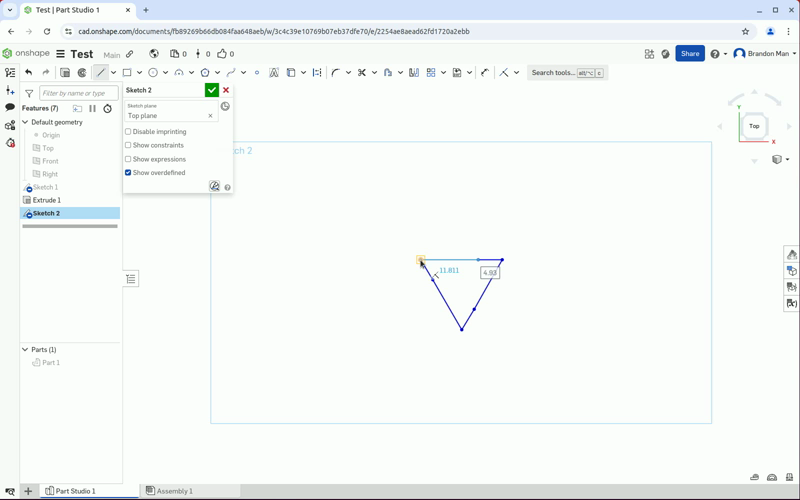
mouse_move(461, 323)
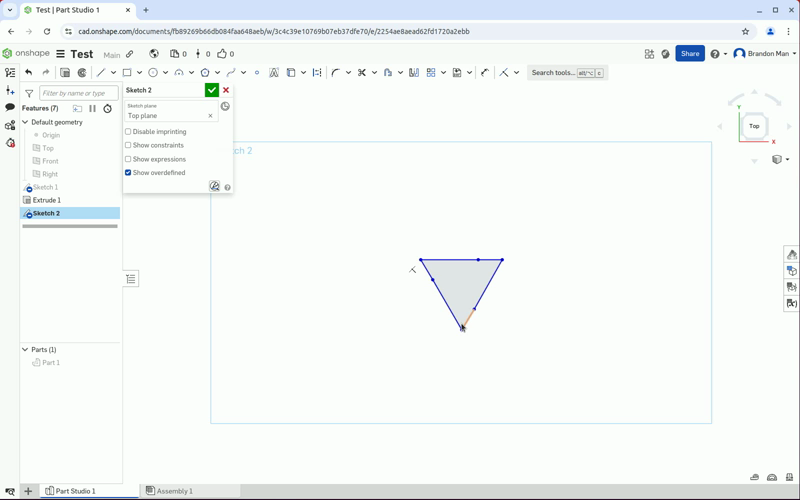
click(461, 323)
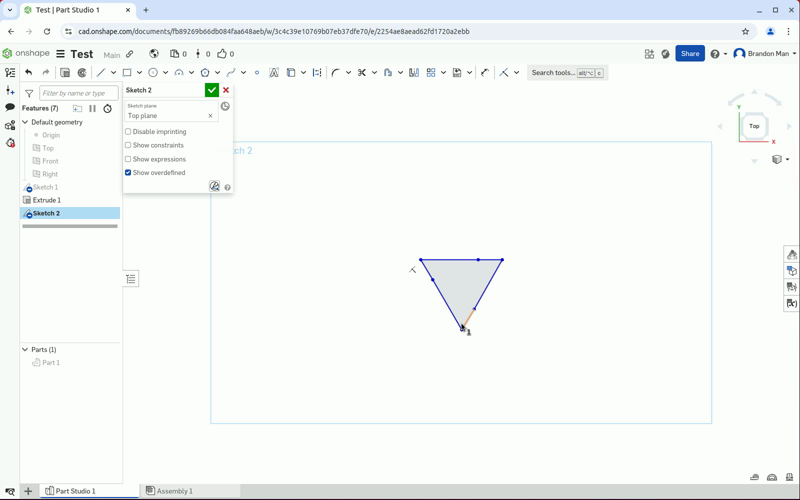
mouse_move(73, 352)
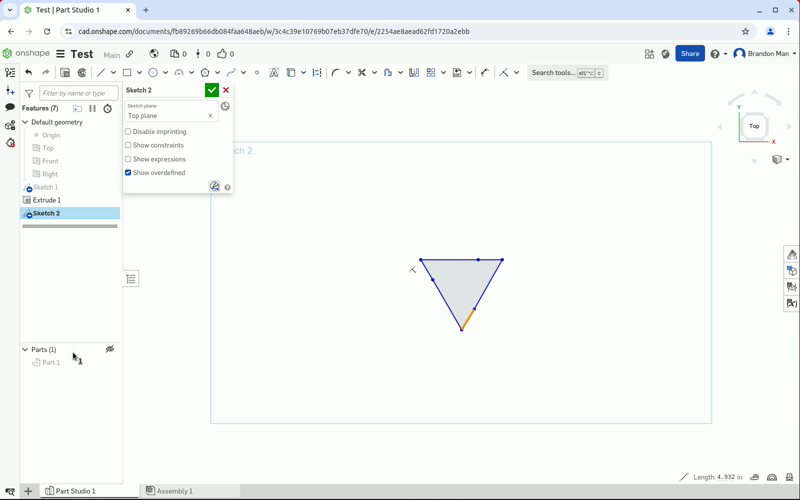
key(shift+y)
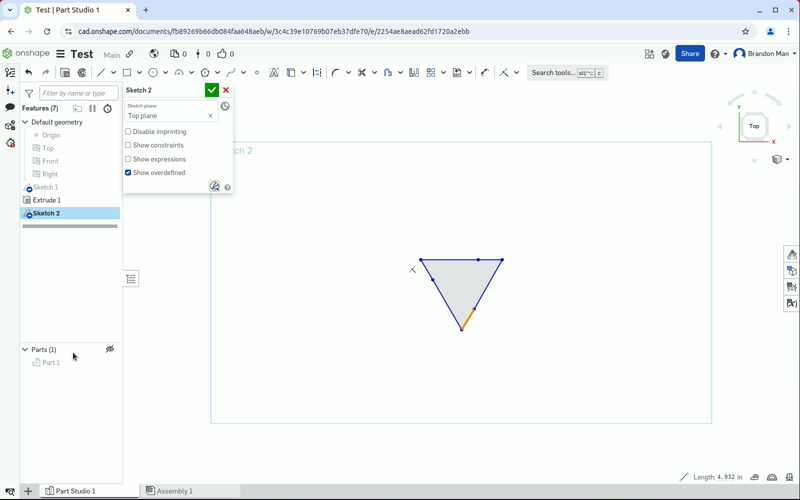
key(shift+e)
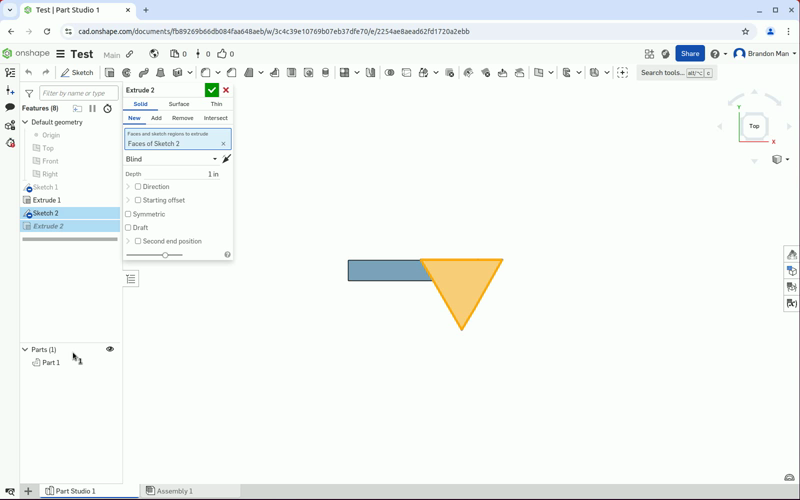
mouse_move(143, 106)
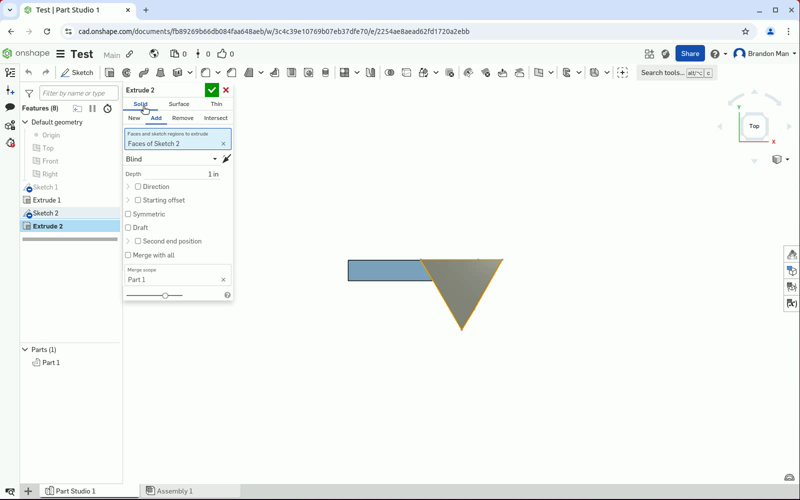
click(143, 106)
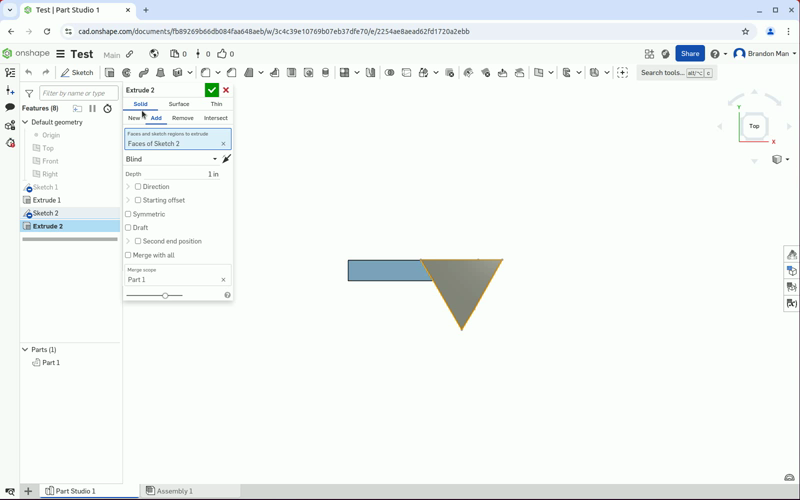
mouse_move(137, 120)
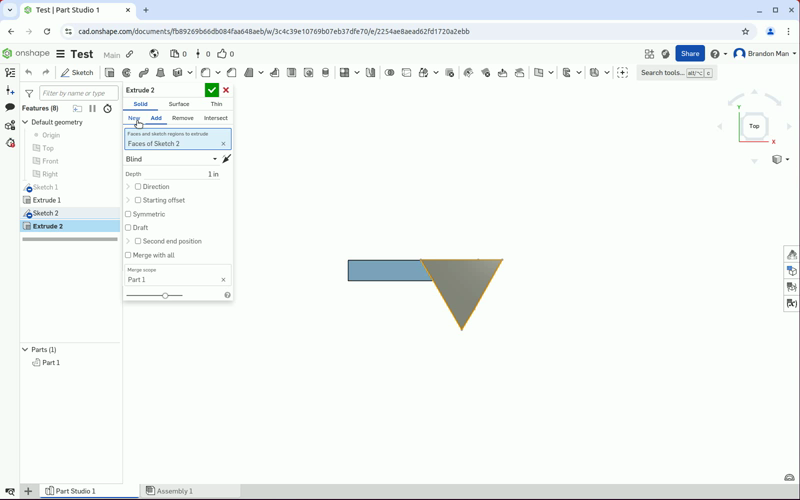
click(137, 120)
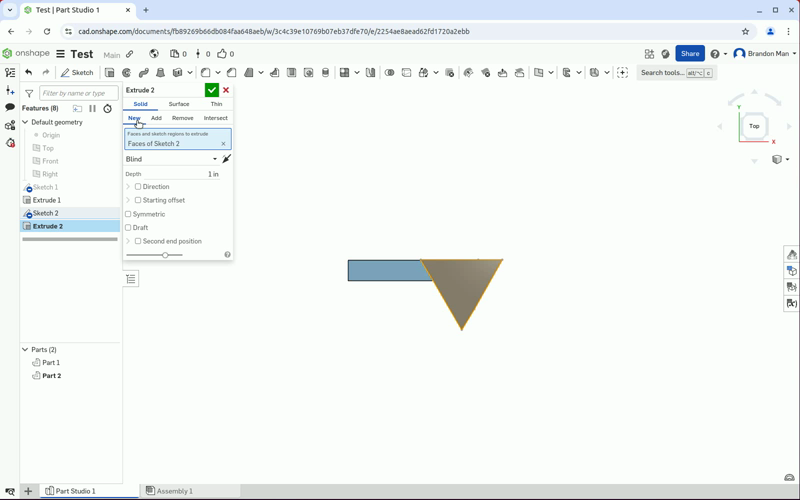
key(tab, 4)
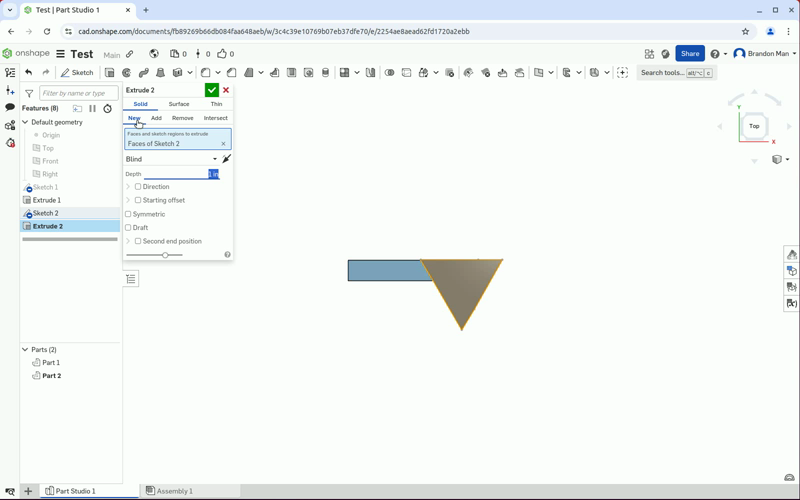
text(4.333)
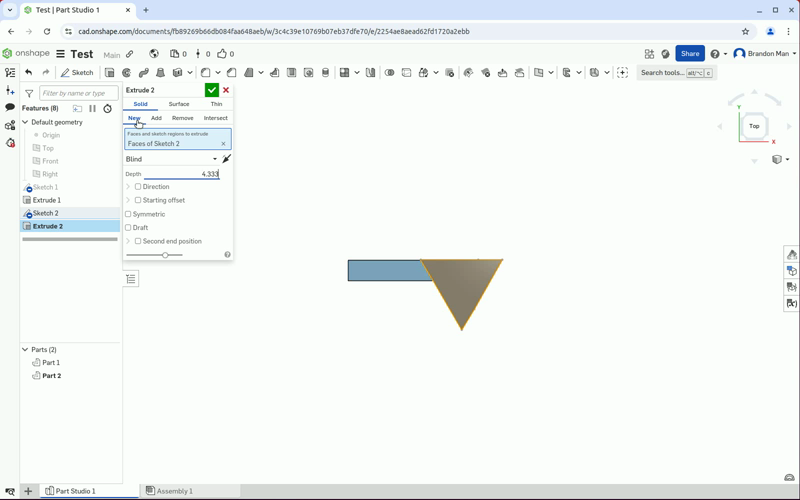
key(enter)
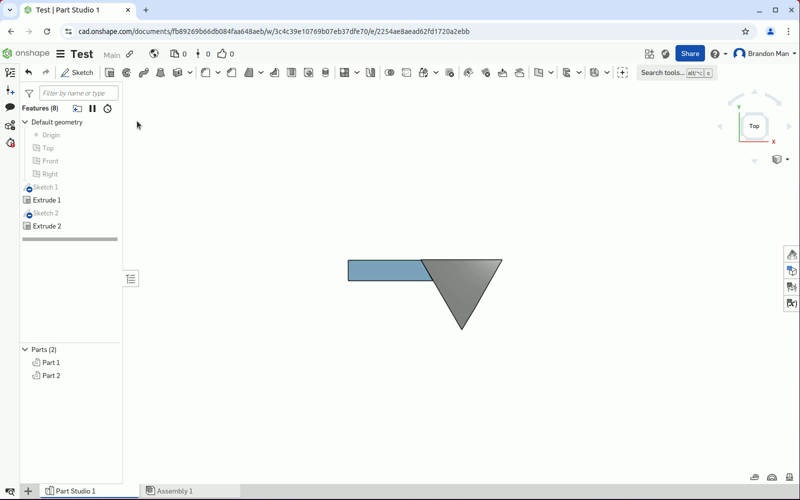
key(shift+h)
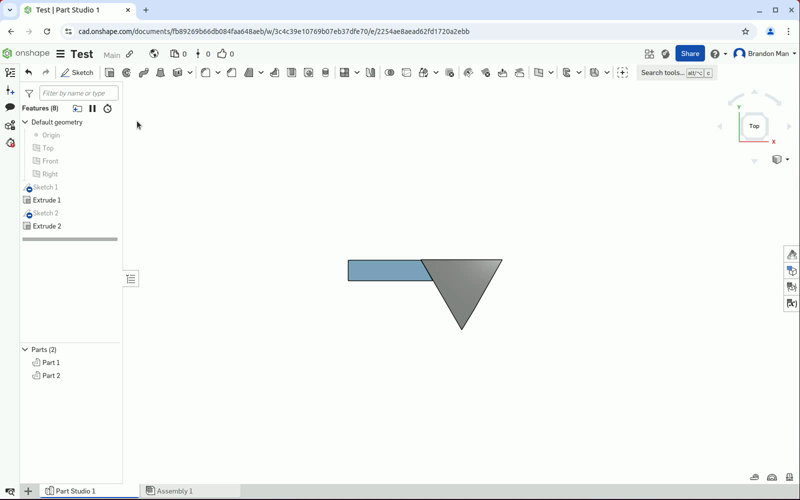
key(shift+h)
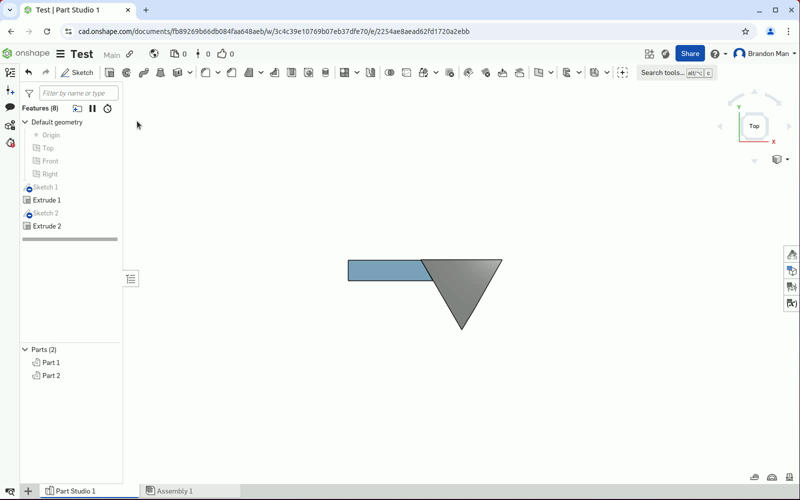
mouse_move(73, 189)
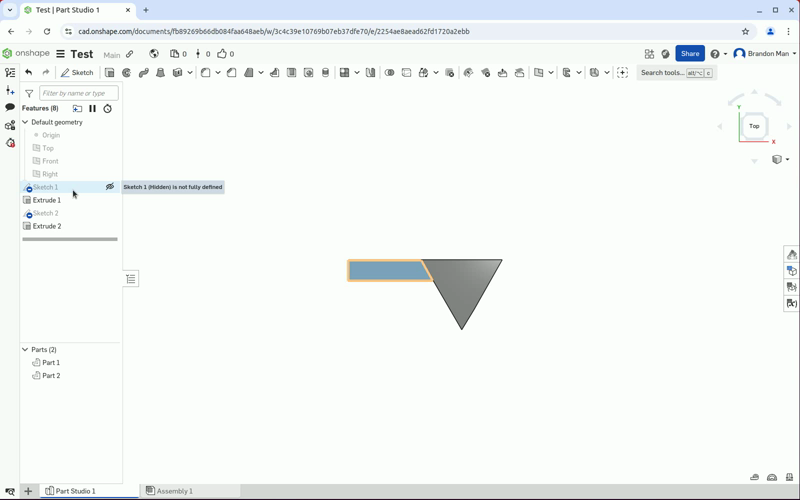
click(73, 189)
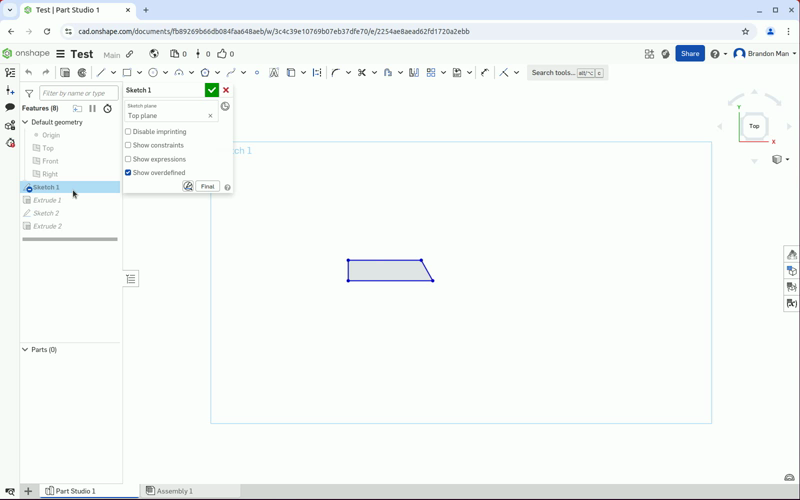
mouse_move(229, 92)
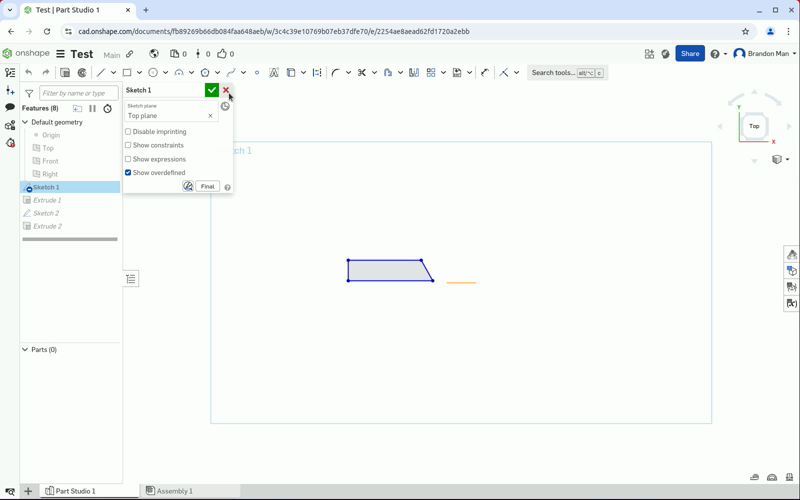
click(229, 92)
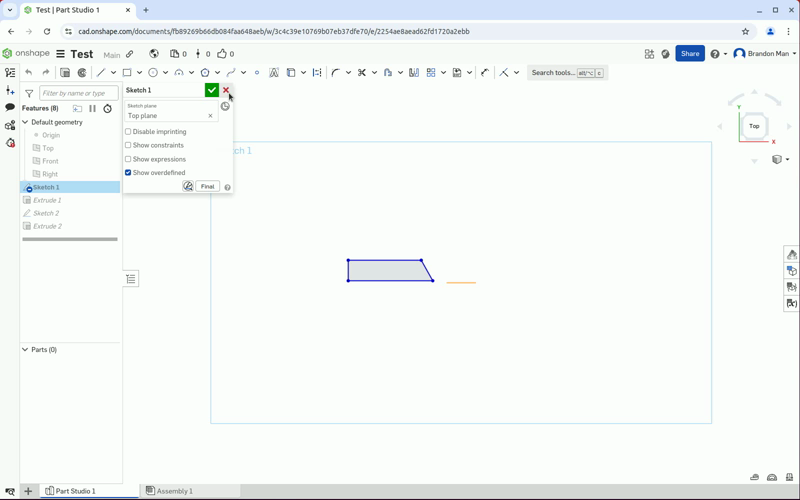
key(shift+s)
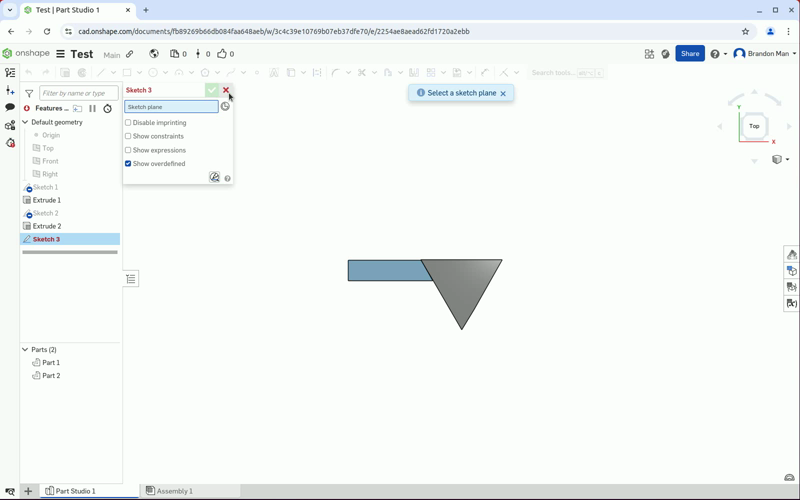
mouse_move(73, 150)
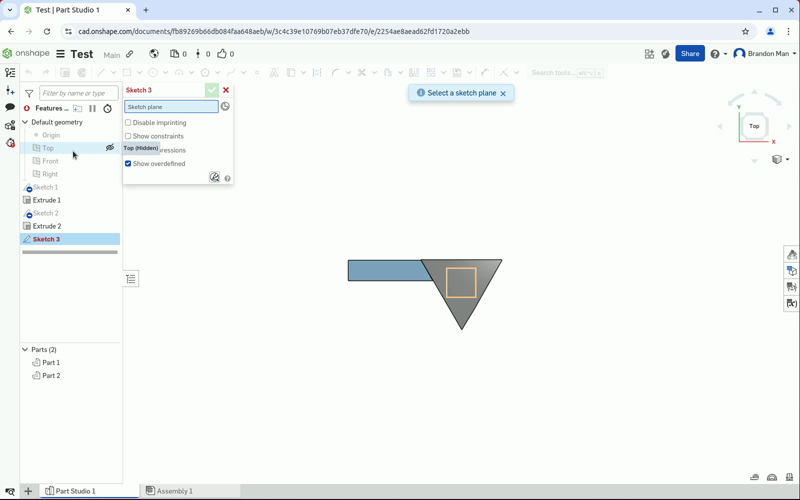
click(73, 150)
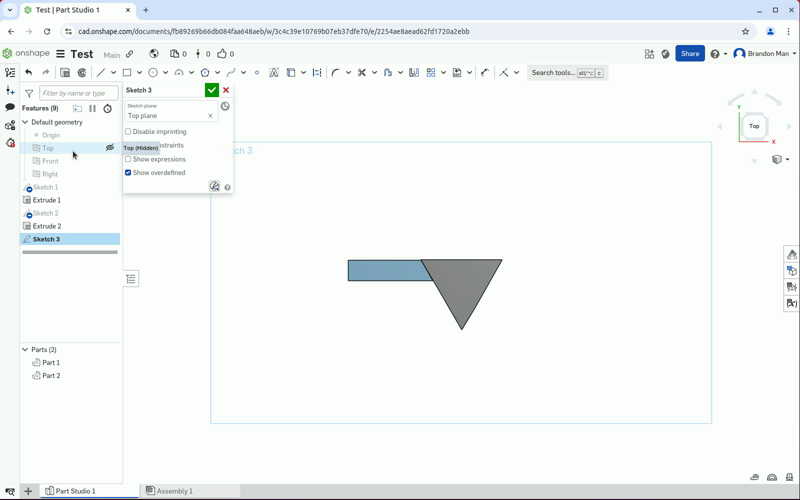
mouse_move(73, 352)
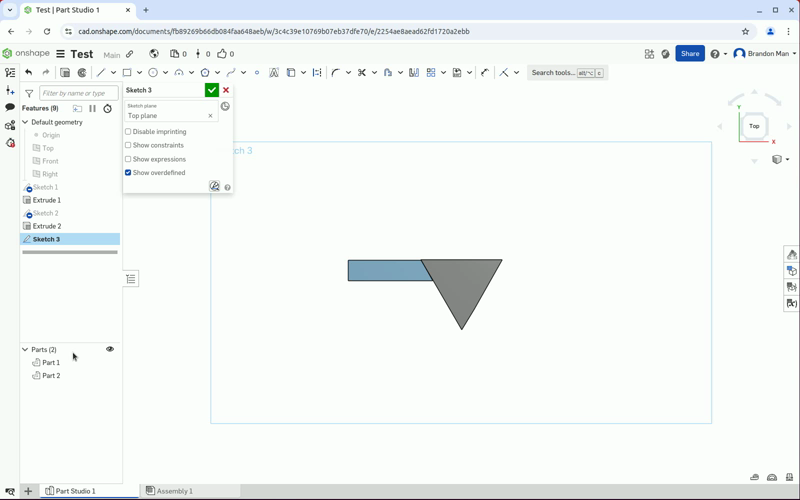
key(y)
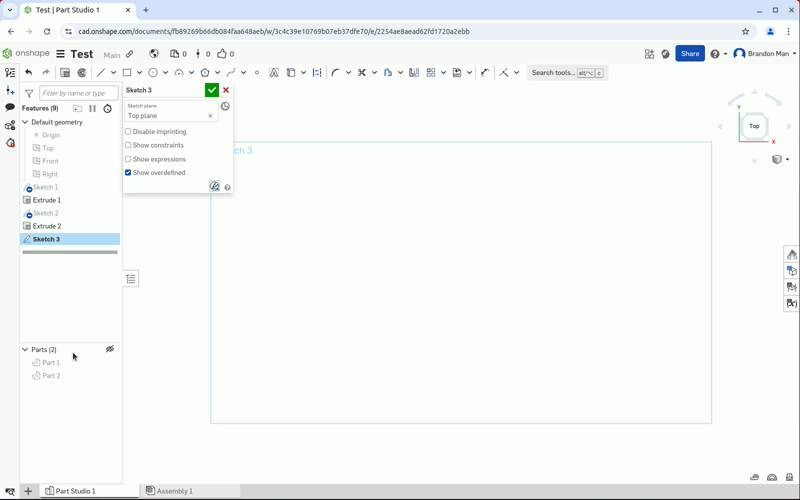
key(l)
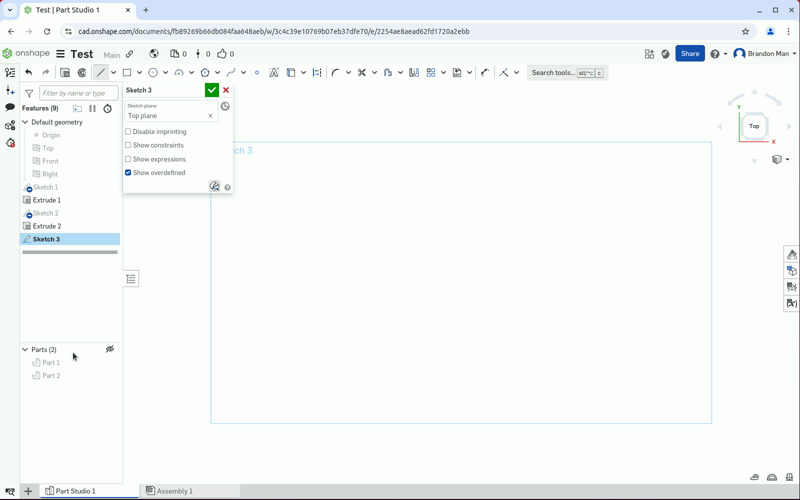
key_down(shift)
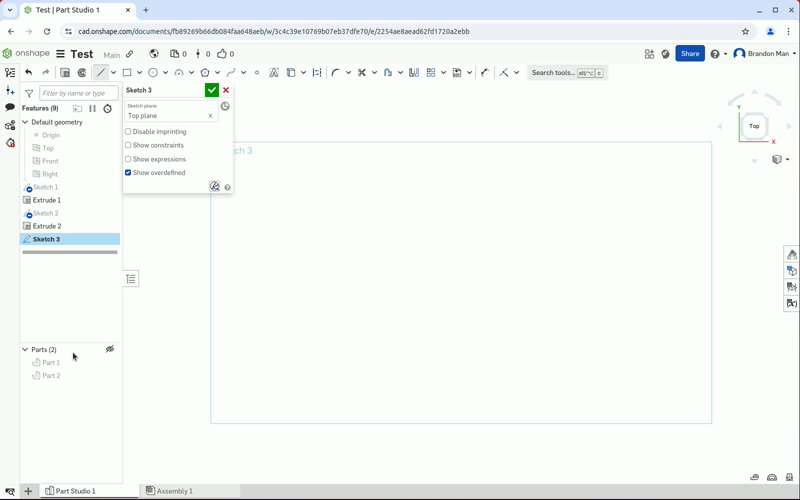
mouse_move(460, 329)
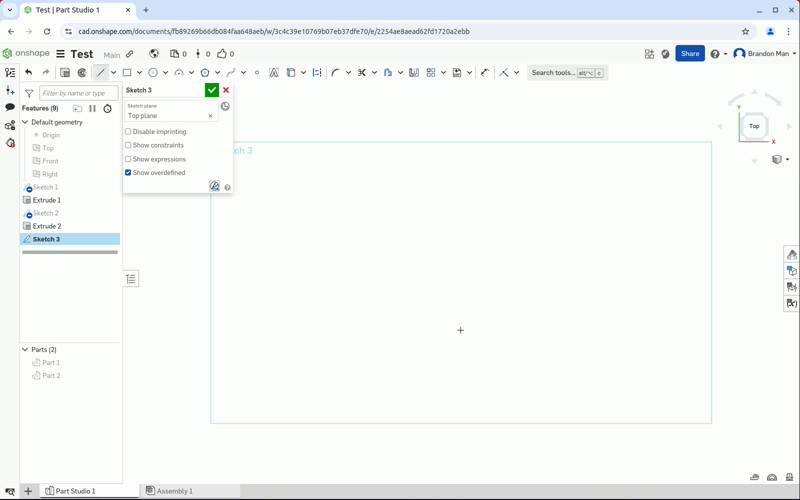
click(460, 329)
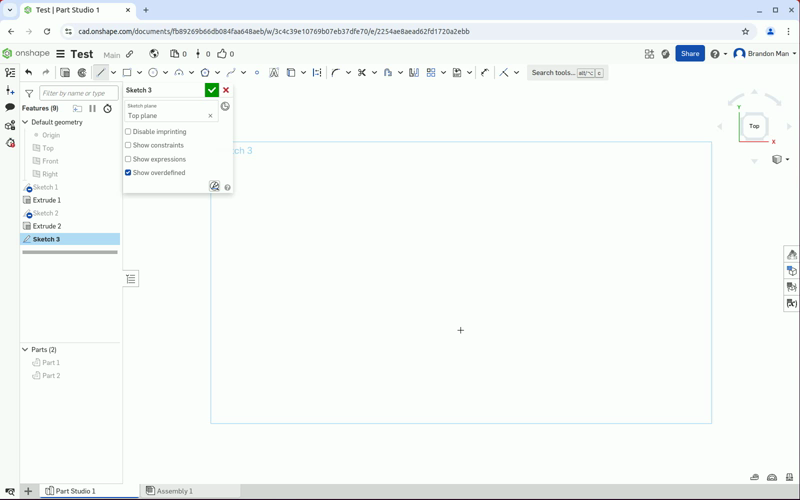
key_up(shift)
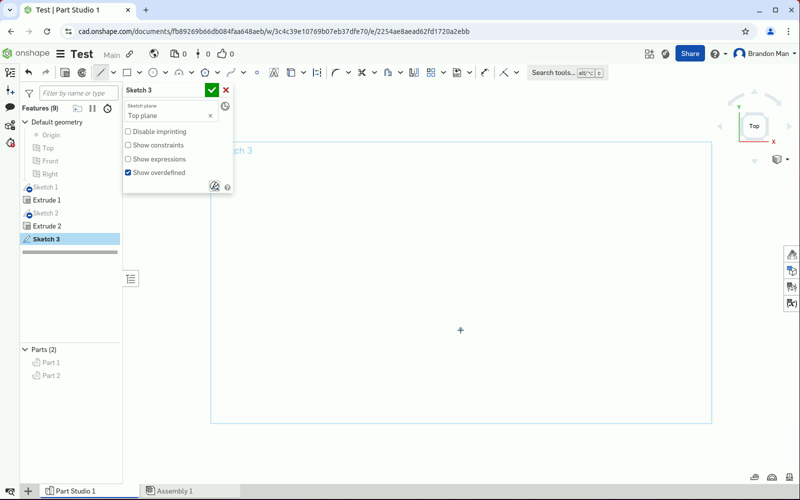
key_down(shift)
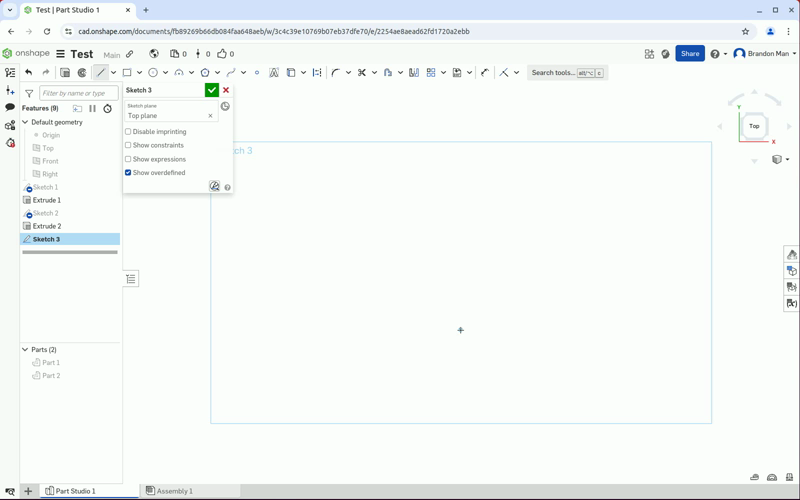
mouse_move(497, 392)
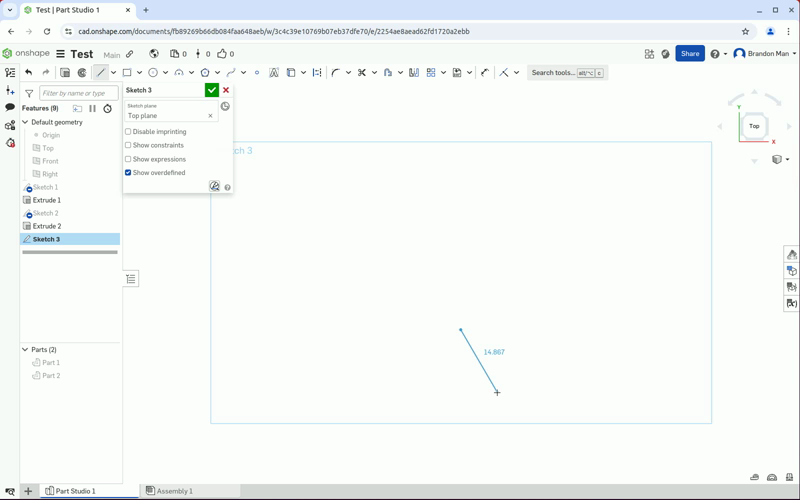
click(497, 392)
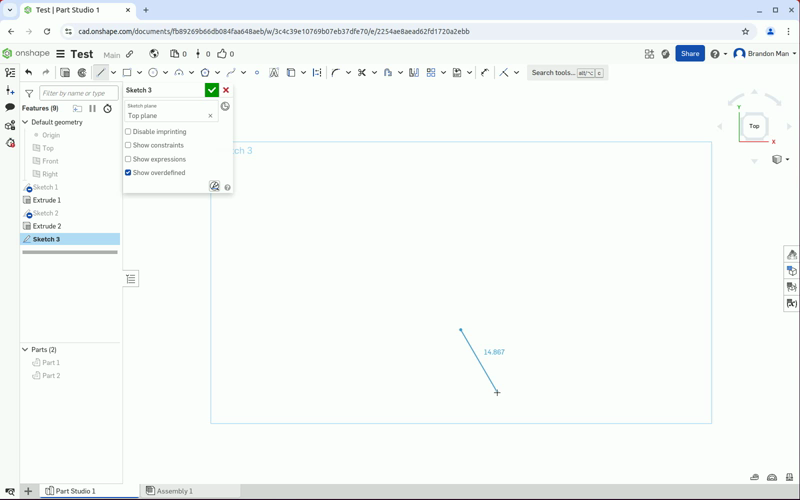
key_up(shift)
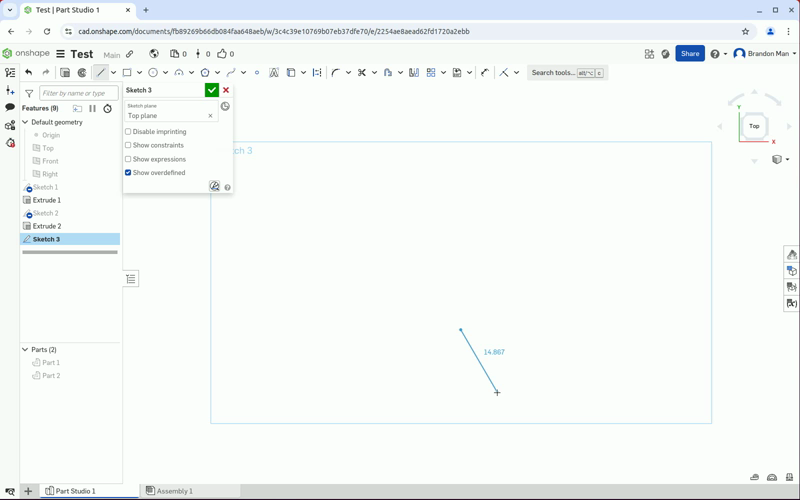
key_down(shift)
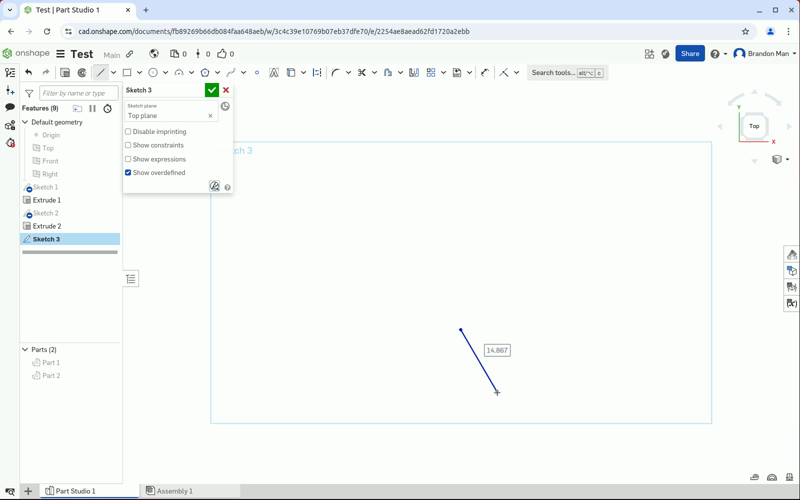
mouse_move(527, 392)
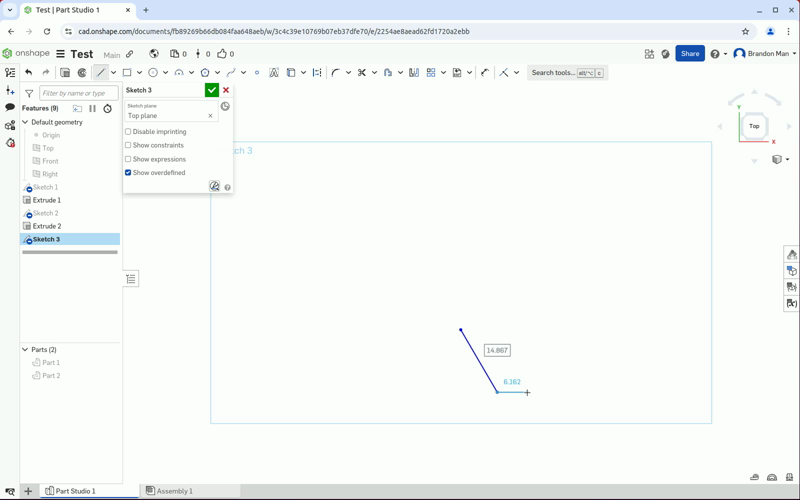
mouse_move(514, 381)
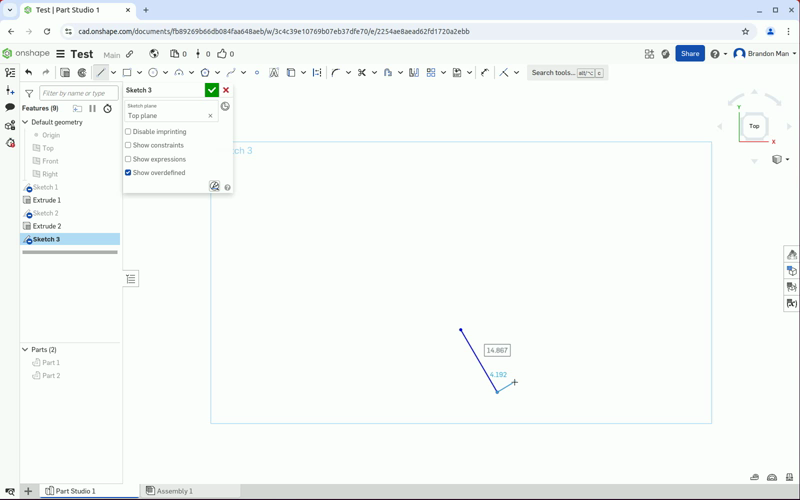
click(514, 381)
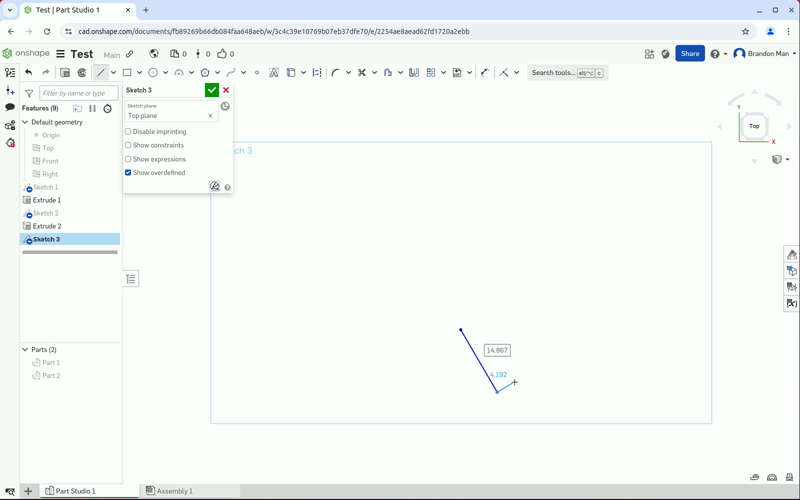
key_up(shift)
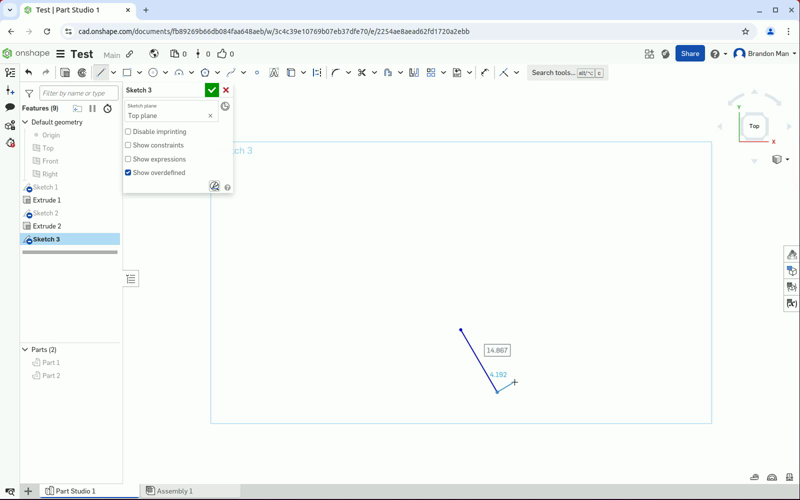
key_down(shift)
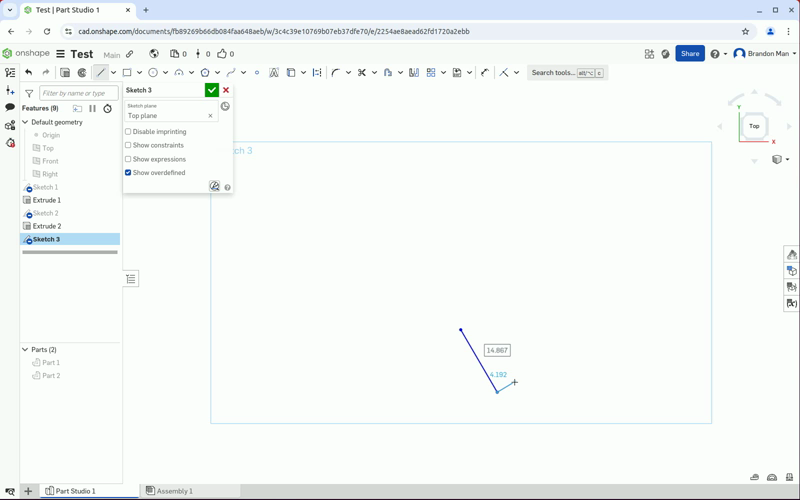
mouse_move(472, 309)
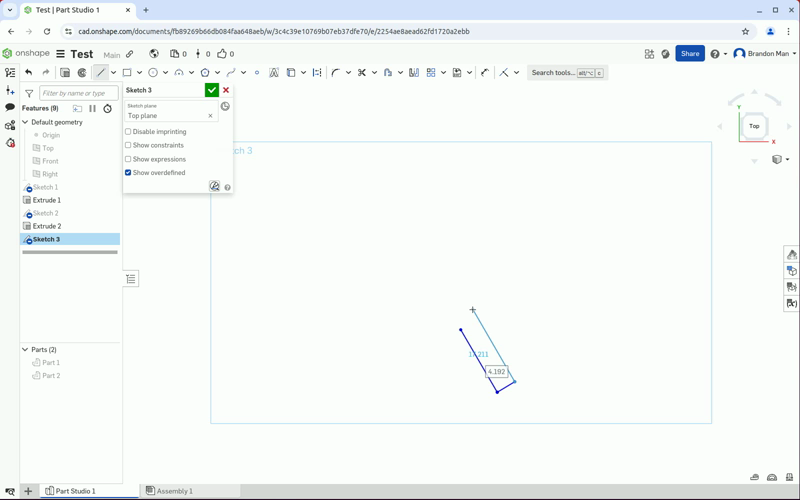
click(472, 309)
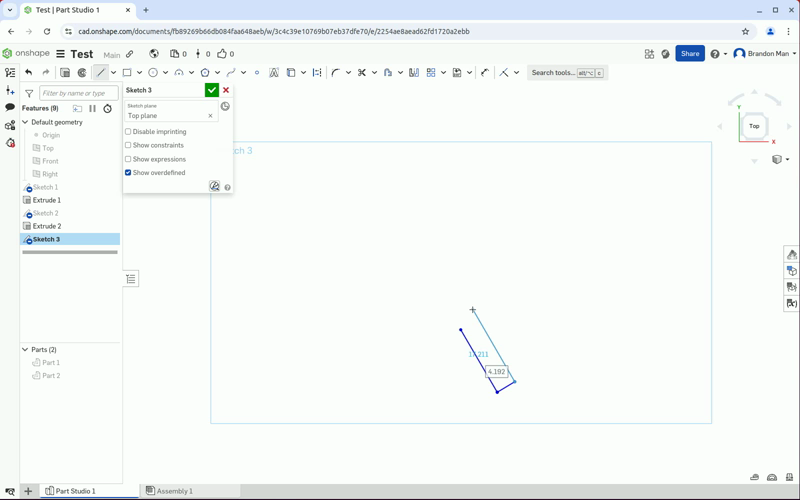
key_up(shift)
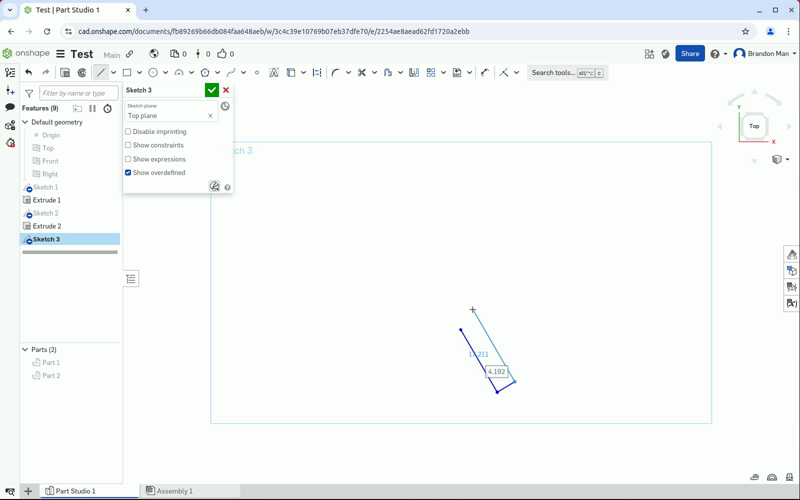
mouse_move(502, 309)
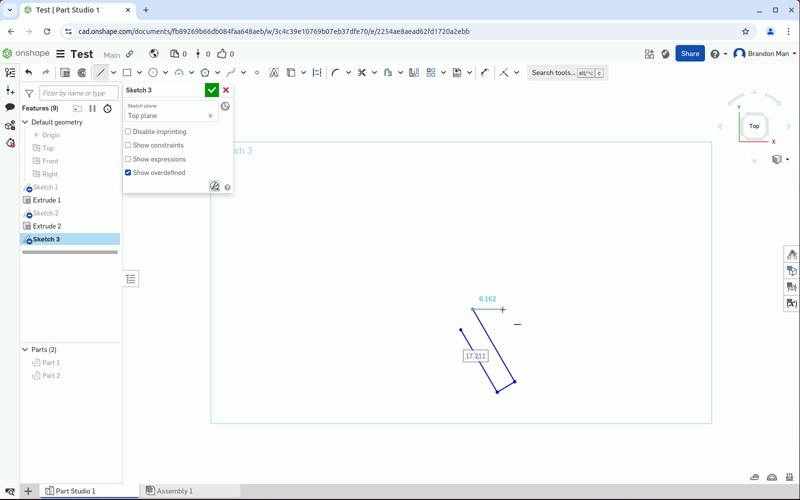
key_down(shift)
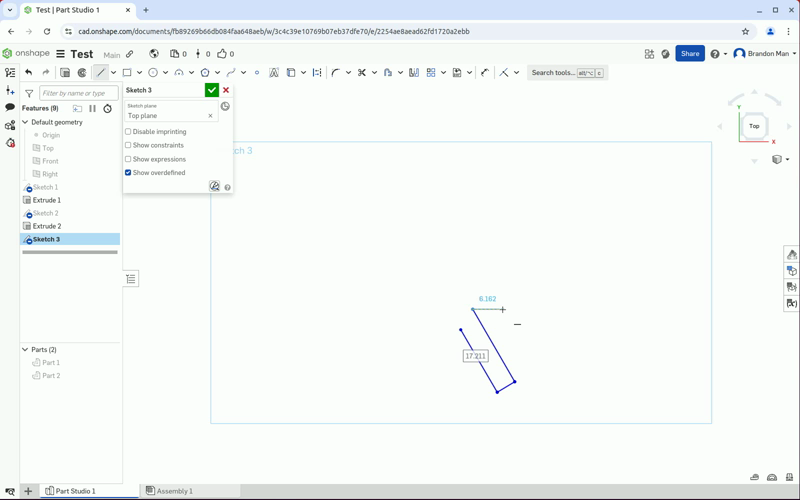
mouse_move(460, 329)
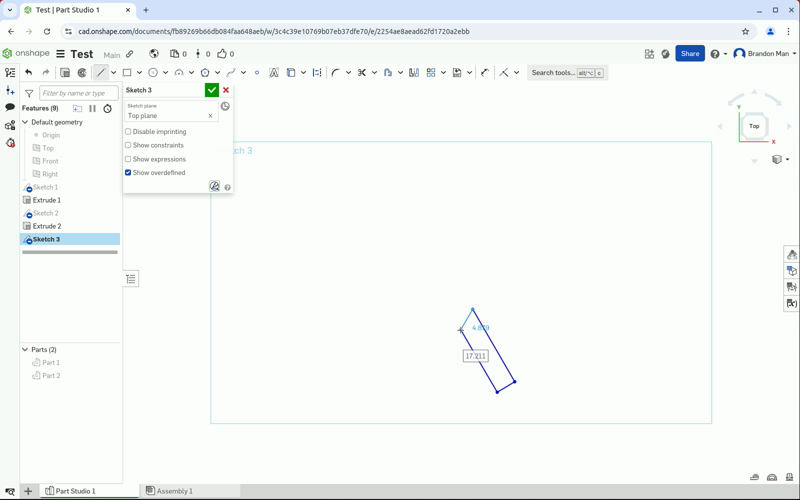
key_up(shift)
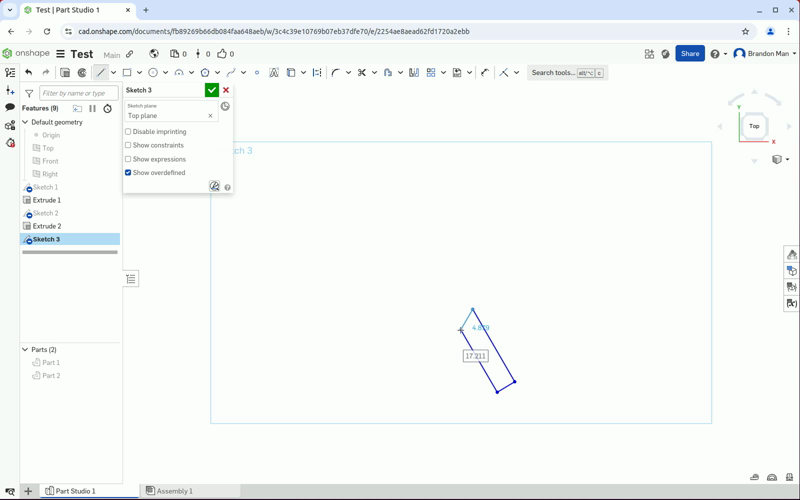
click(460, 329)
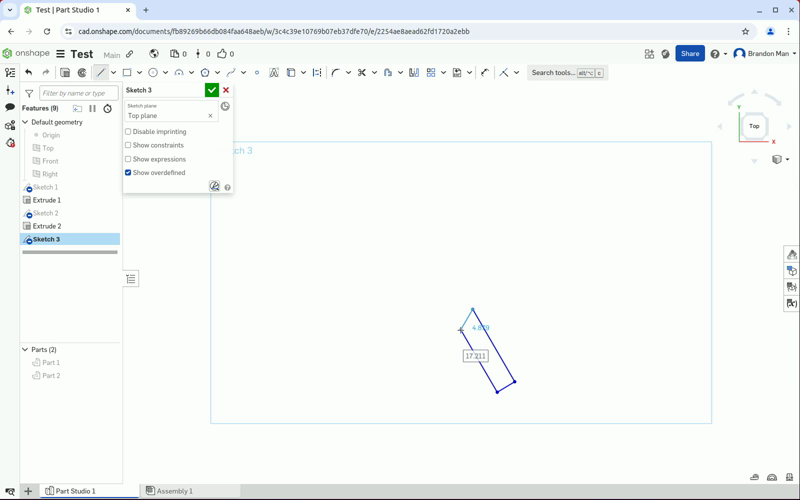
key(esc)
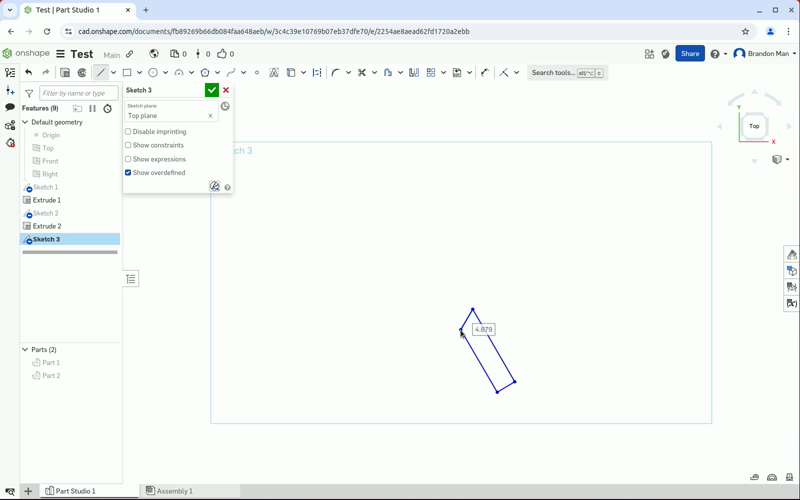
mouse_move(488, 347)
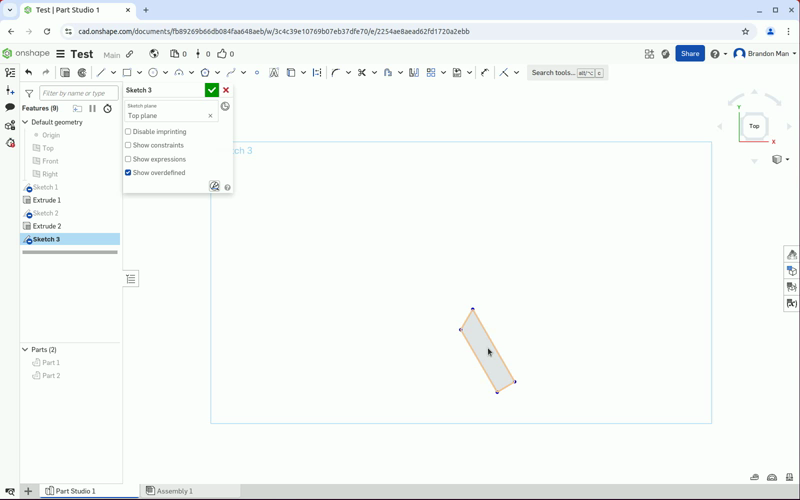
scroll(6)
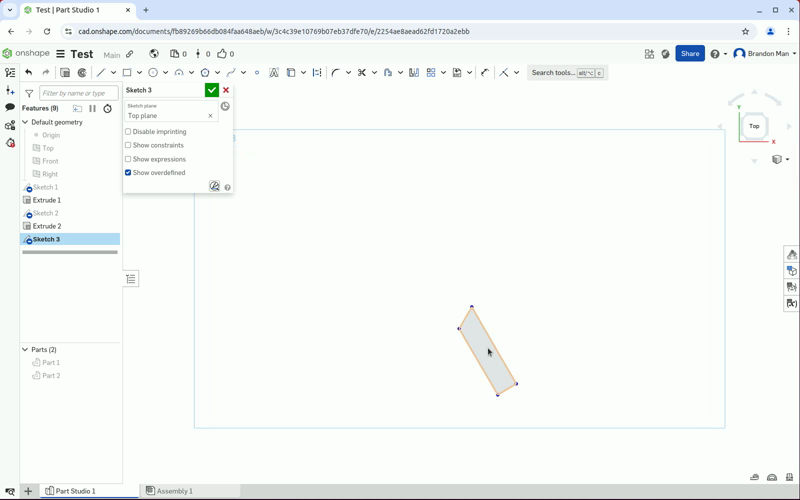
scroll(6)
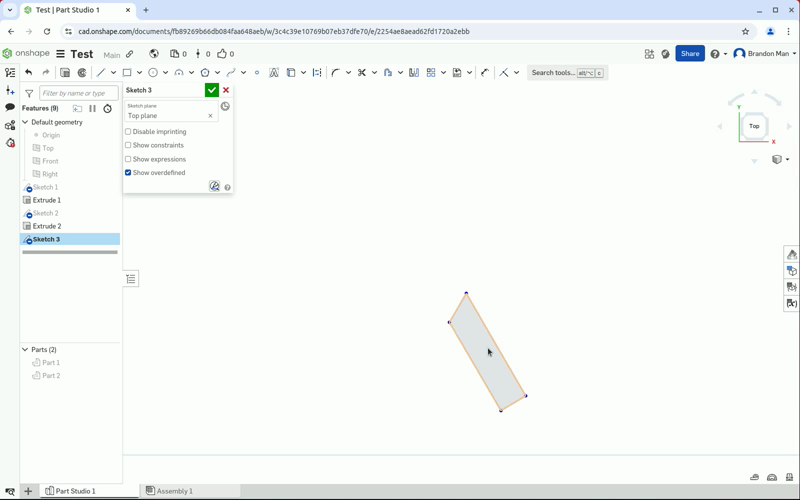
scroll(6)
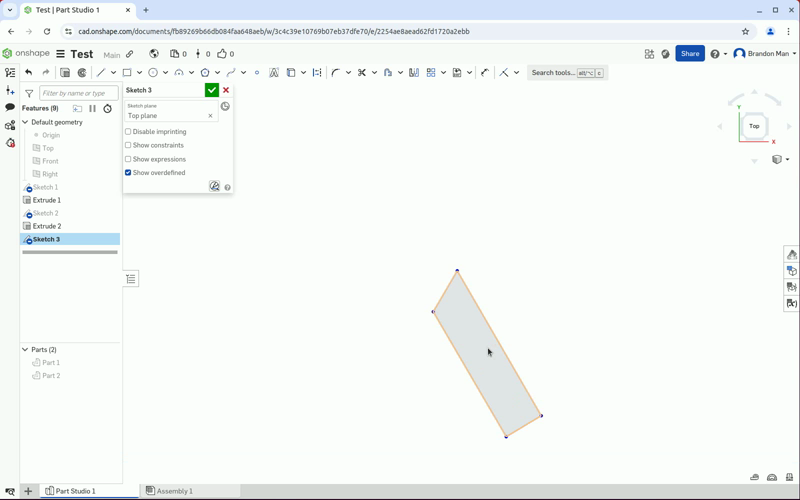
scroll(6)
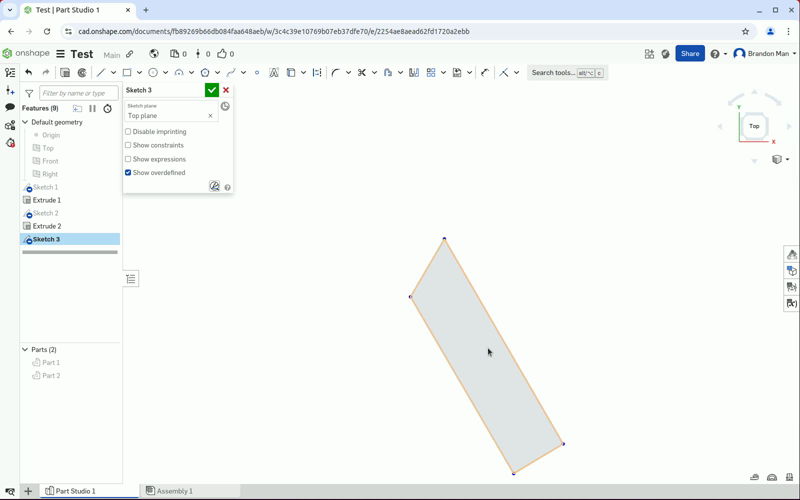
scroll(6)
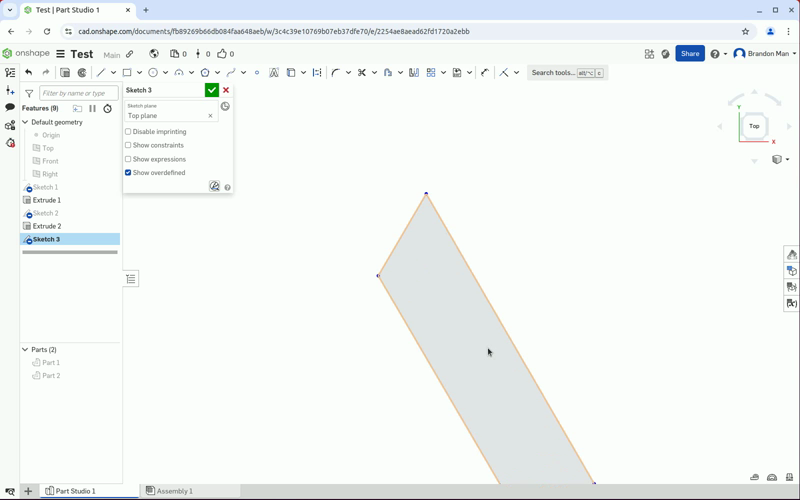
scroll(6)
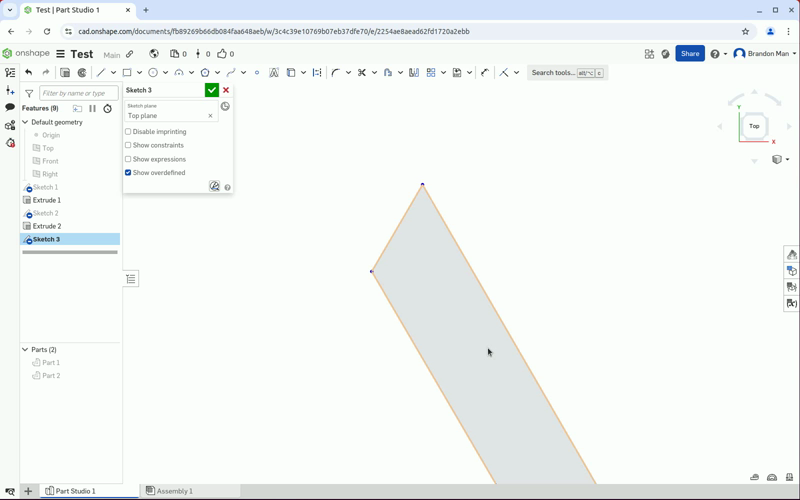
scroll(6)
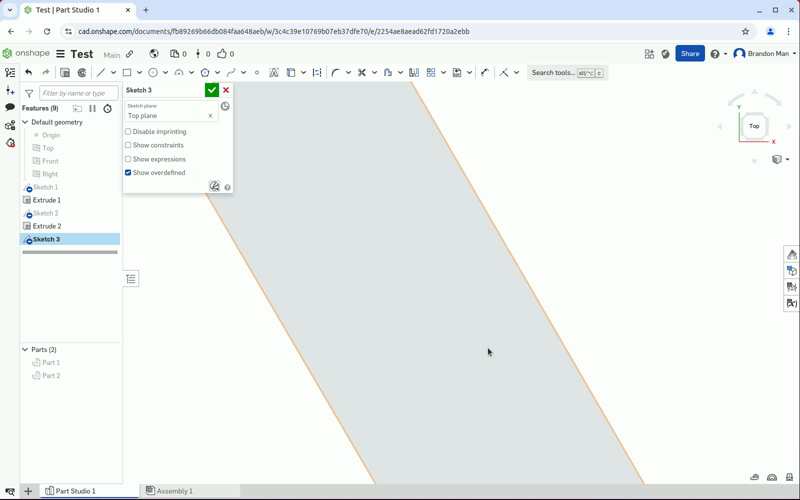
click(488, 347)
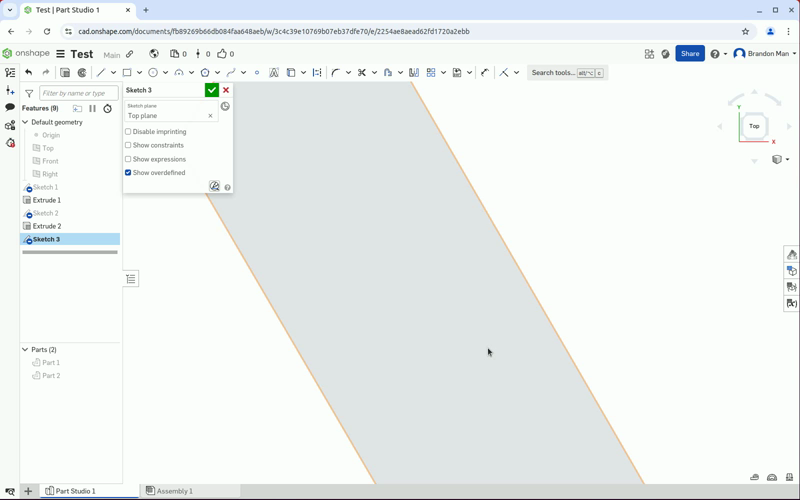
scroll(-6)
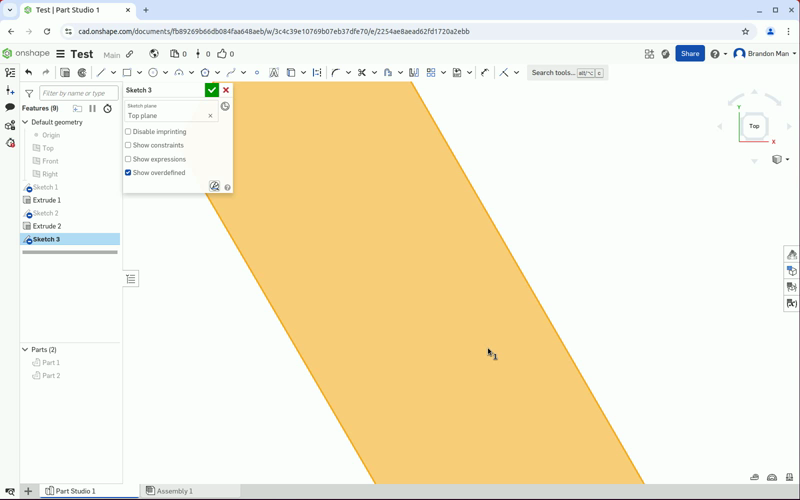
scroll(-6)
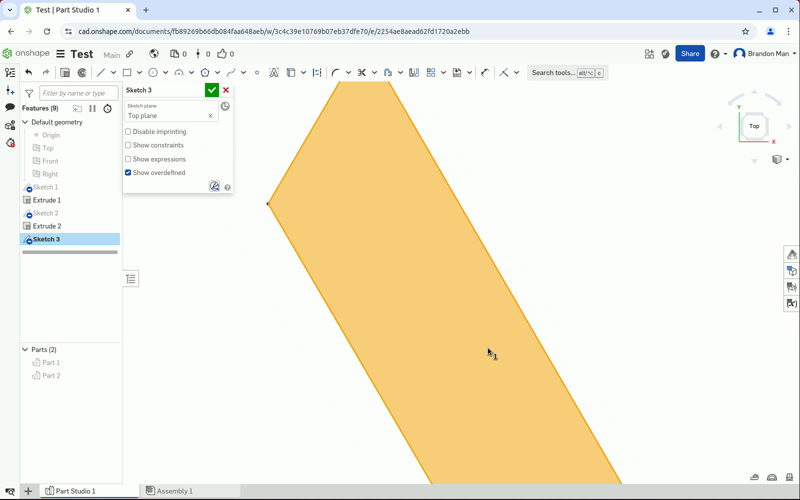
scroll(-6)
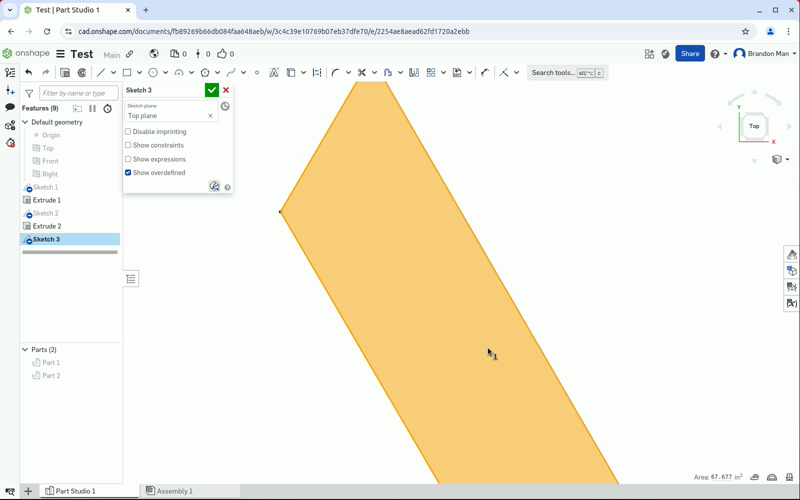
scroll(-6)
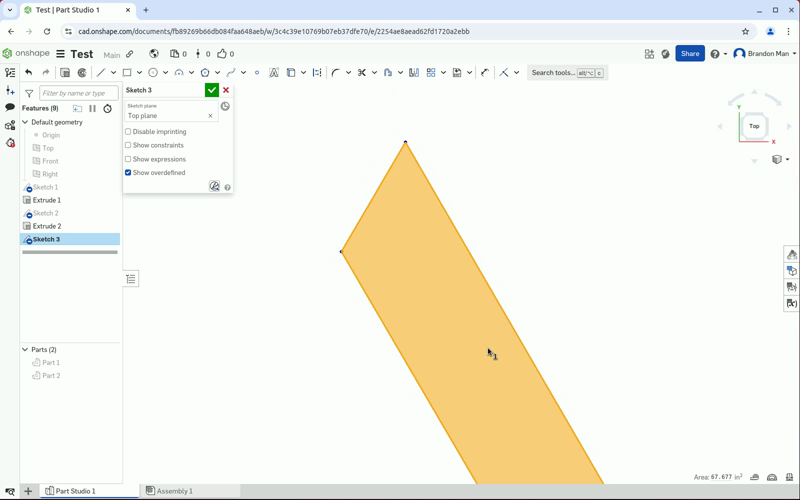
scroll(-6)
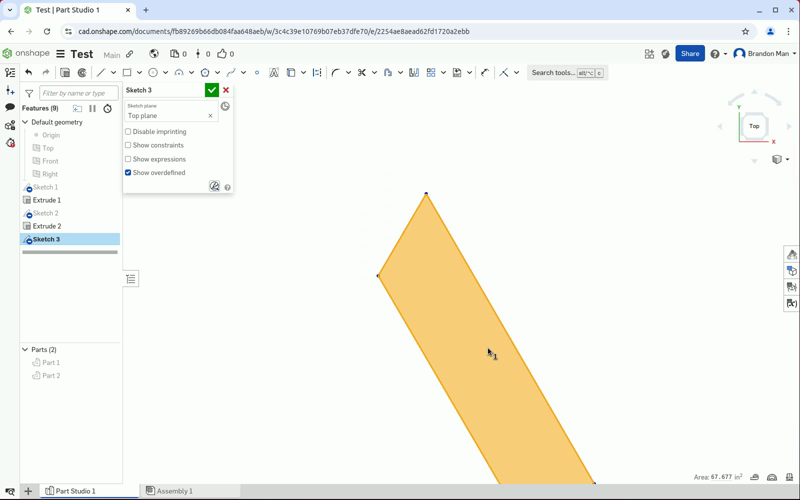
scroll(-6)
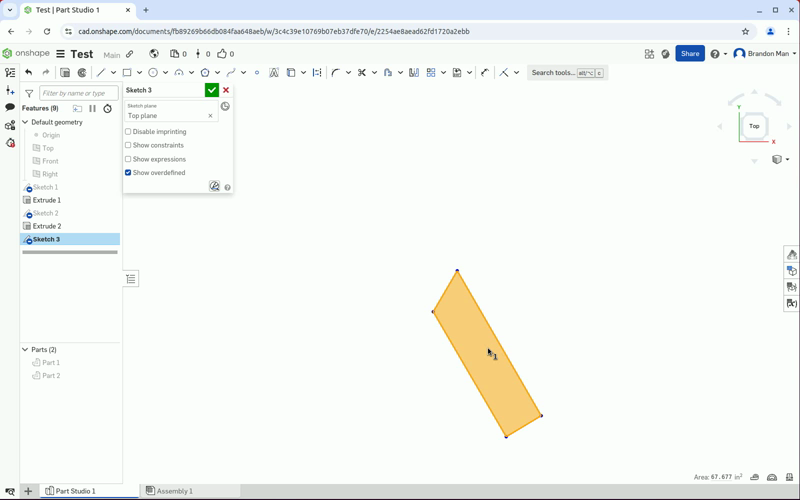
scroll(-6)
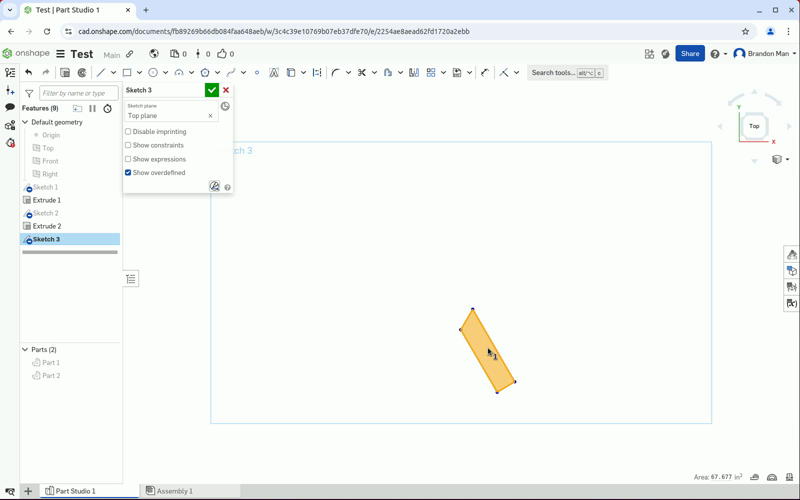
mouse_move(73, 352)
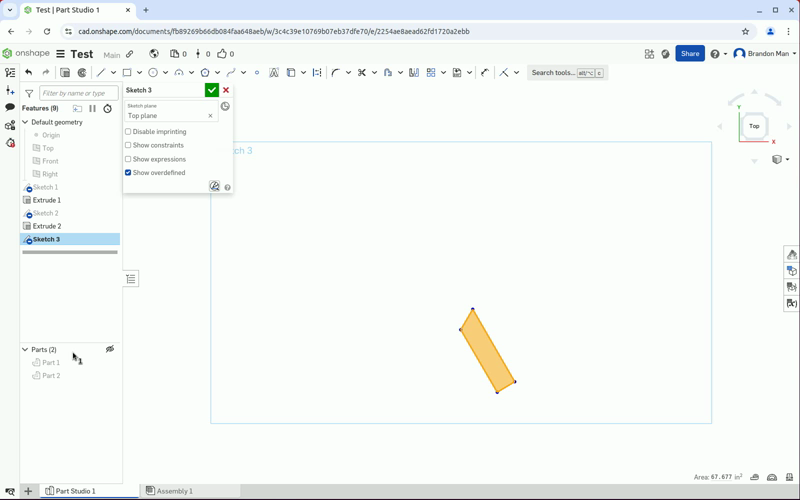
key(shift+y)
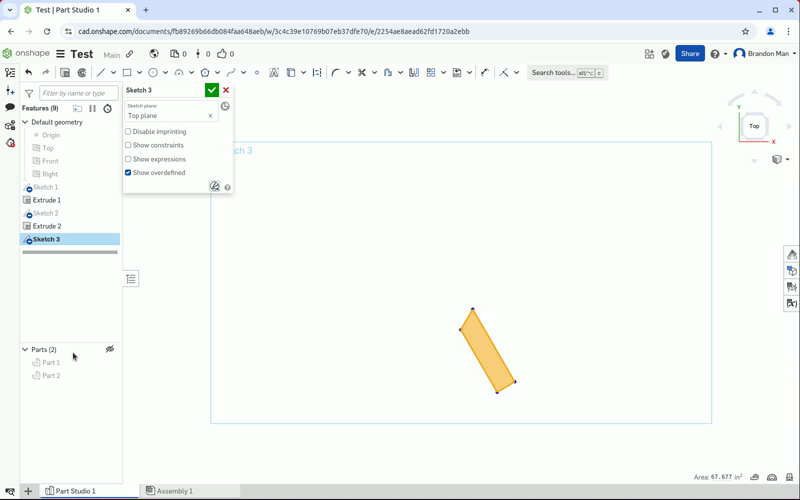
key(shift+e)
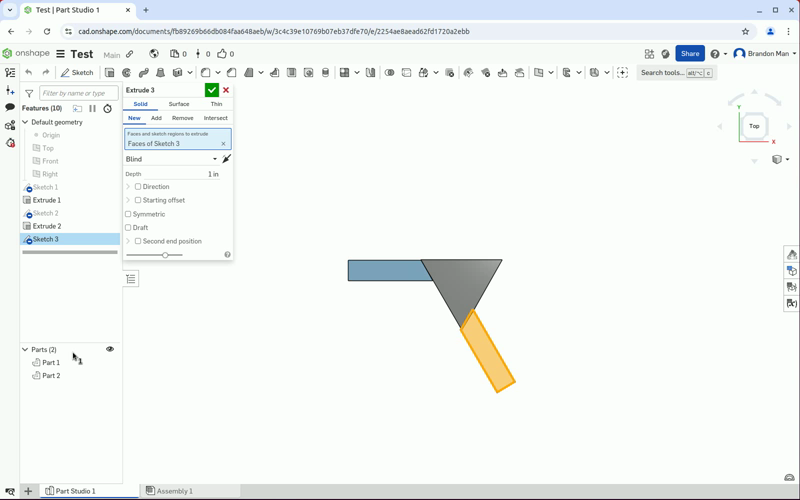
mouse_move(143, 106)
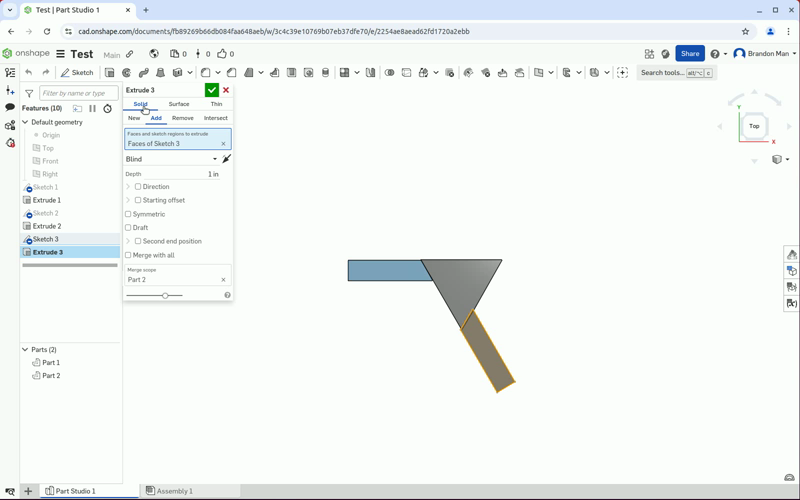
click(143, 106)
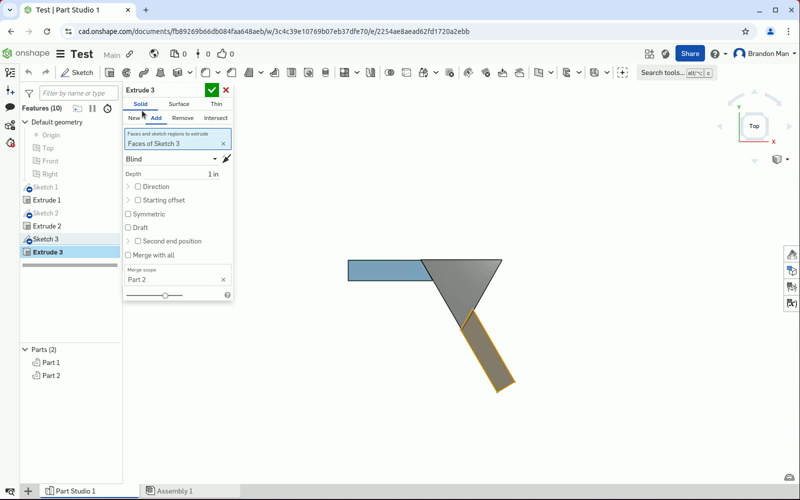
mouse_move(137, 120)
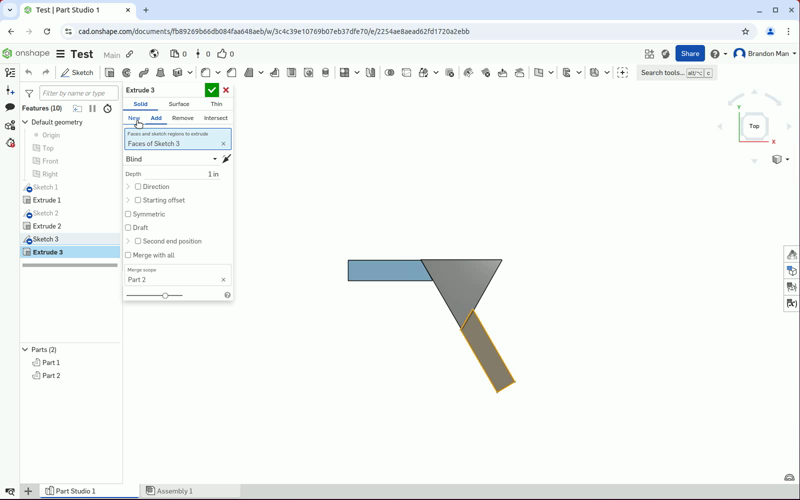
click(137, 120)
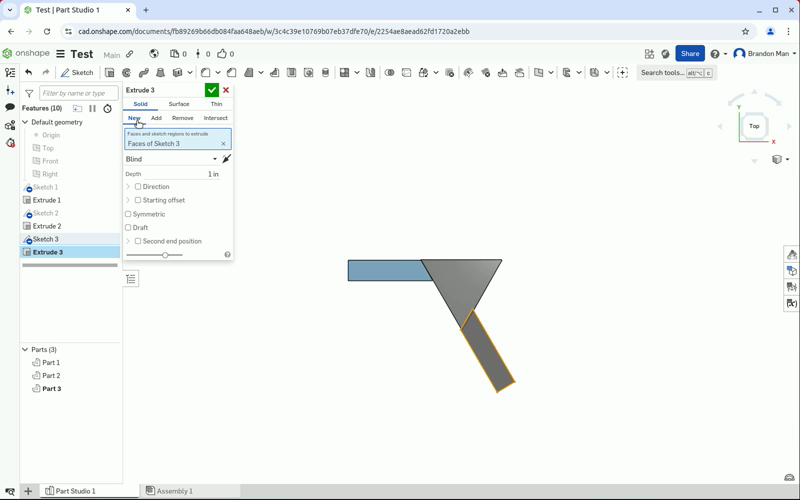
key(tab, 4)
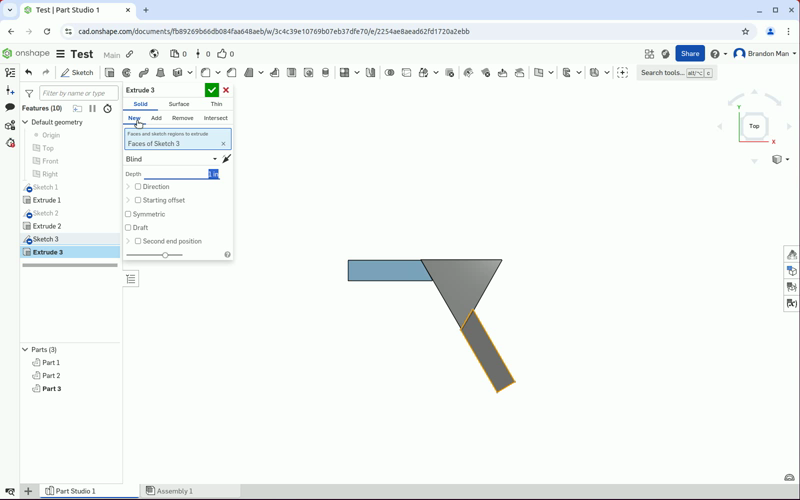
text(4.333)
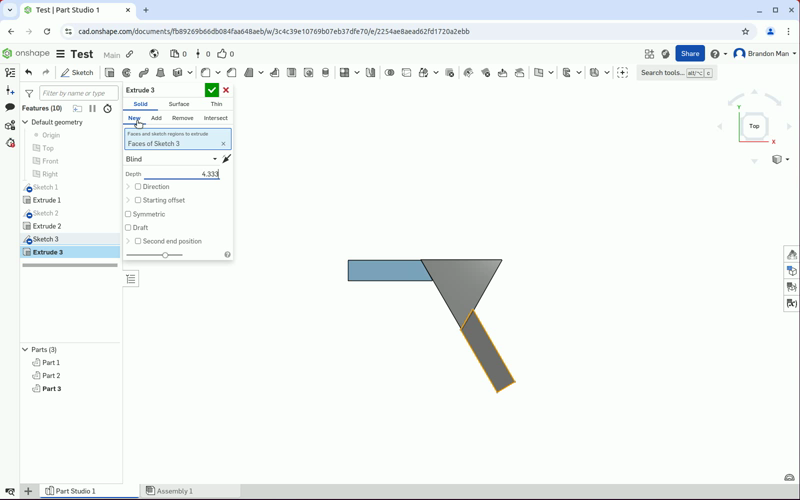
key(enter)
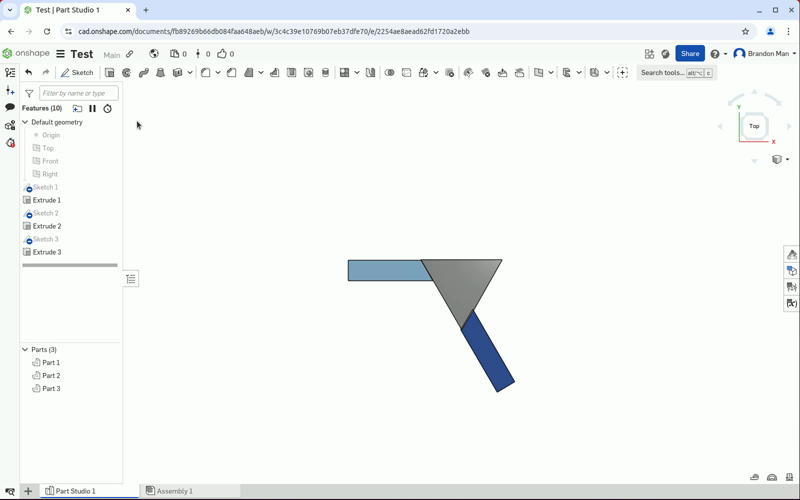
key(shift+h)
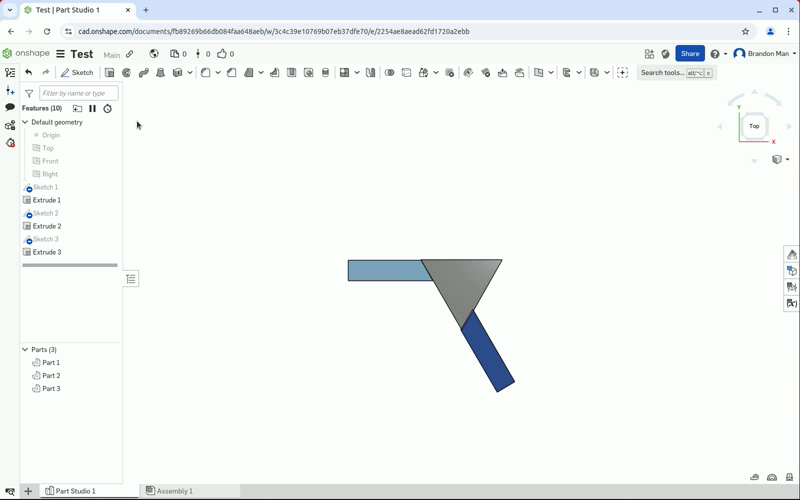
key(shift+h)
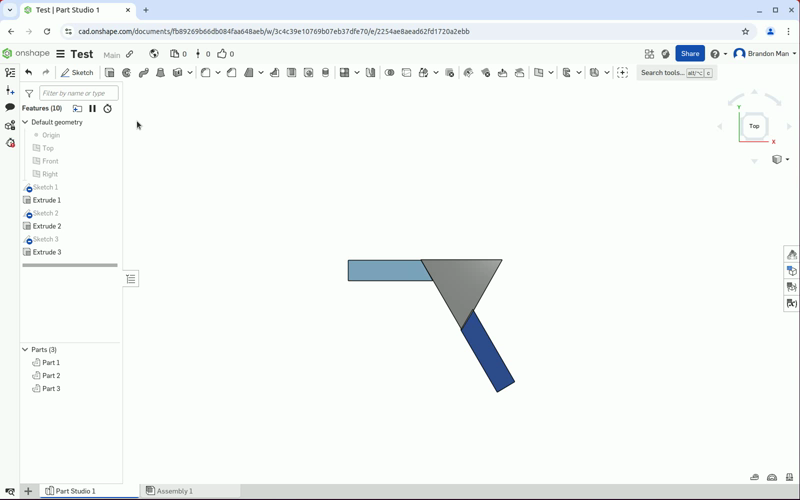
mouse_move(73, 189)
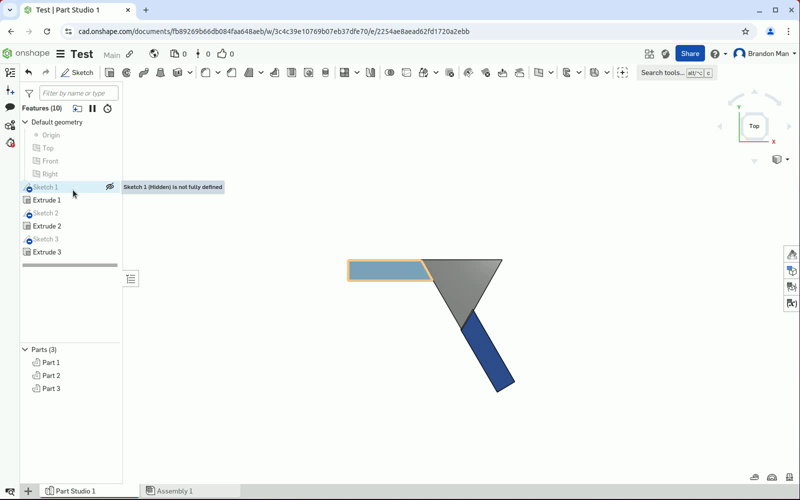
click(73, 189)
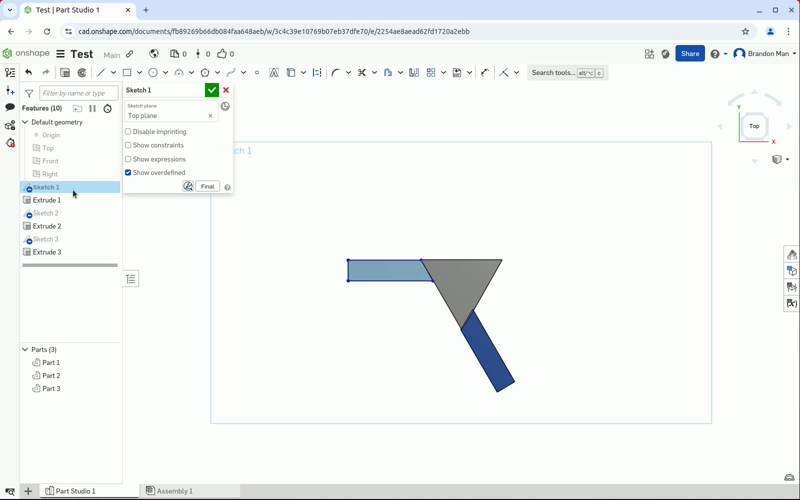
mouse_move(229, 92)
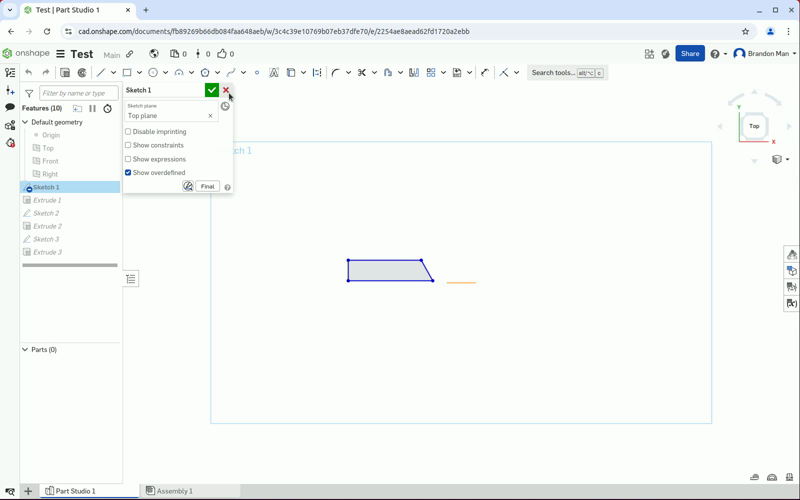
click(229, 92)
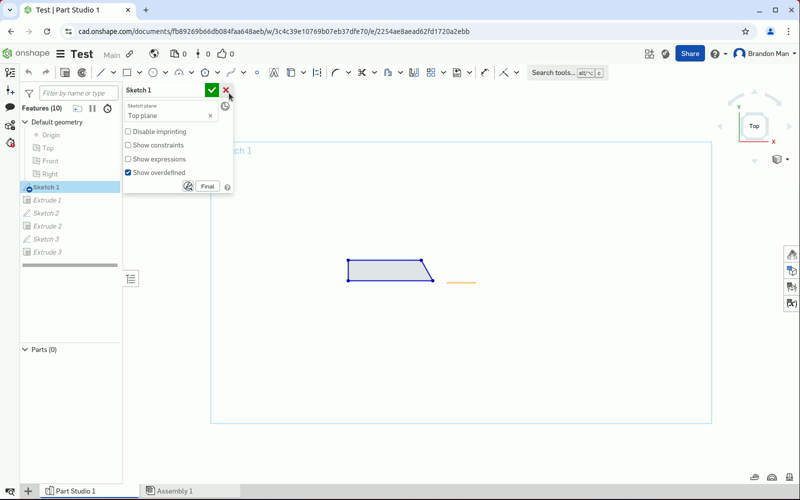
key(shift+s)
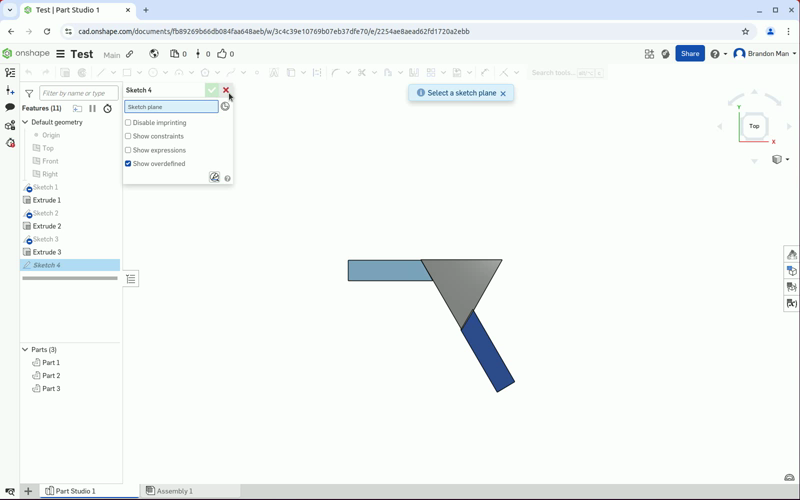
mouse_move(73, 150)
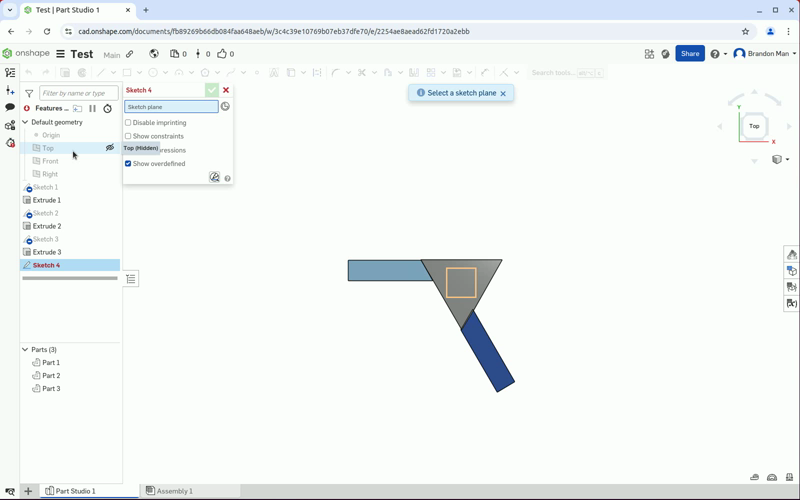
click(73, 150)
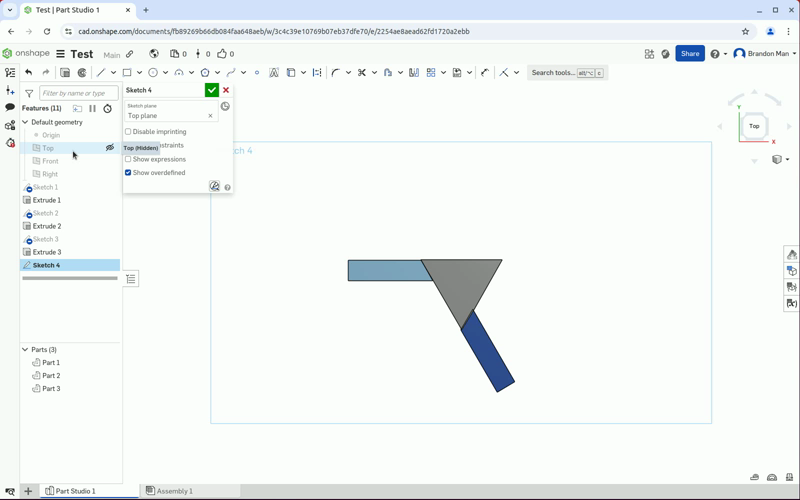
mouse_move(73, 352)
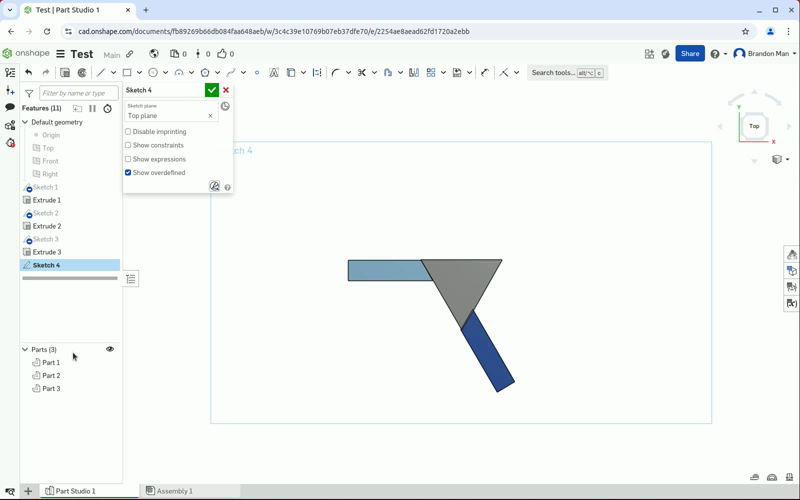
key(y)
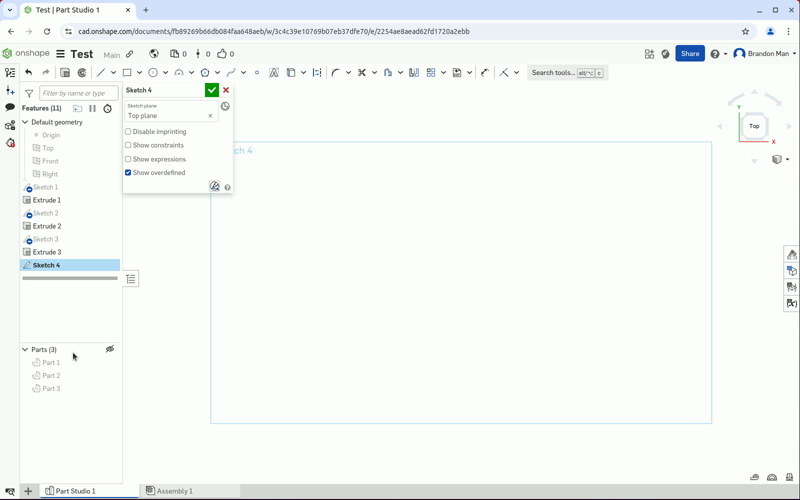
key(l)
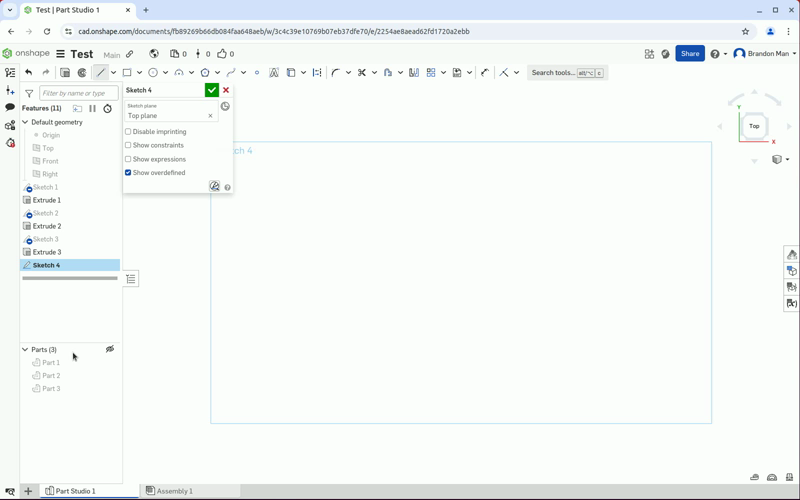
key_down(shift)
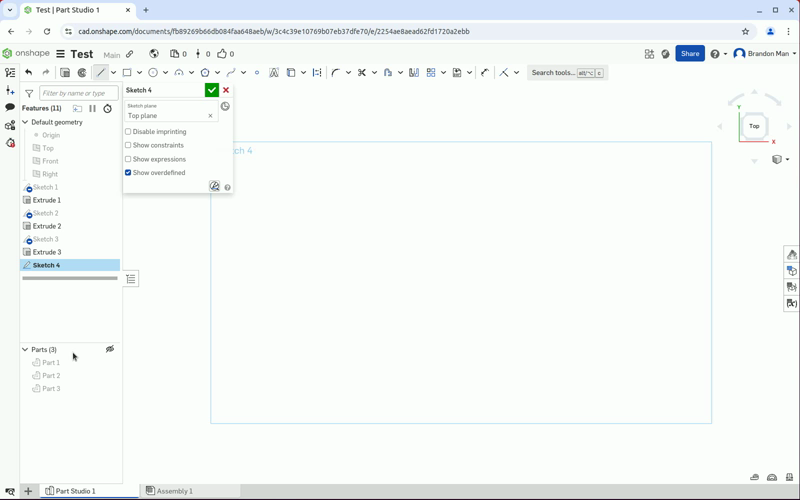
mouse_move(477, 259)
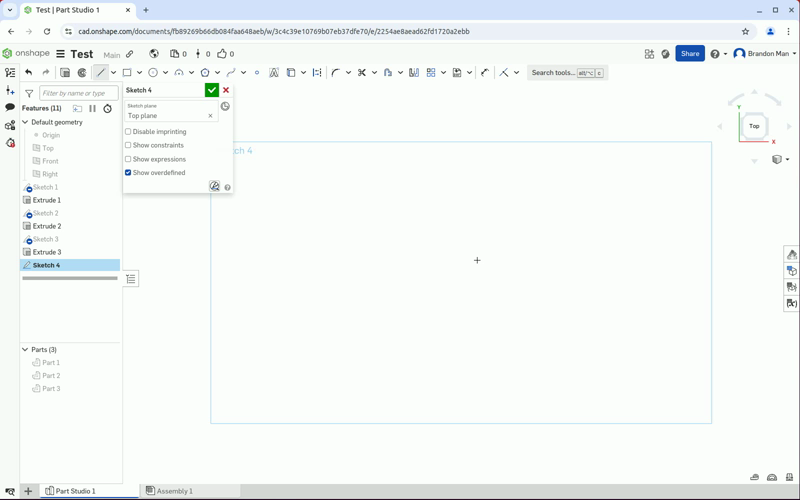
click(477, 259)
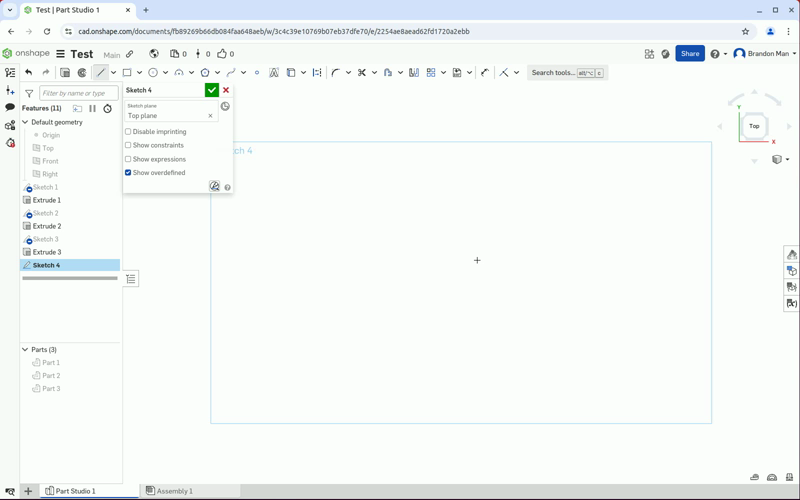
key_up(shift)
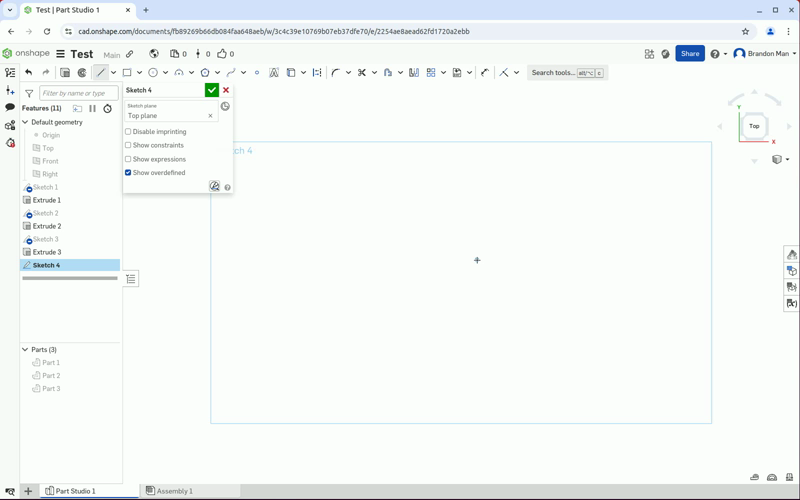
key_down(shift)
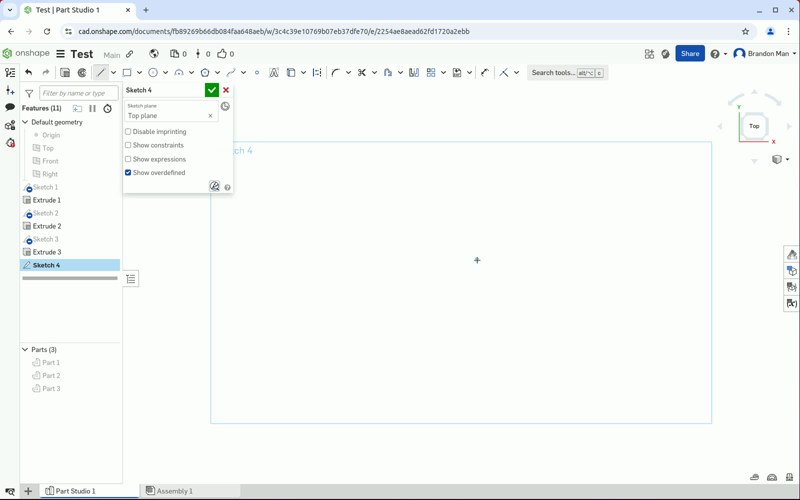
mouse_move(507, 259)
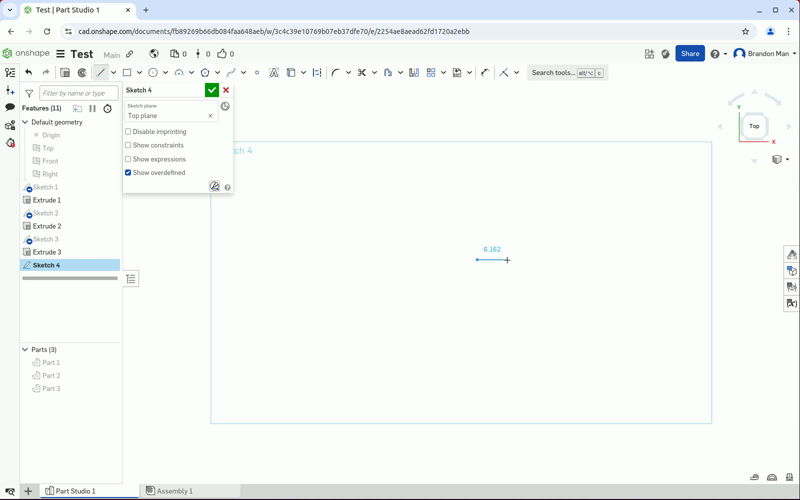
mouse_move(501, 259)
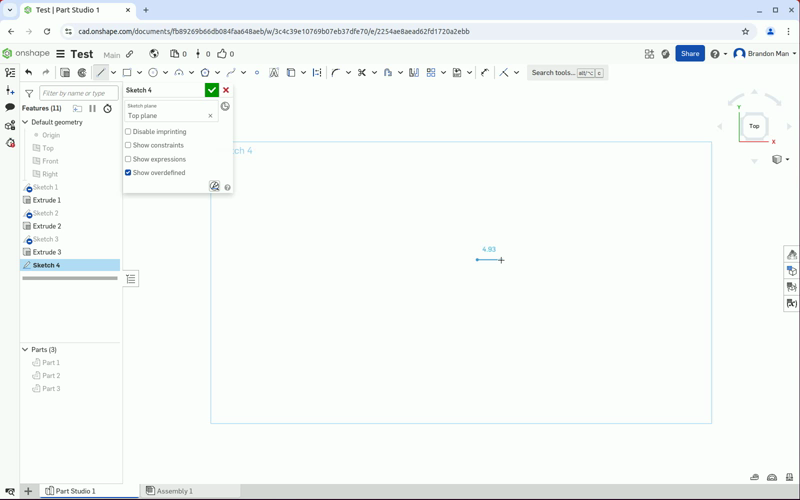
click(501, 259)
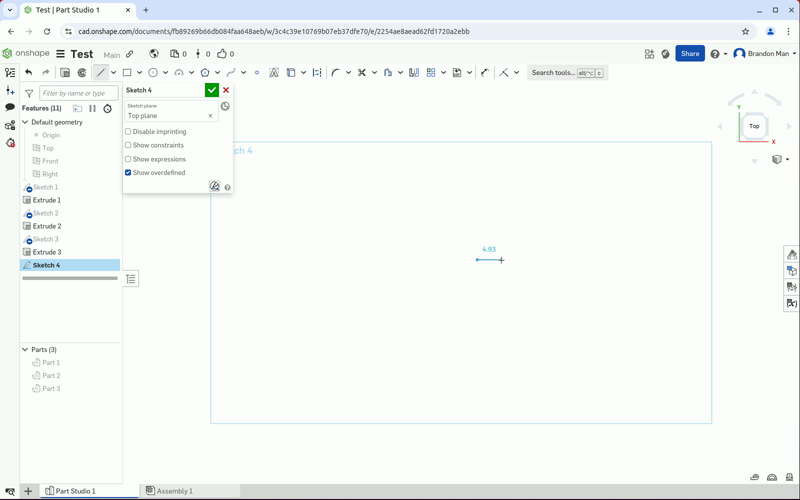
key_up(shift)
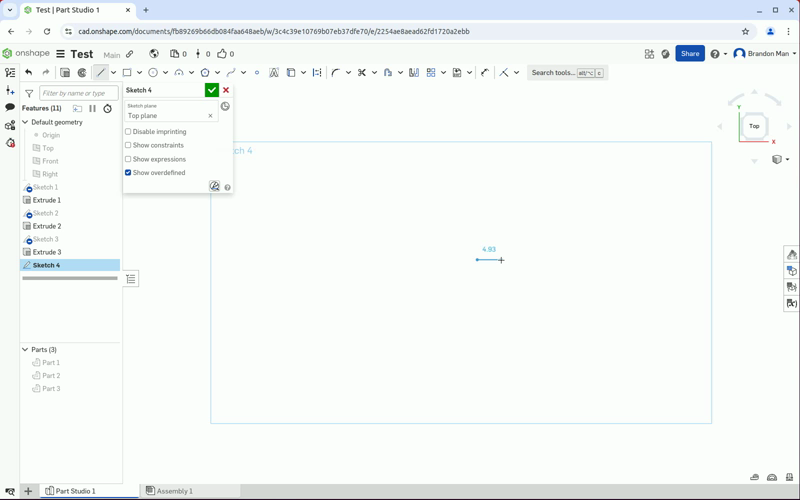
key_down(shift)
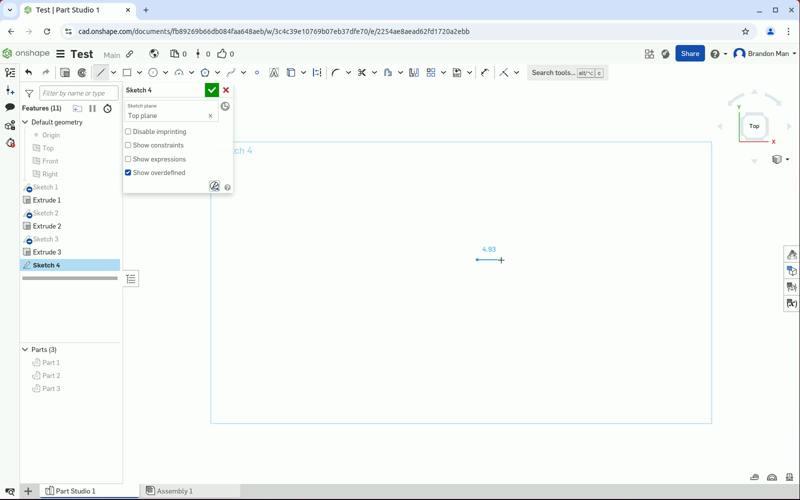
mouse_move(537, 196)
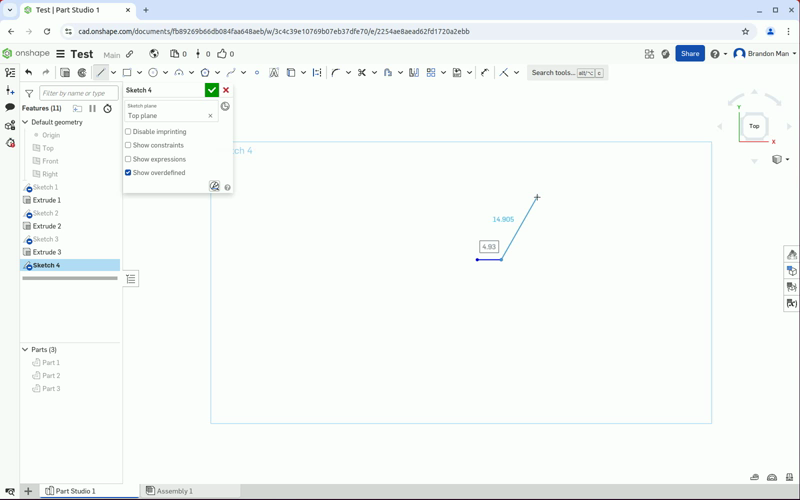
click(537, 196)
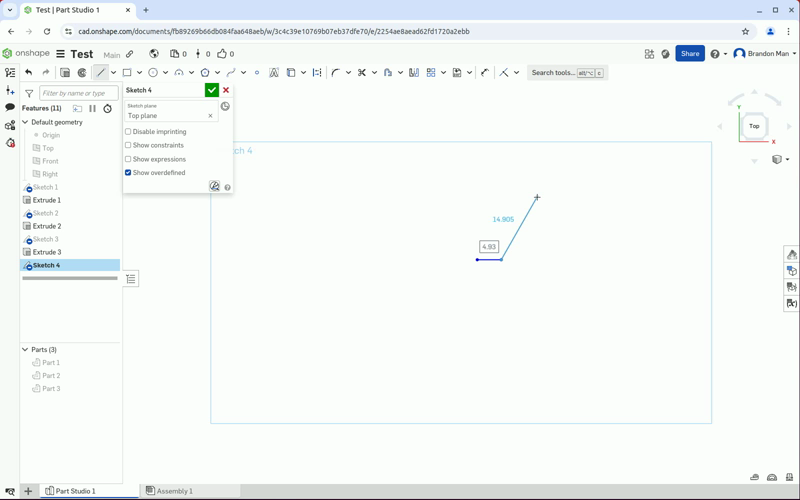
key_up(shift)
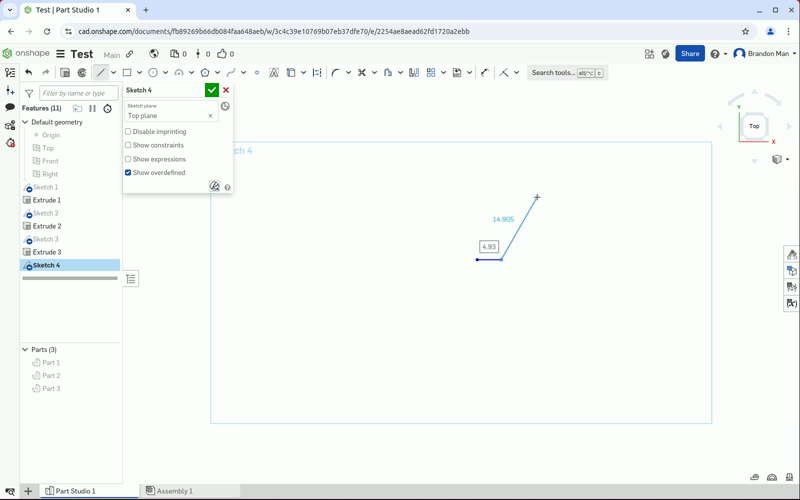
key_down(shift)
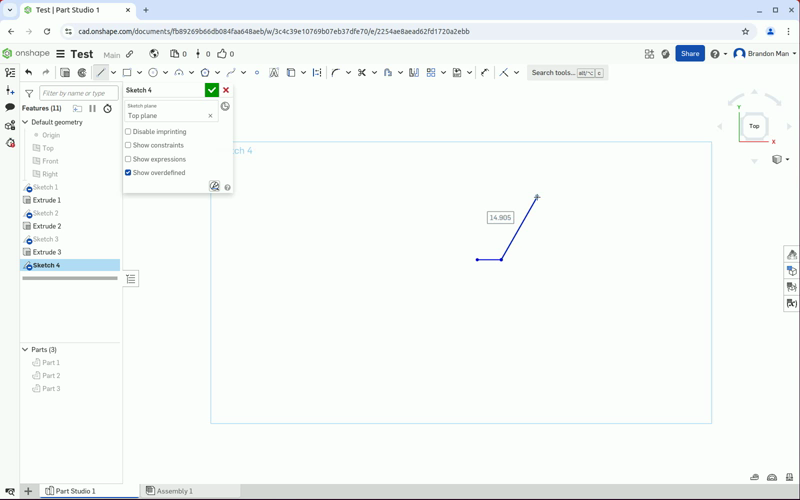
mouse_move(567, 196)
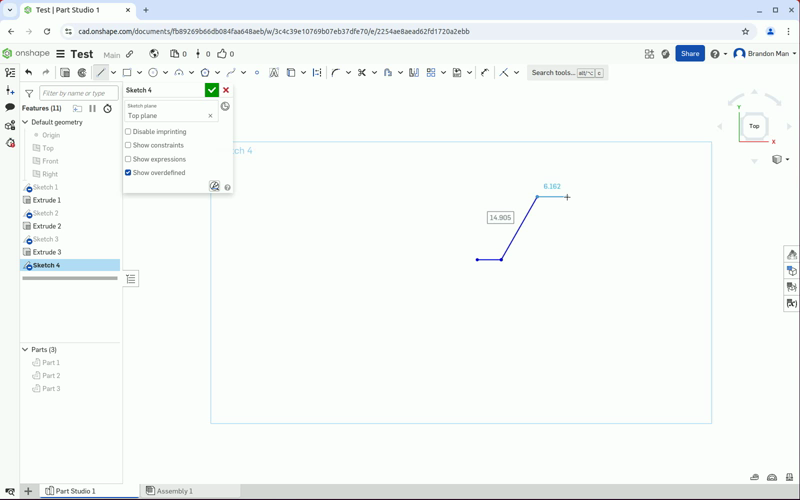
mouse_move(519, 186)
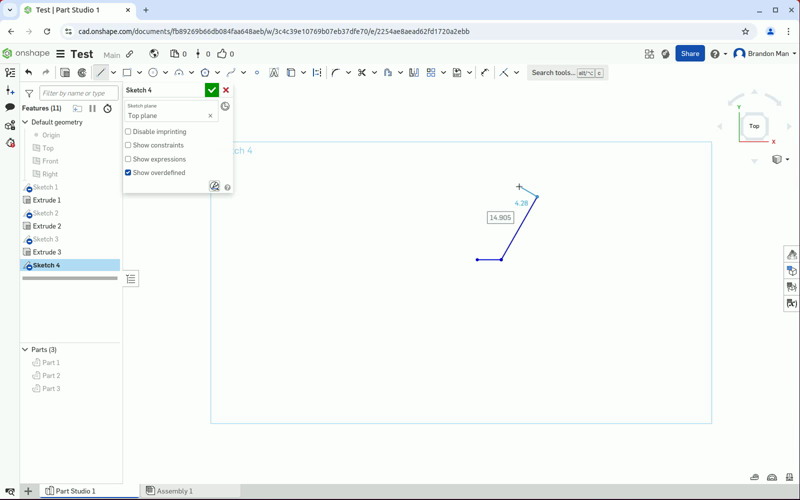
click(519, 186)
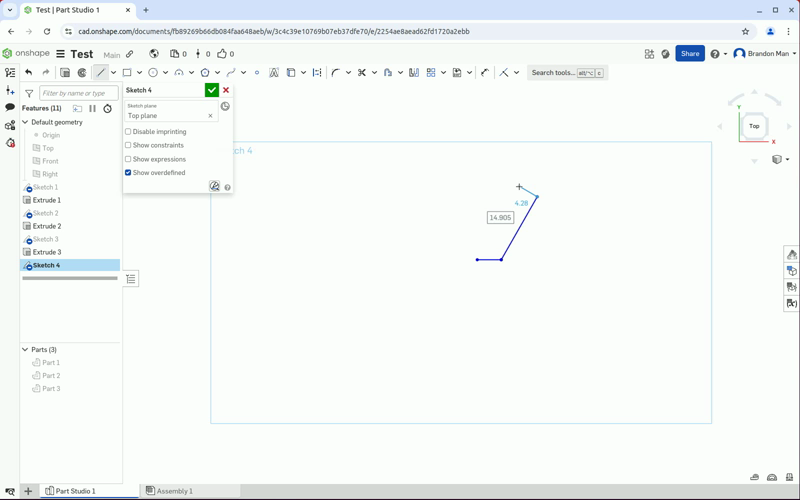
key_up(shift)
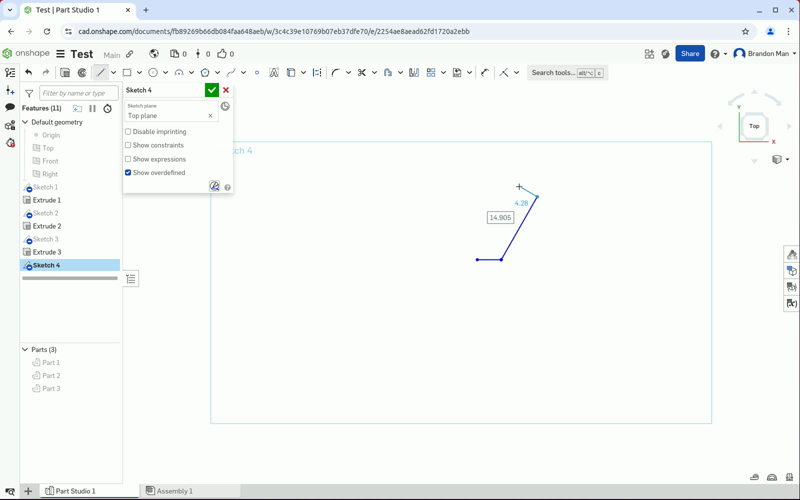
key_down(shift)
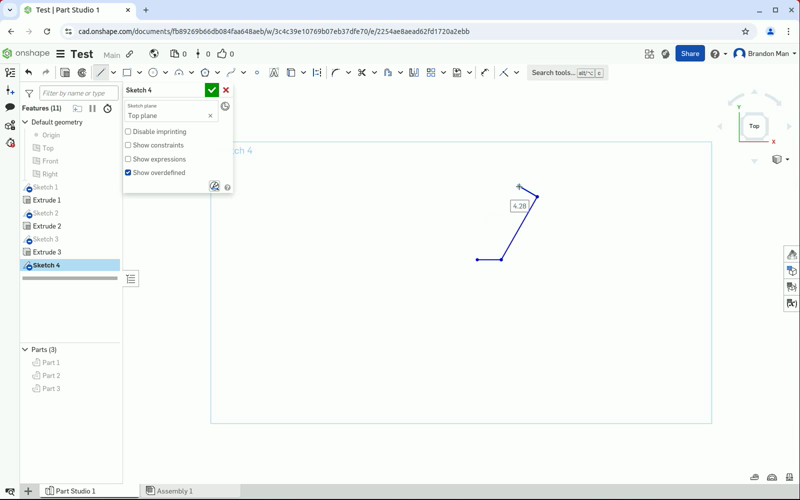
mouse_move(477, 259)
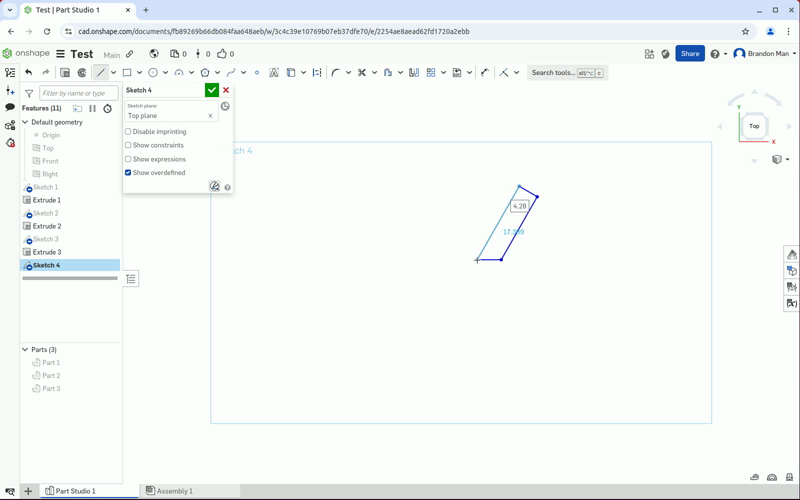
key_up(shift)
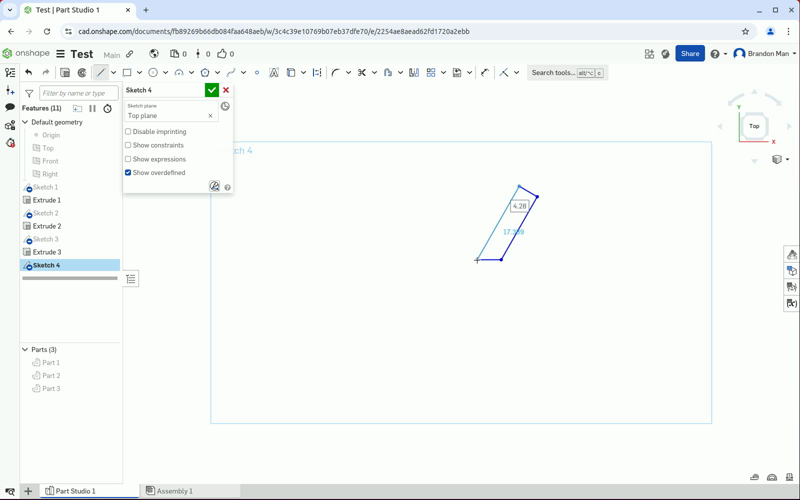
click(477, 259)
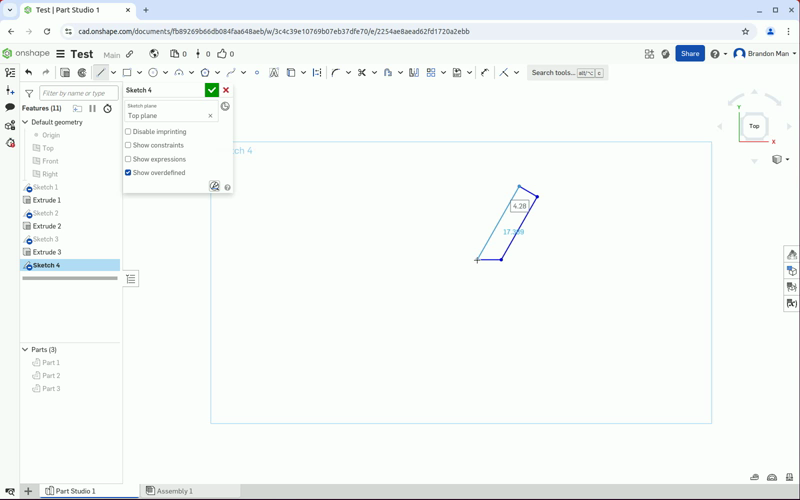
key(esc)
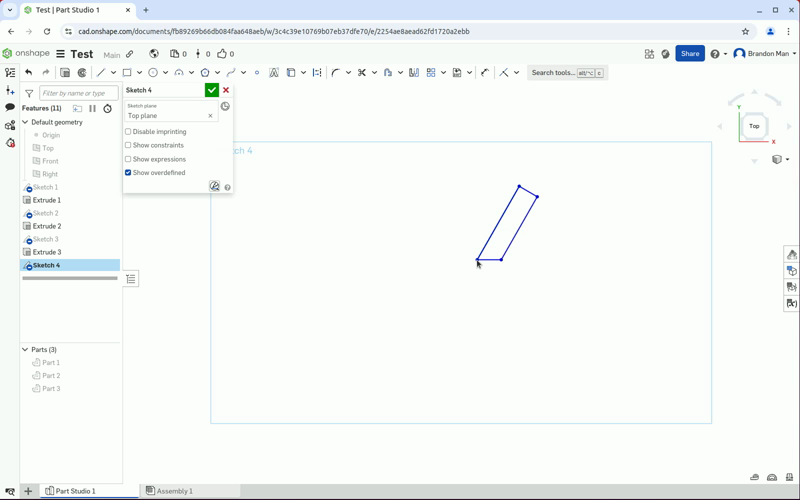
mouse_move(522, 198)
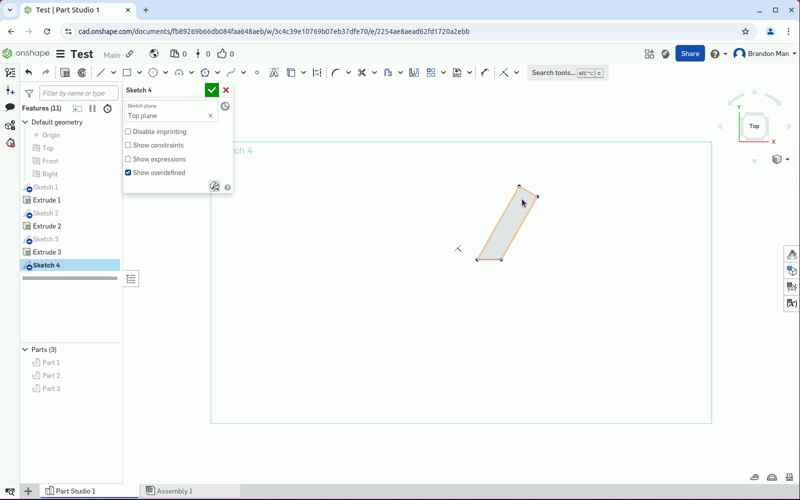
scroll(6)
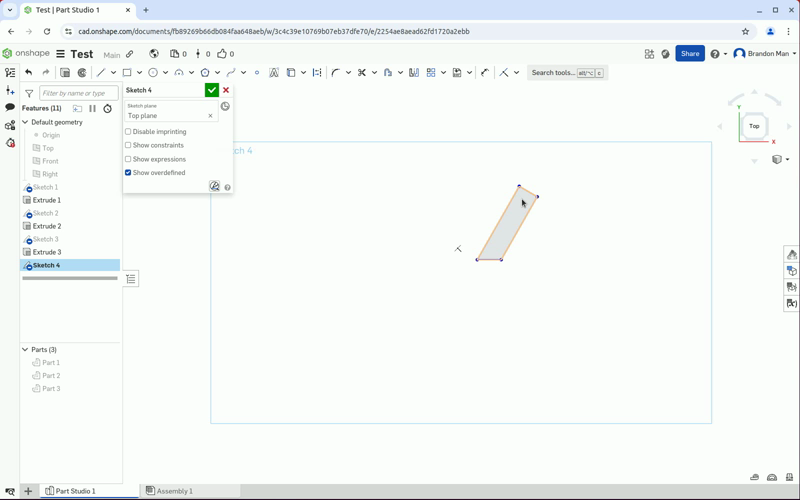
scroll(6)
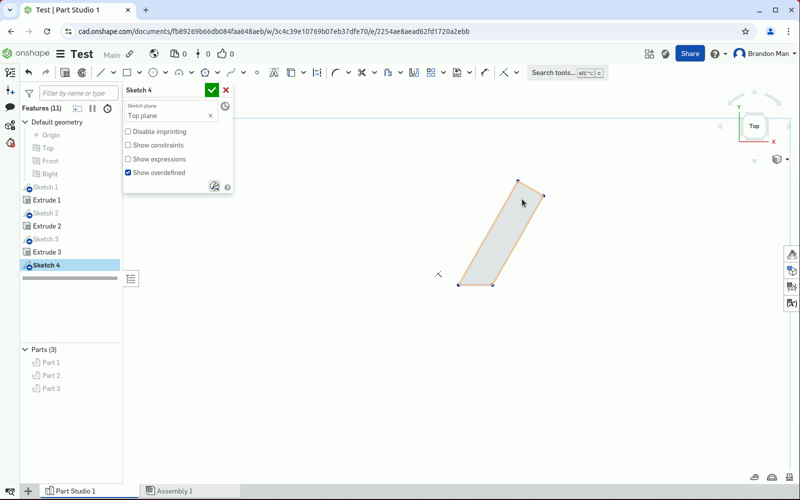
scroll(6)
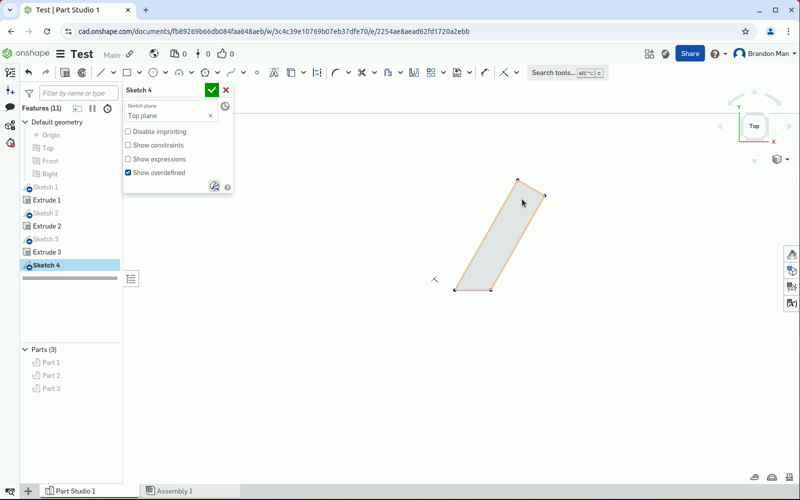
scroll(6)
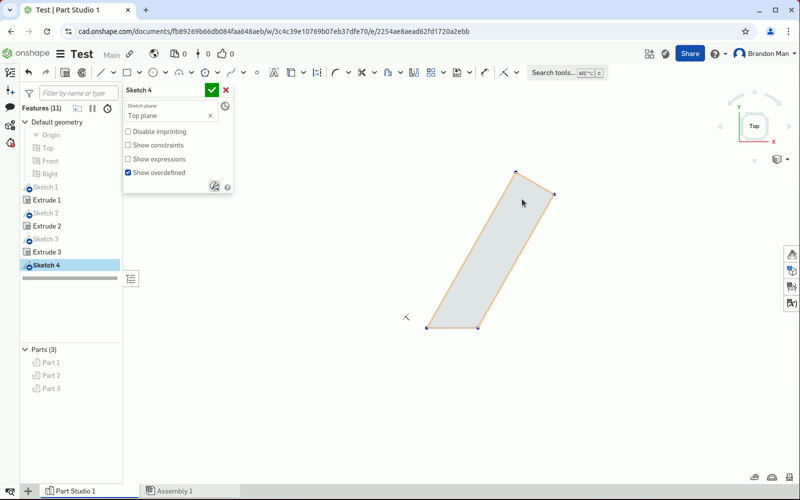
scroll(6)
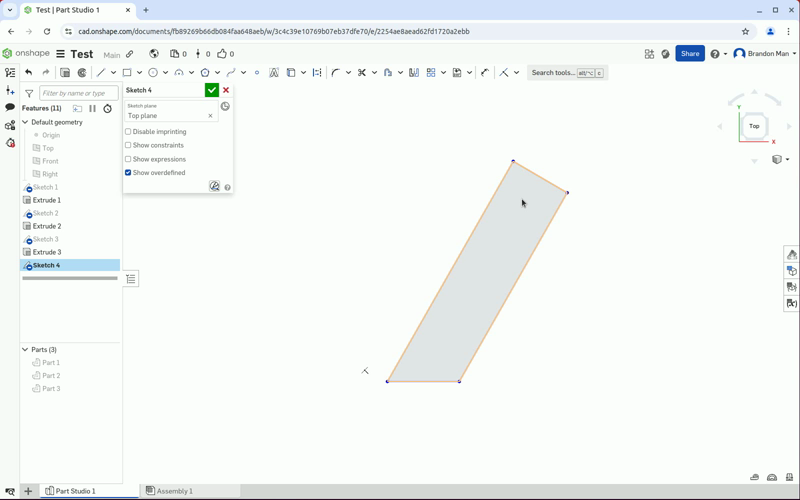
scroll(6)
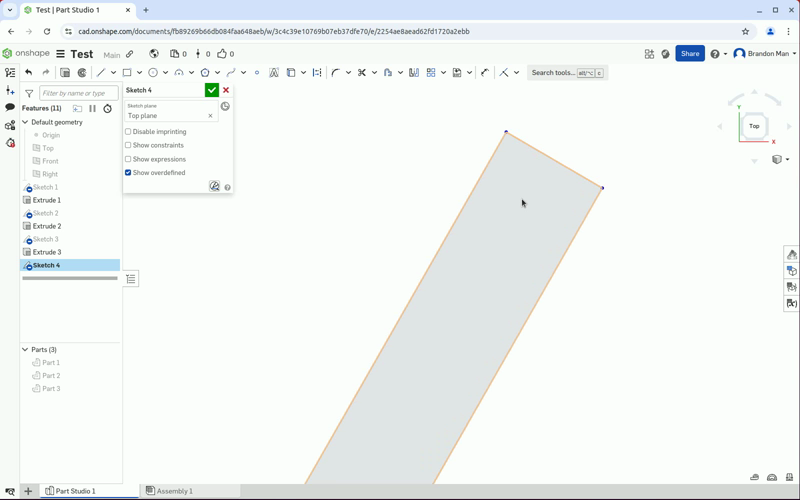
scroll(6)
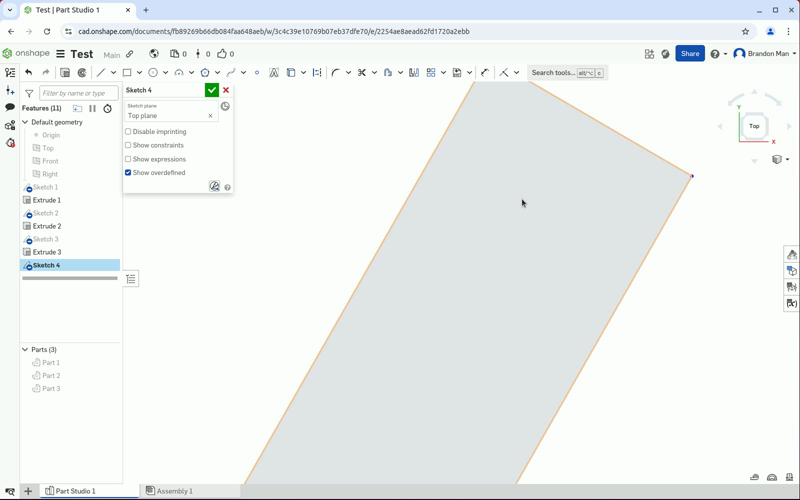
click(522, 198)
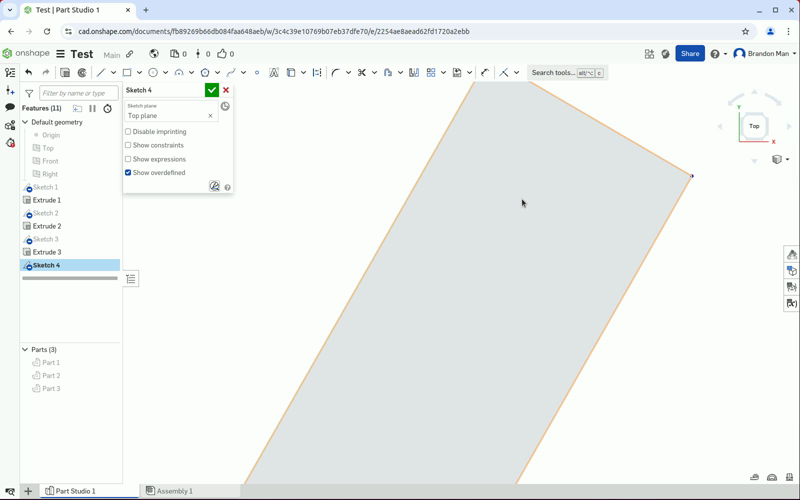
scroll(-6)
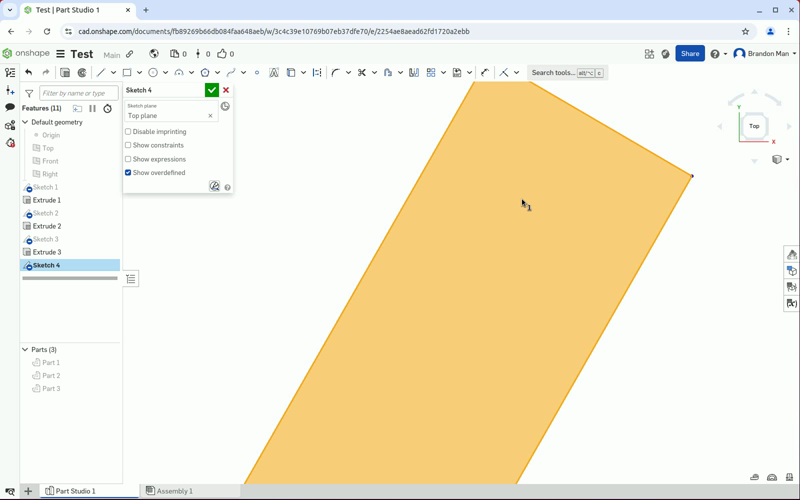
scroll(-6)
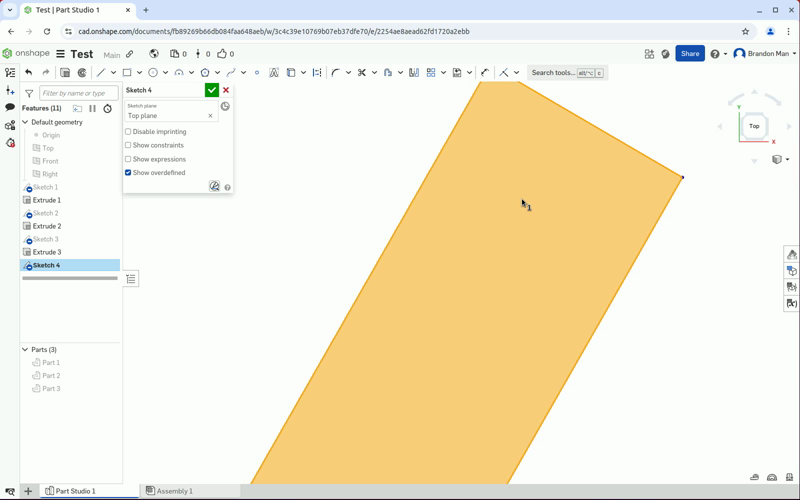
scroll(-6)
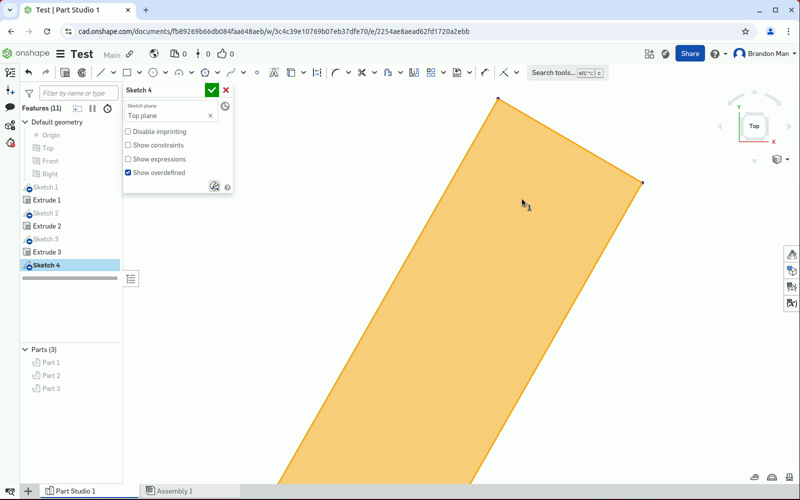
scroll(-6)
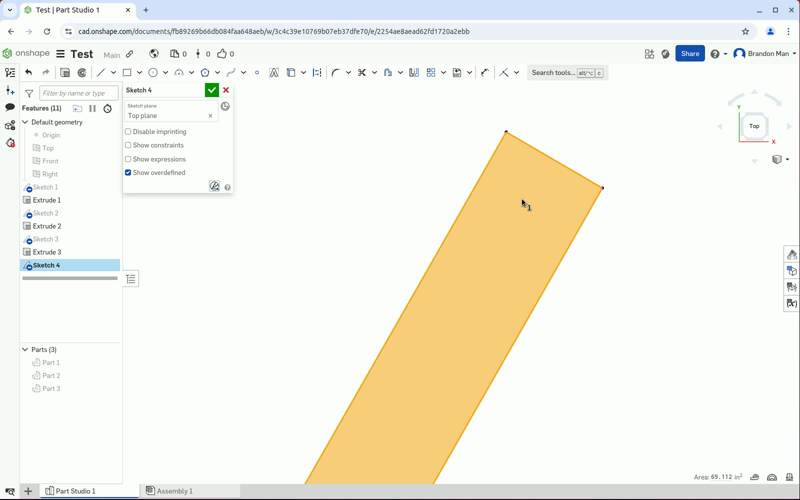
scroll(-6)
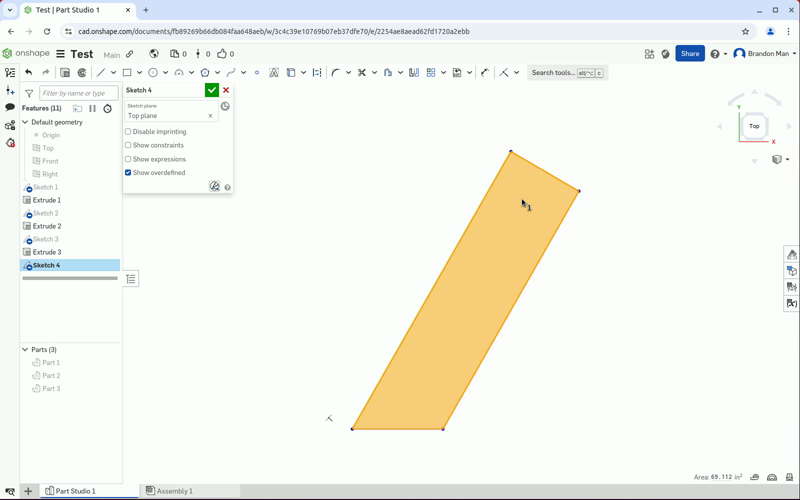
scroll(-6)
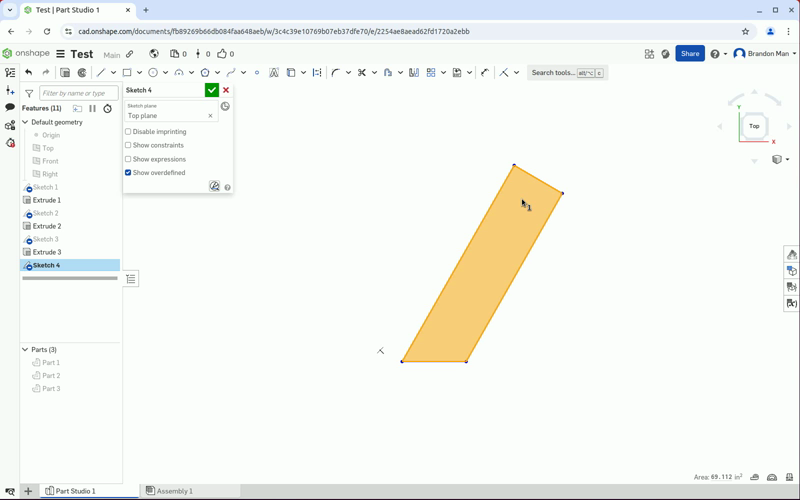
scroll(-6)
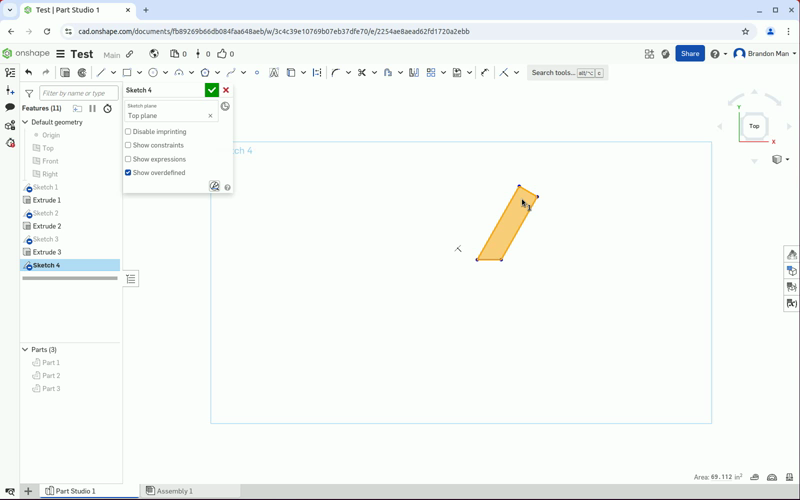
mouse_move(73, 352)
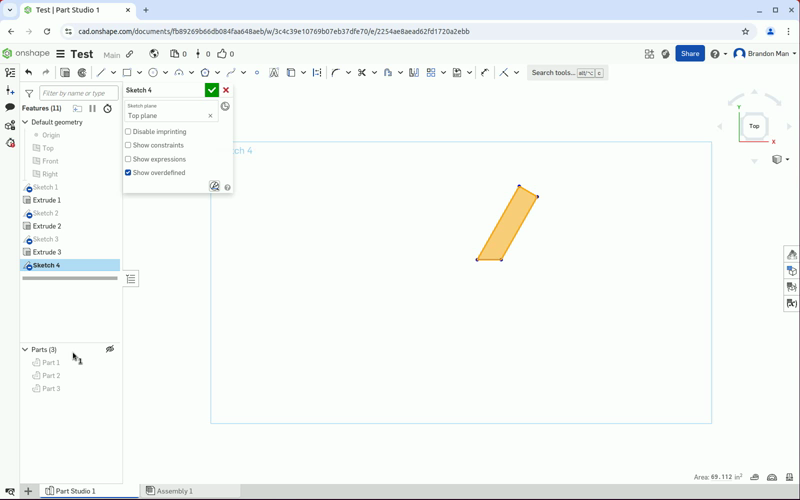
key(shift+y)
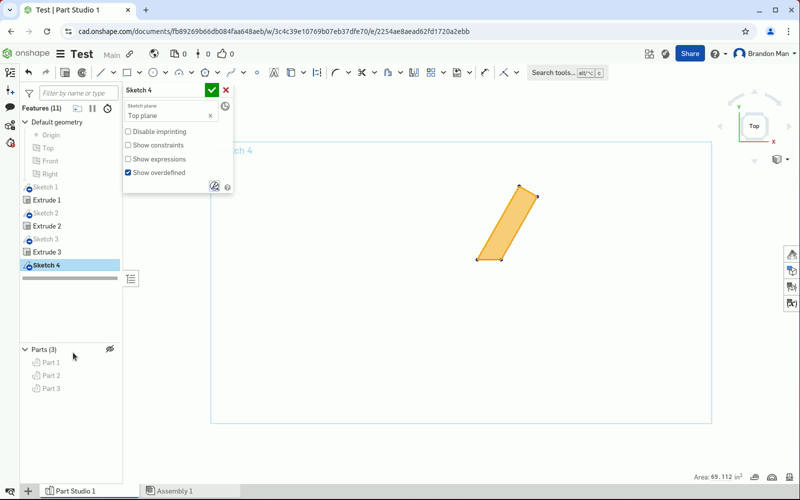
key(shift+e)
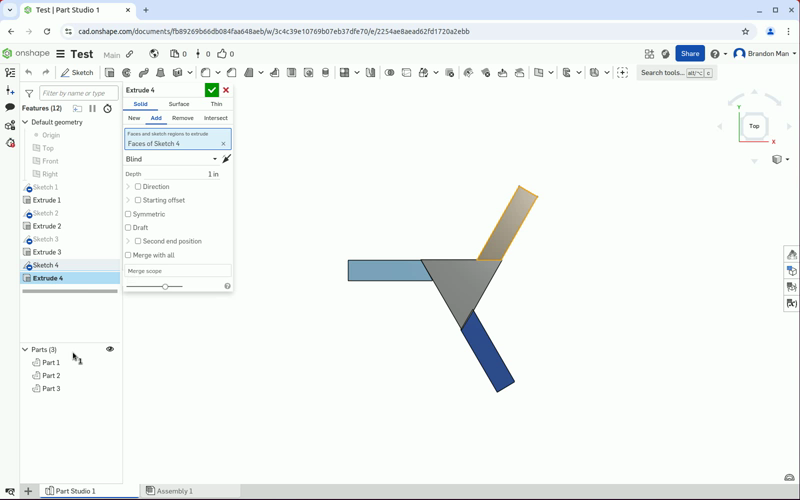
mouse_move(143, 106)
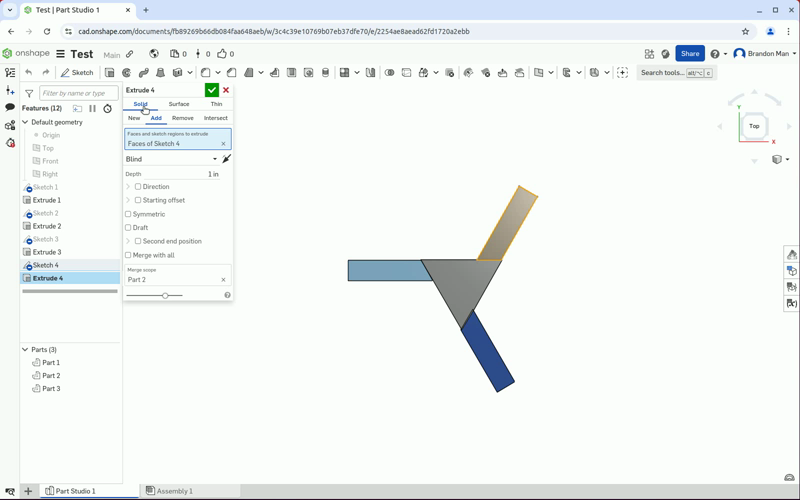
click(143, 106)
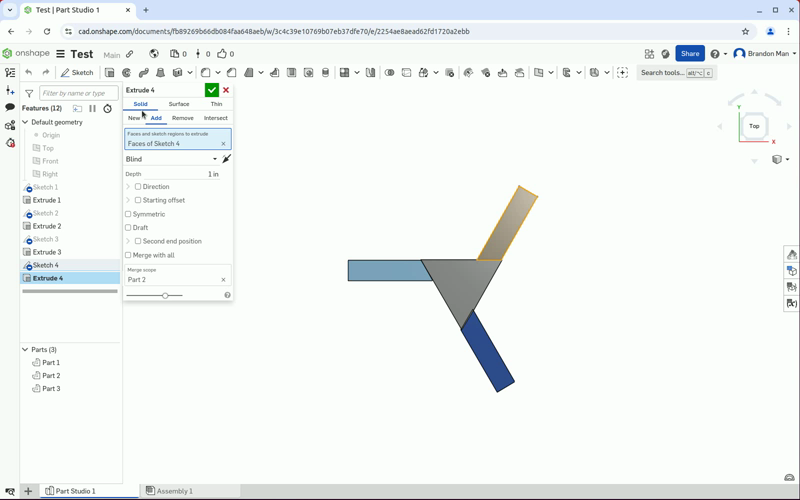
mouse_move(137, 120)
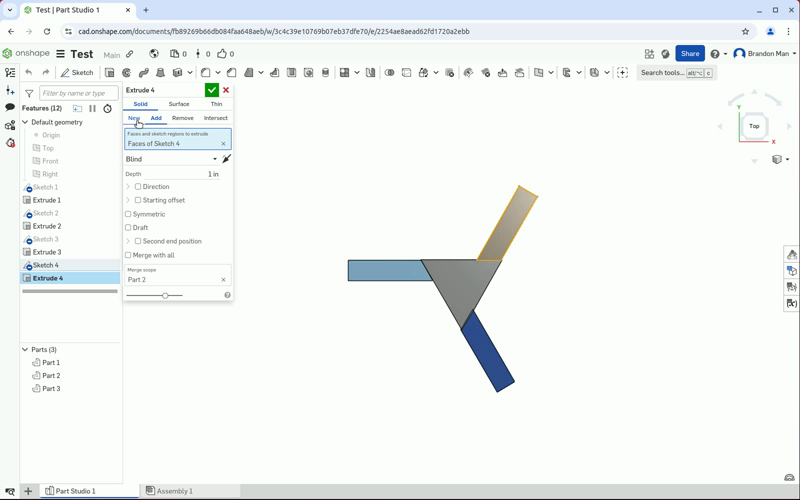
click(137, 120)
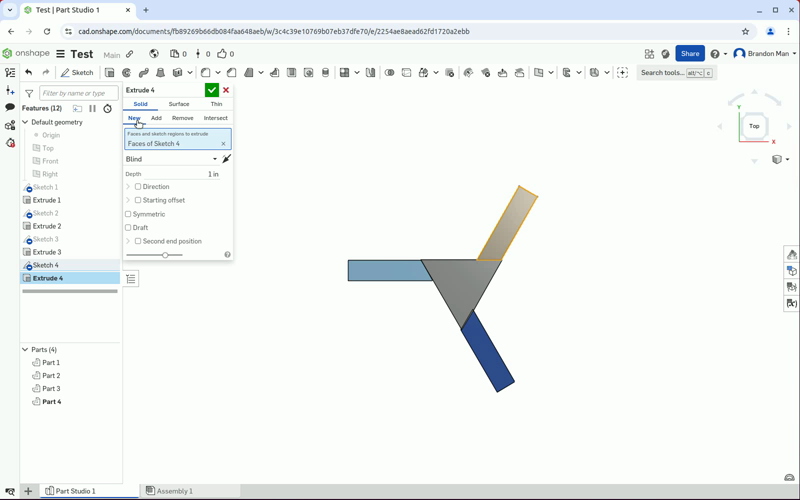
key(tab, 4)
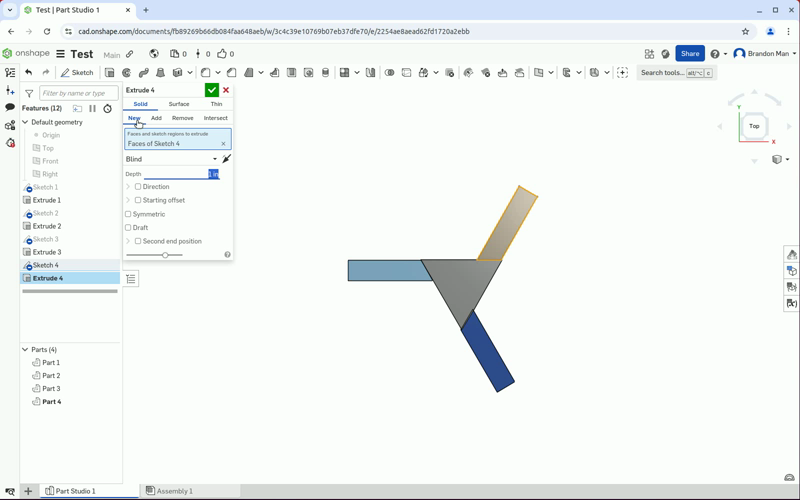
text(4.333)
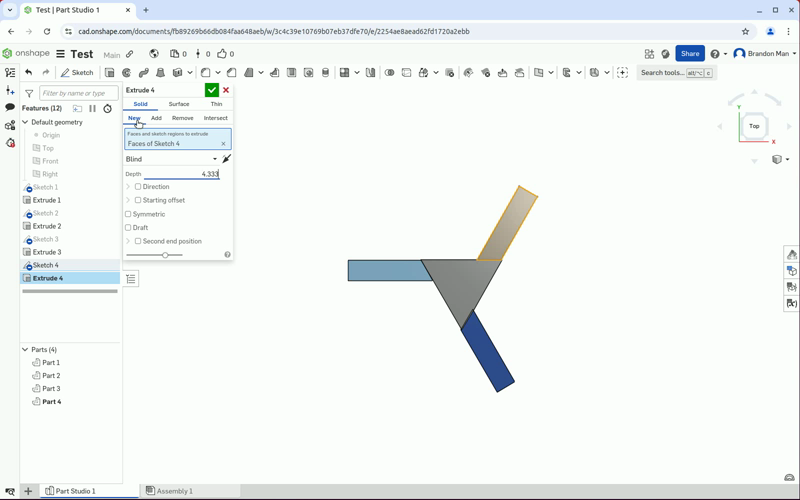
key(enter)
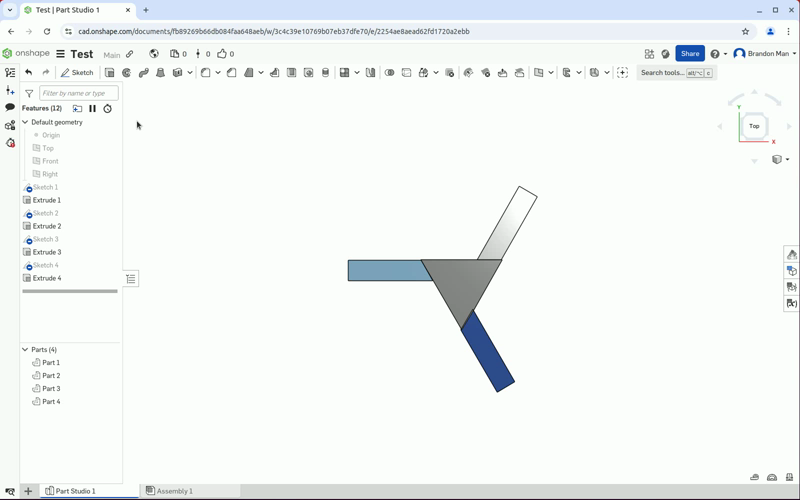
key(shift+h)
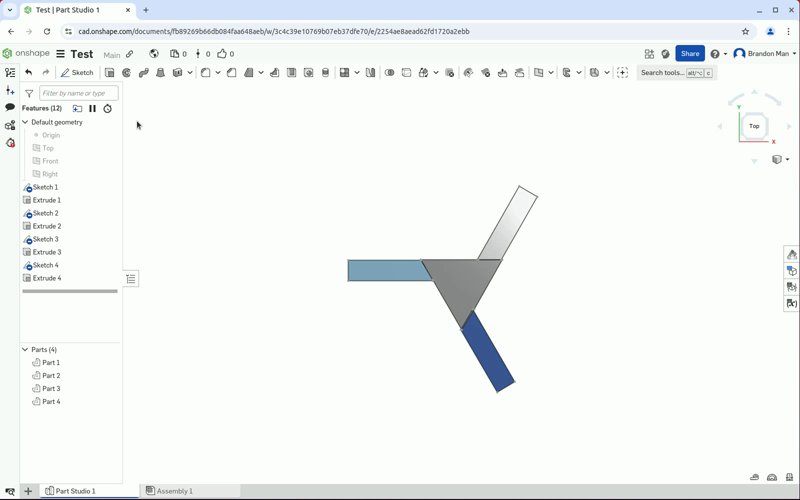
key(shift+h)
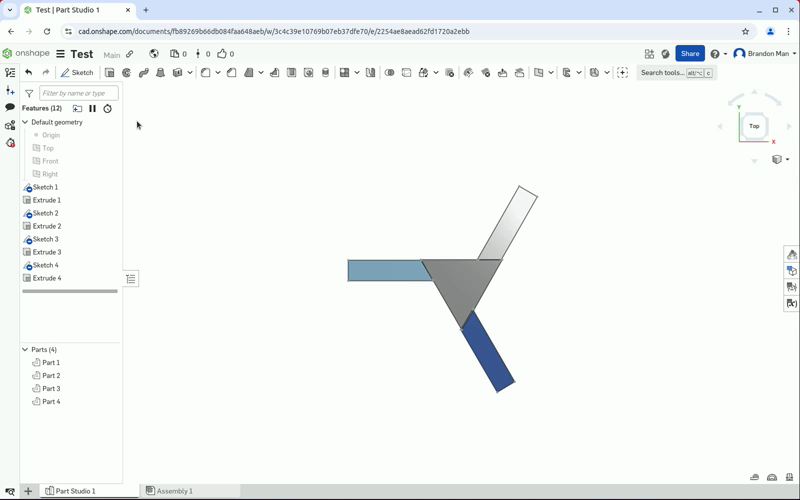
key(shift+7)
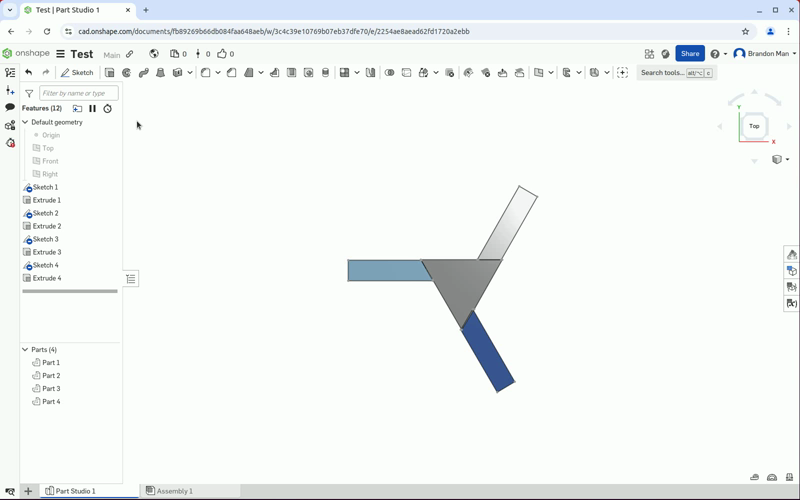
key(up, 3)
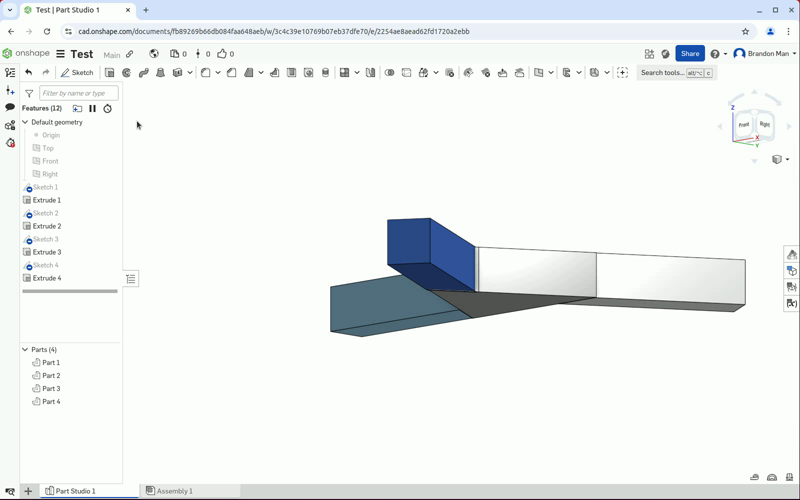
key(left, 3)
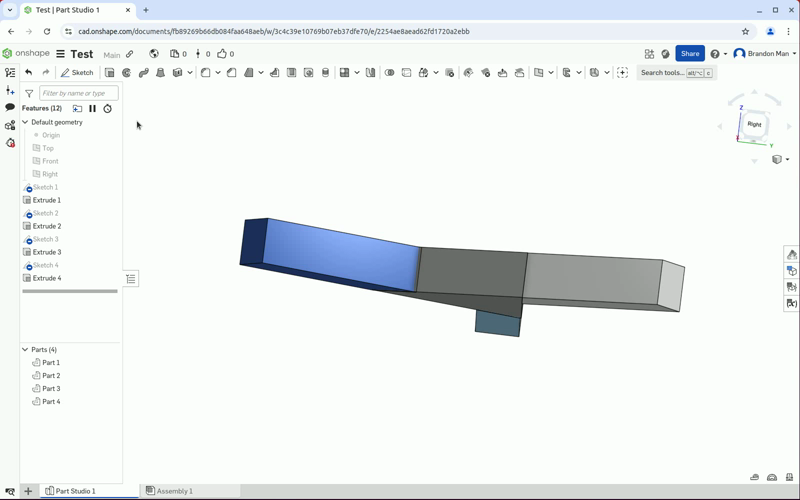
key(right, 3)
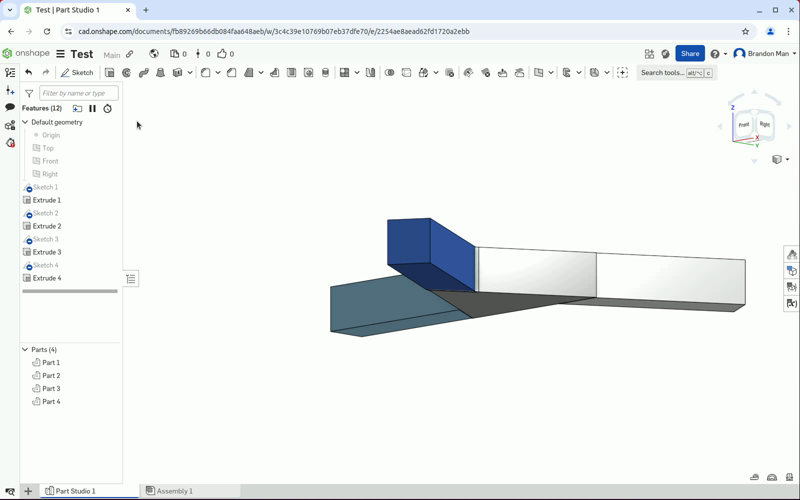
key(down, 3)
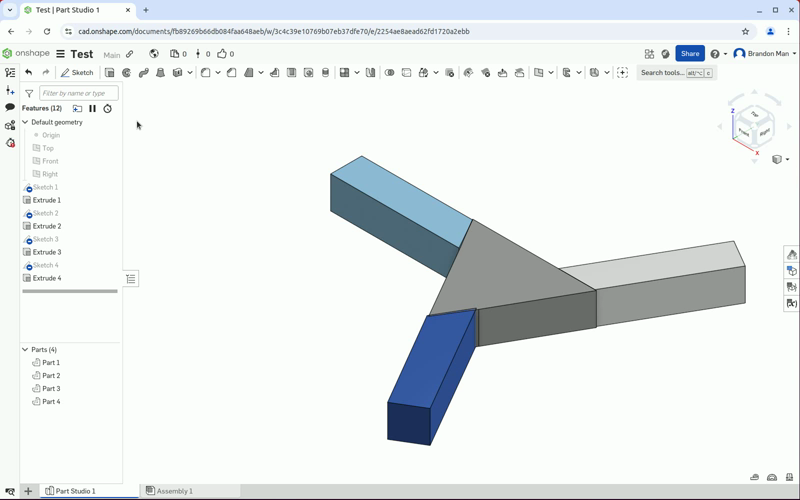
mouse_move(73, 189)
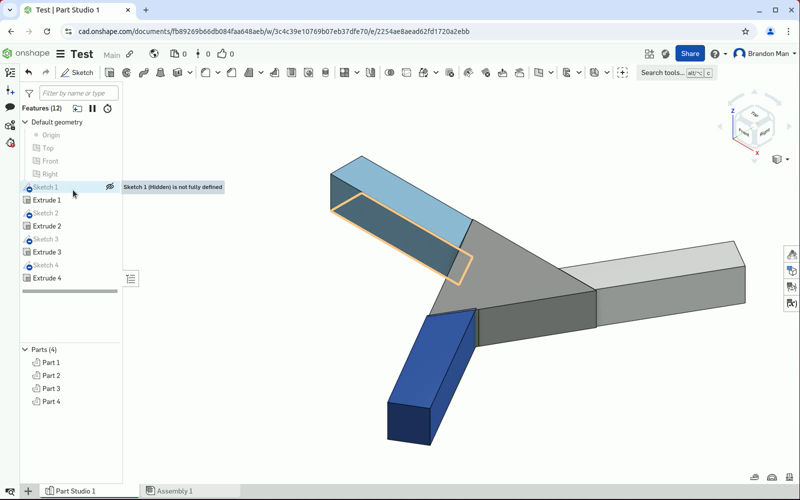
click(73, 189)